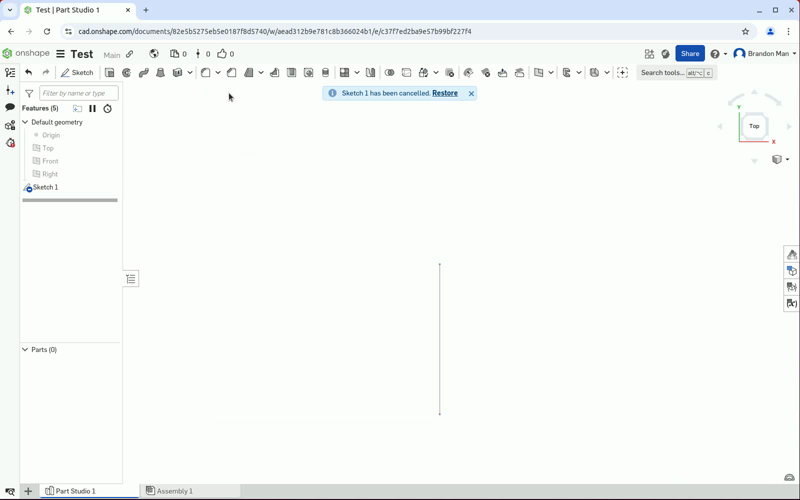
key(shift+h)
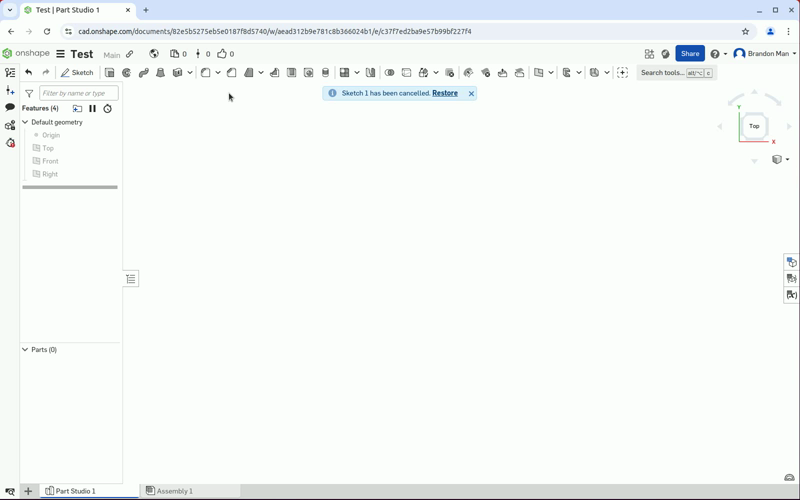
mouse_move(73, 352)
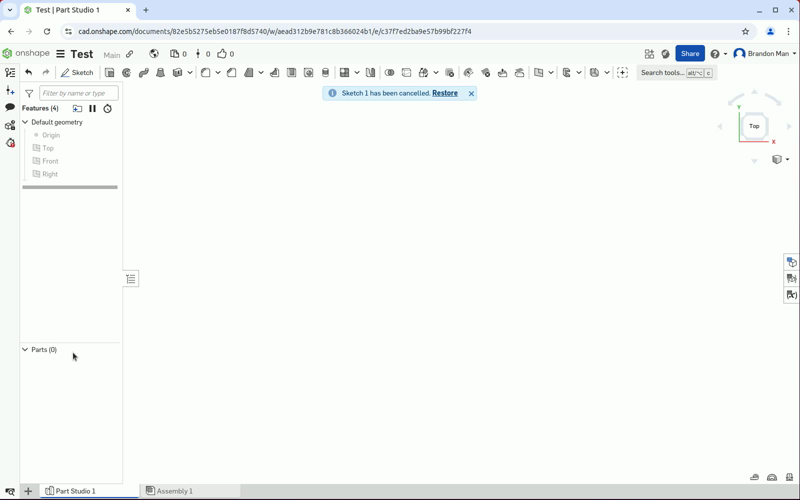
key(y)
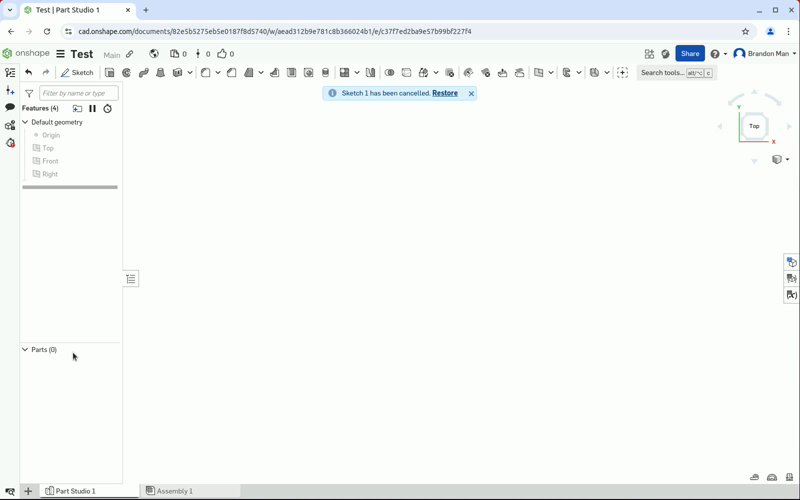
key(shift+p)
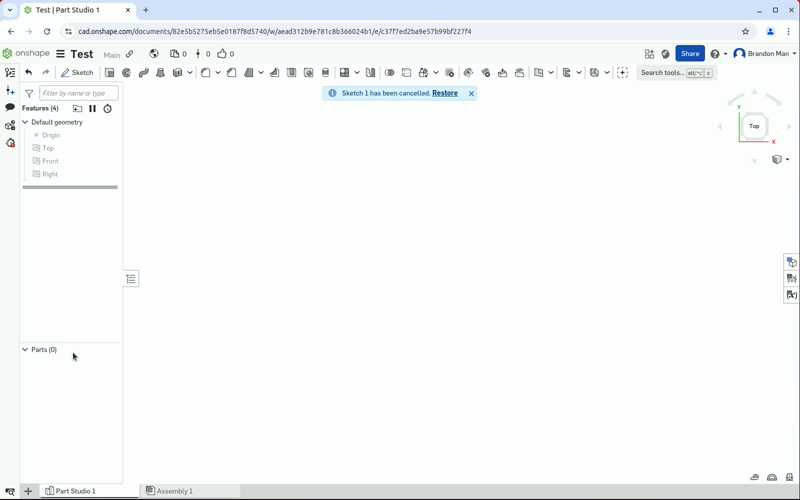
key(space)
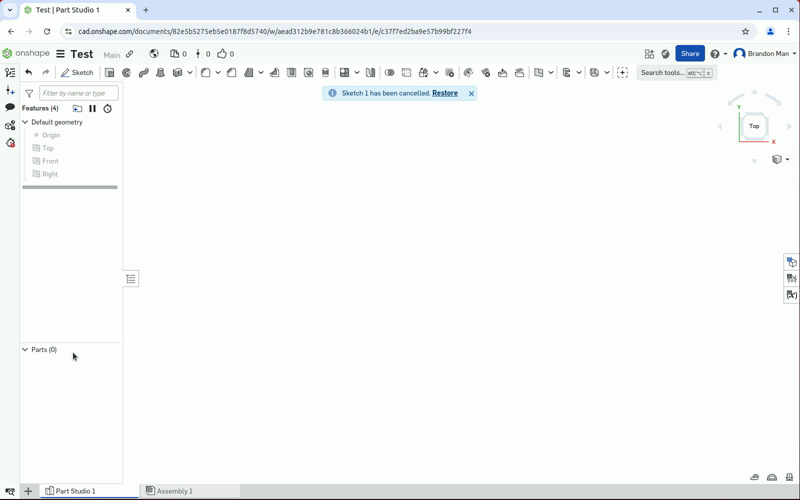
key_down(shift)
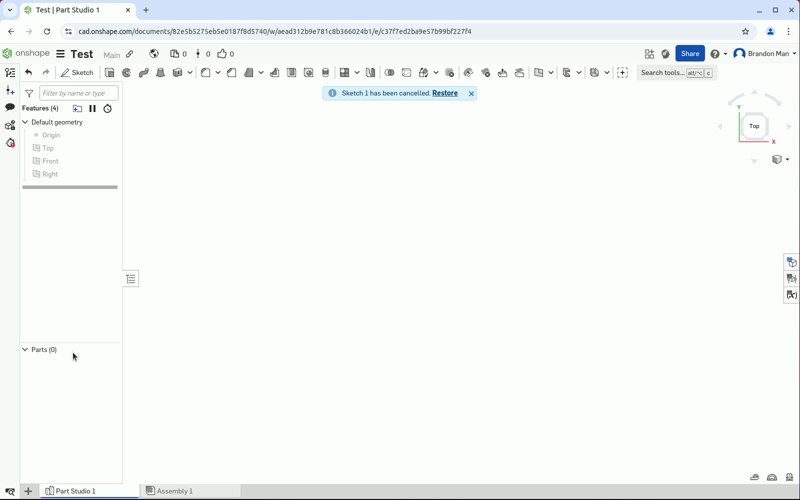
key(up)
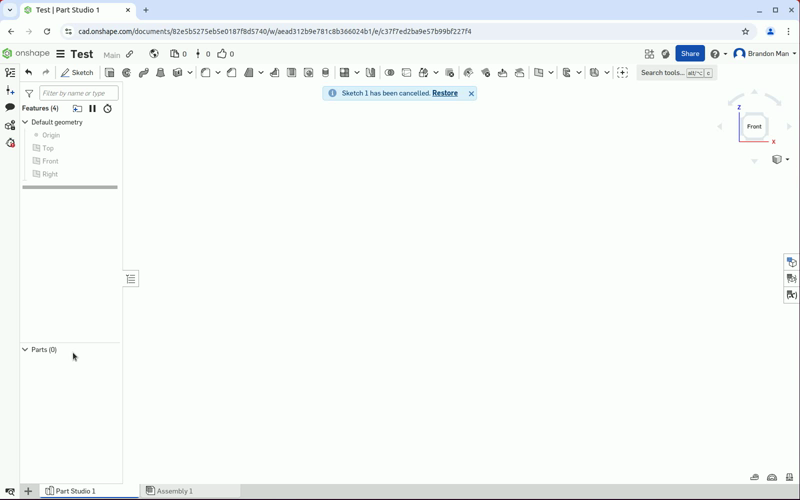
key_up(shift)
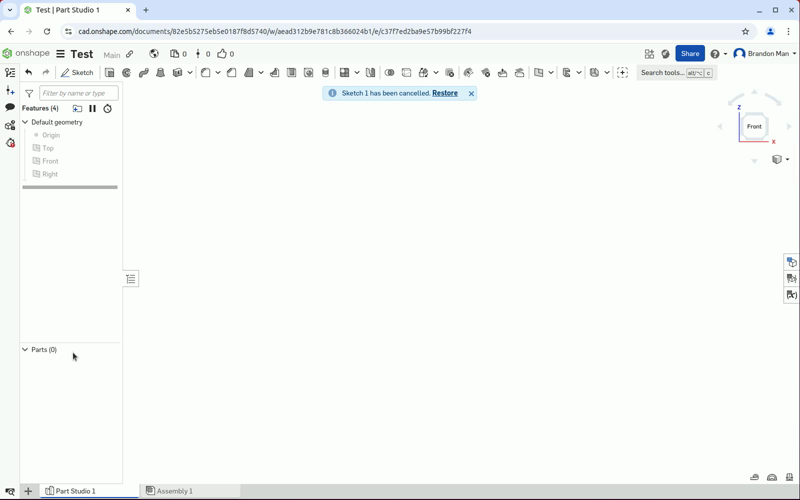
mouse_move(73, 352)
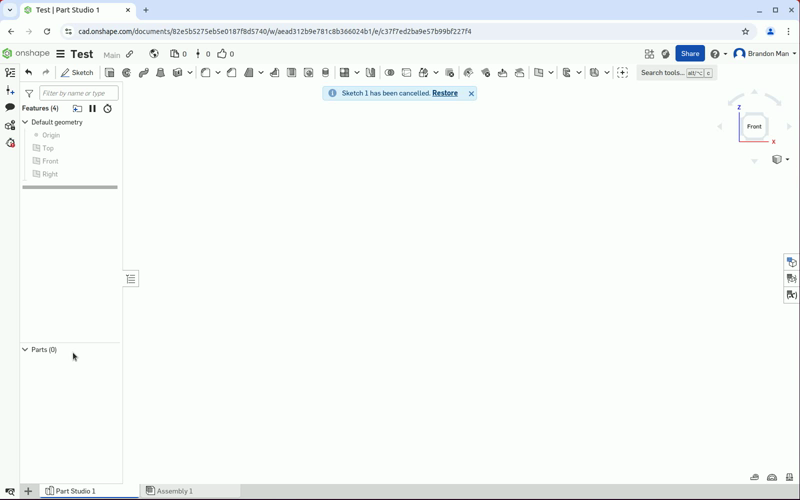
key(shift+y)
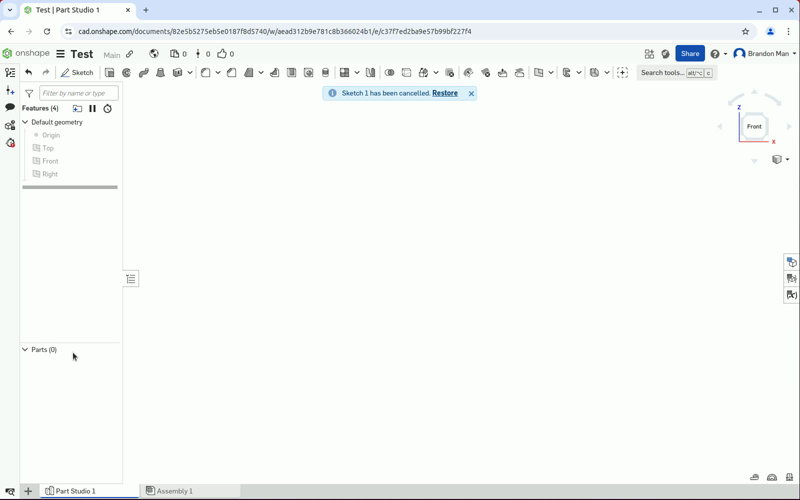
key(shift+s)
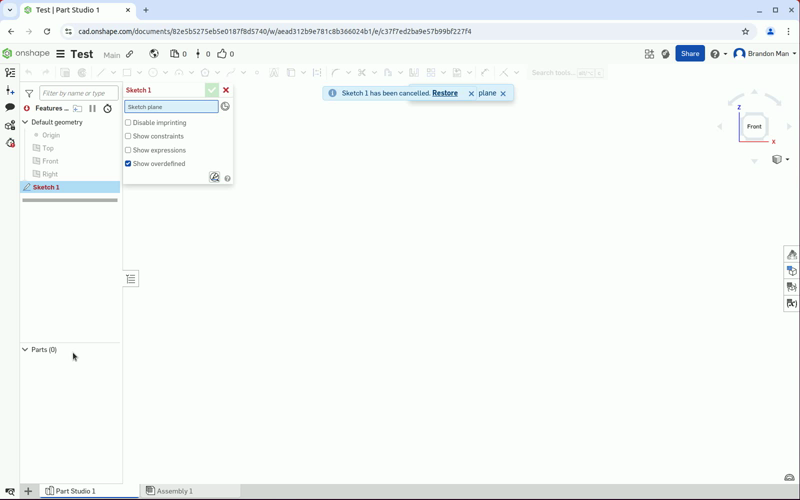
mouse_move(73, 163)
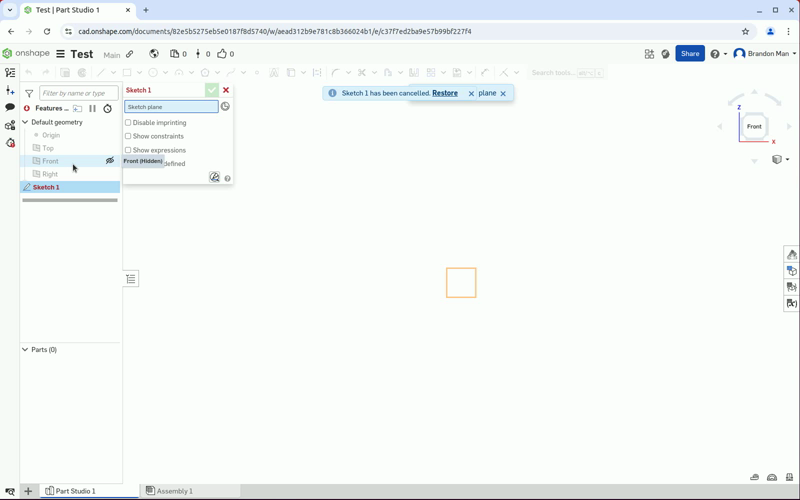
click(73, 163)
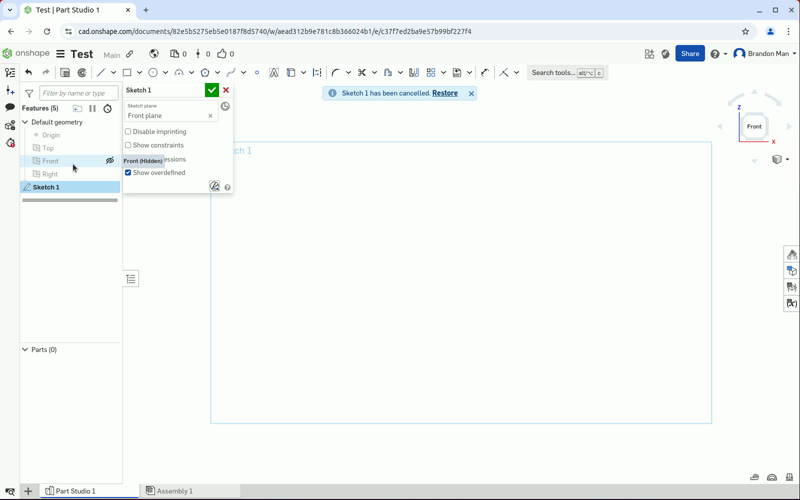
mouse_move(73, 352)
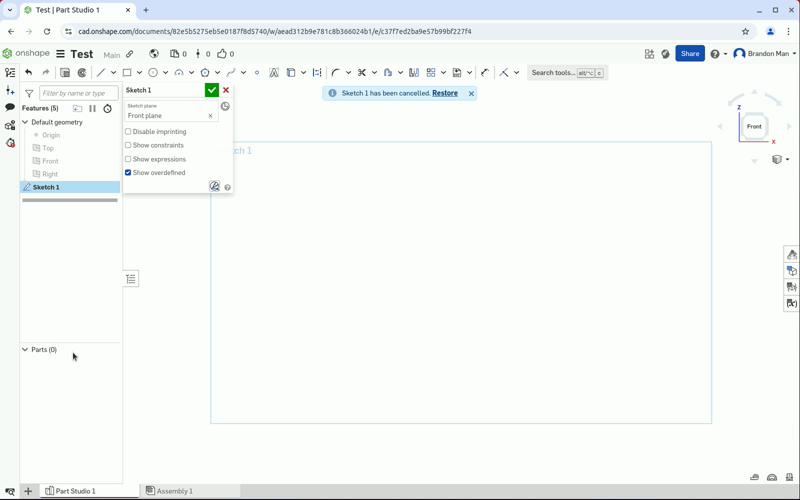
key(y)
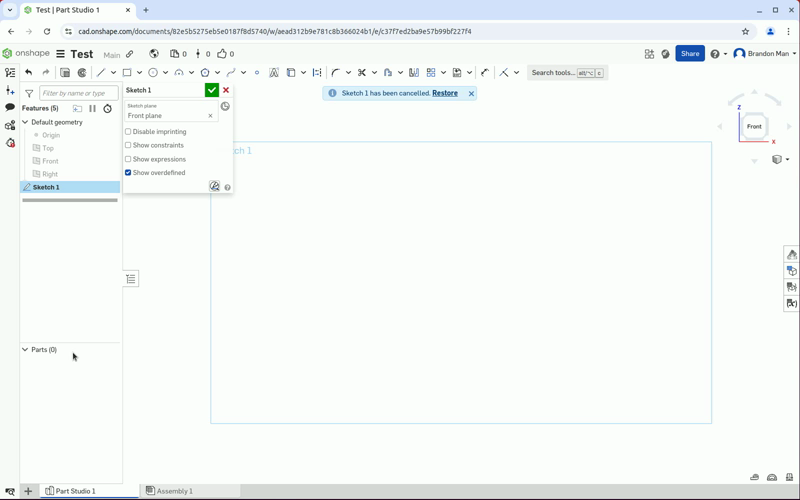
key(l)
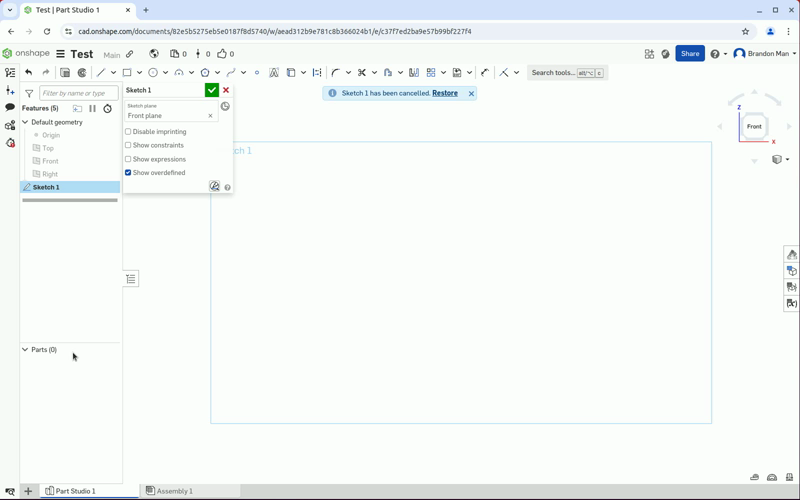
key_down(shift)
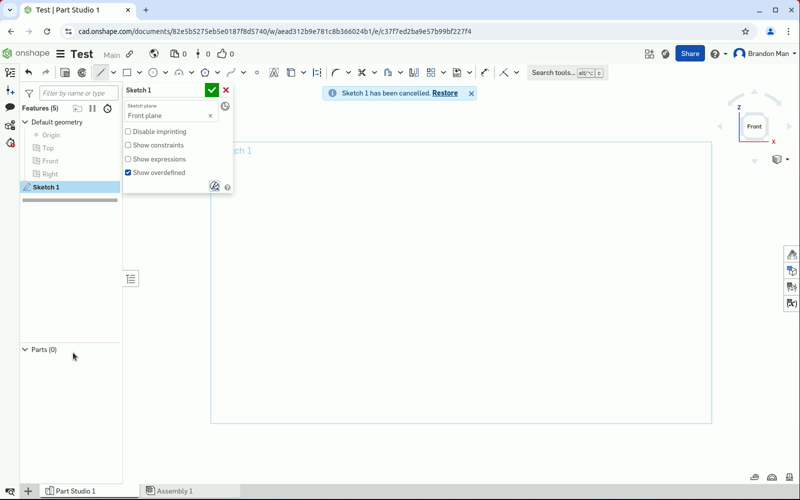
mouse_move(460, 291)
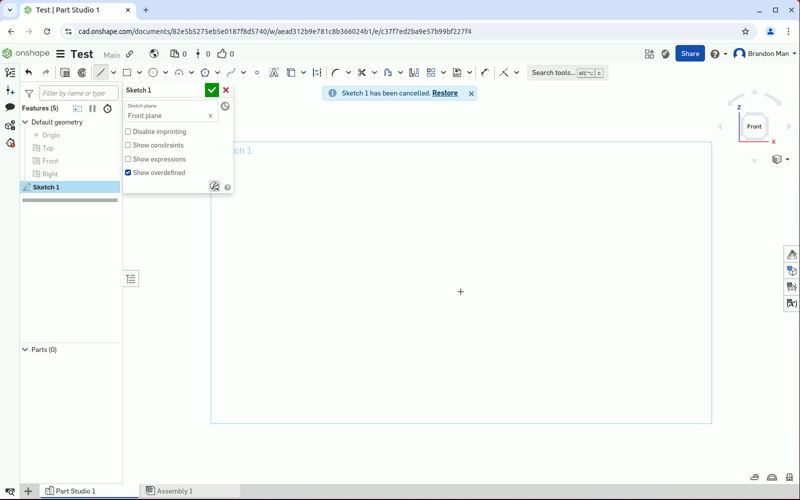
click(460, 291)
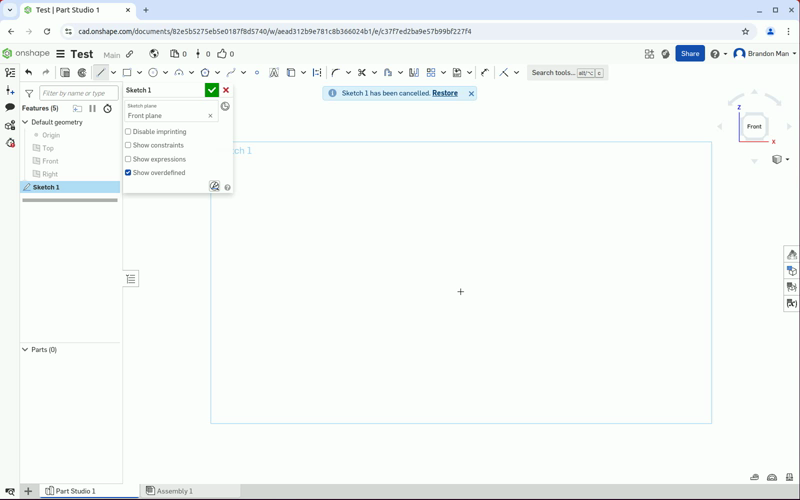
key_up(shift)
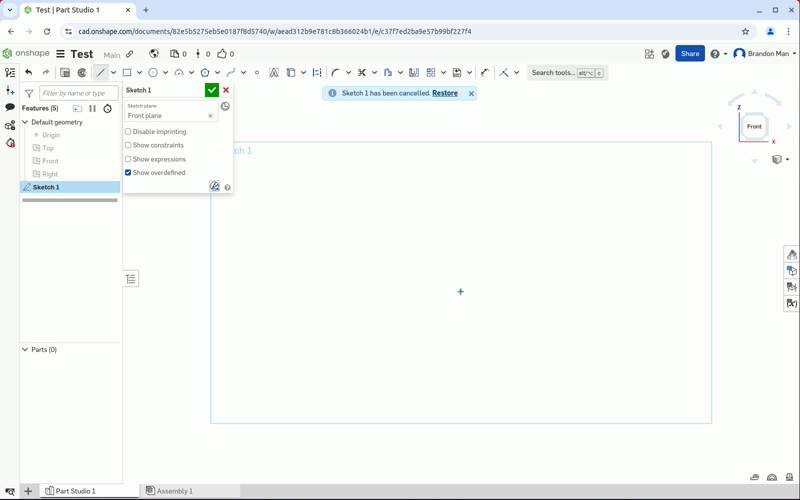
key_down(shift)
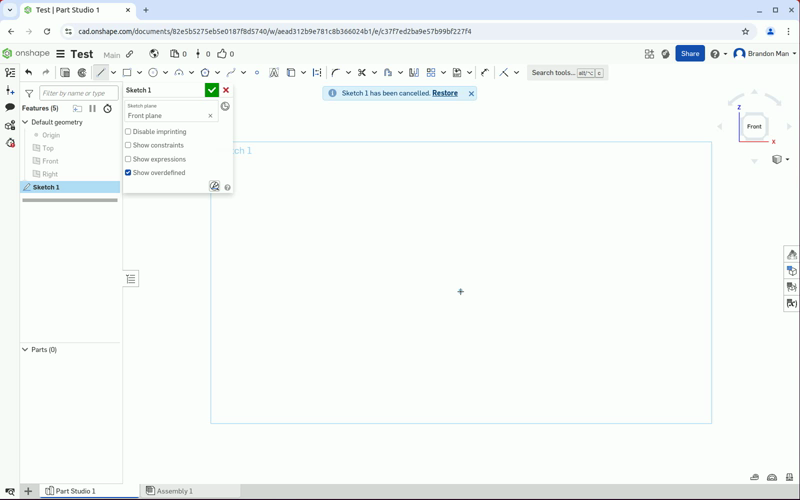
mouse_move(564, 291)
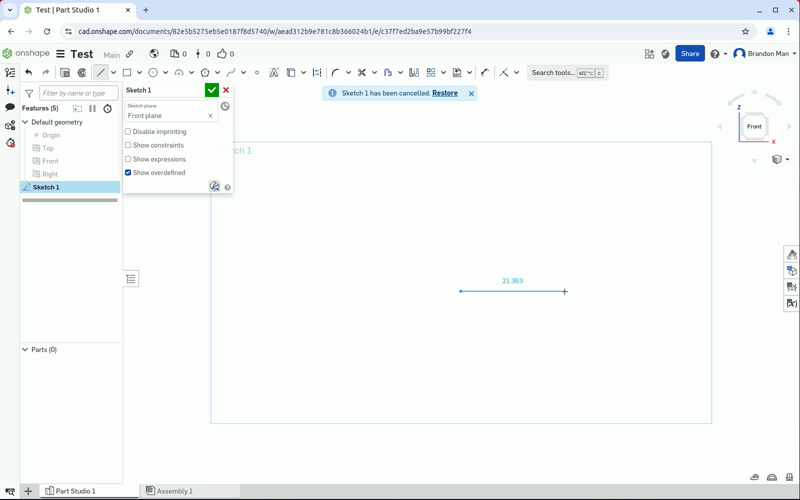
click(564, 291)
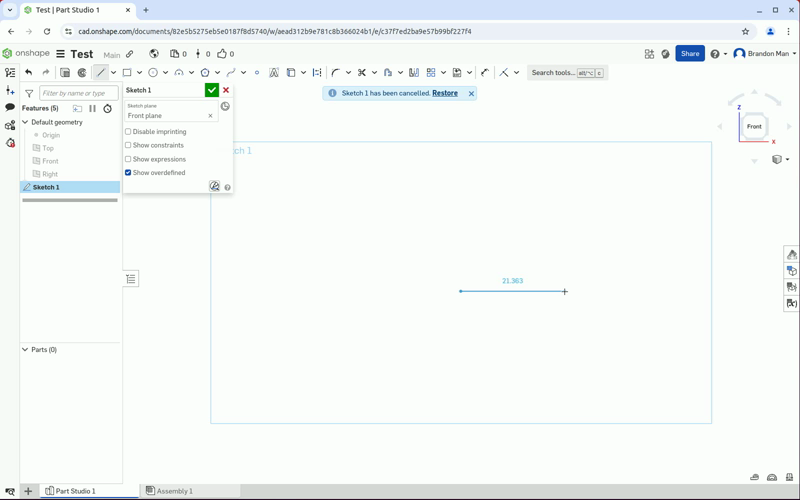
key_up(shift)
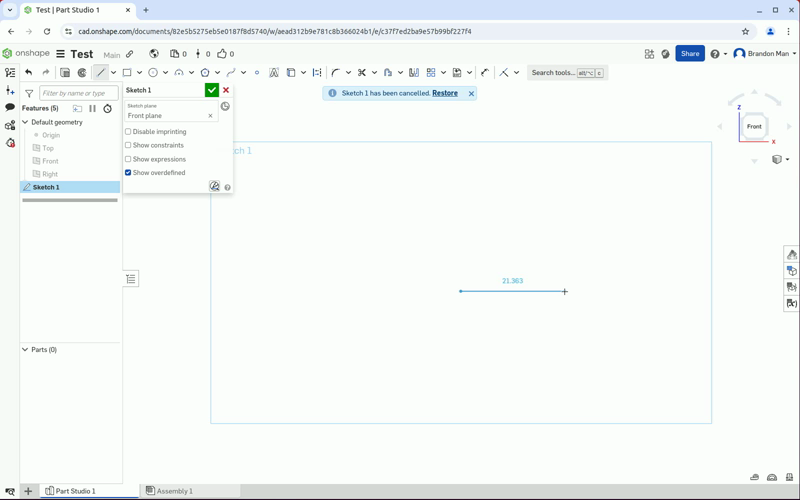
key(esc)
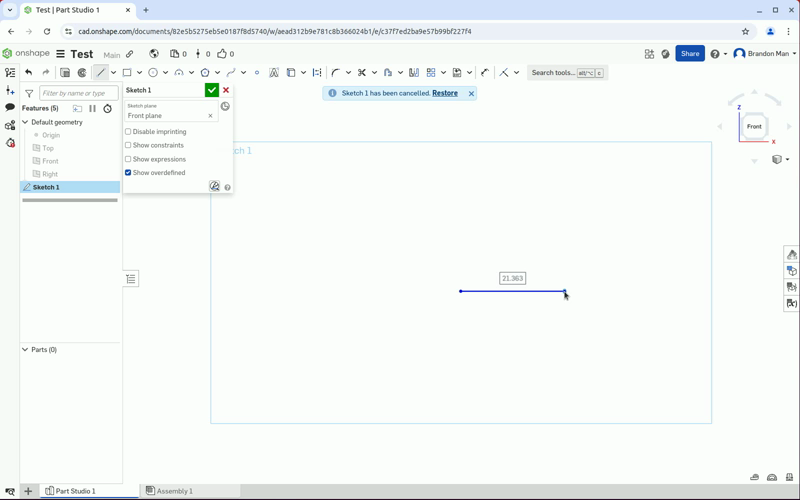
key(a)
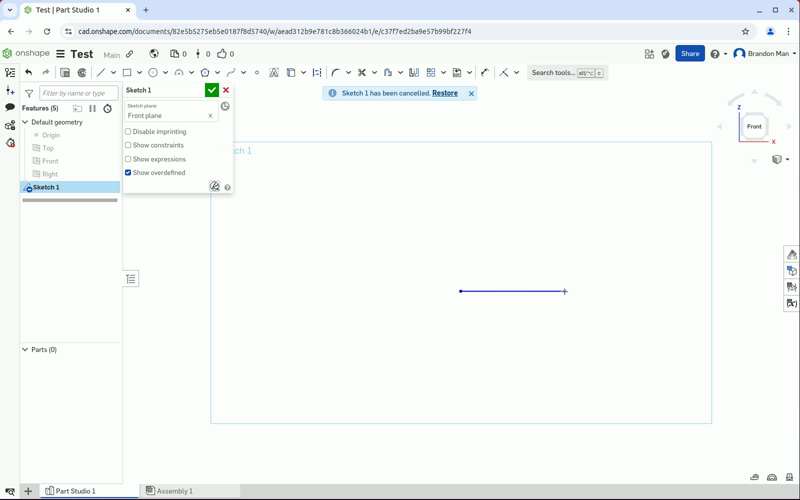
mouse_move(564, 291)
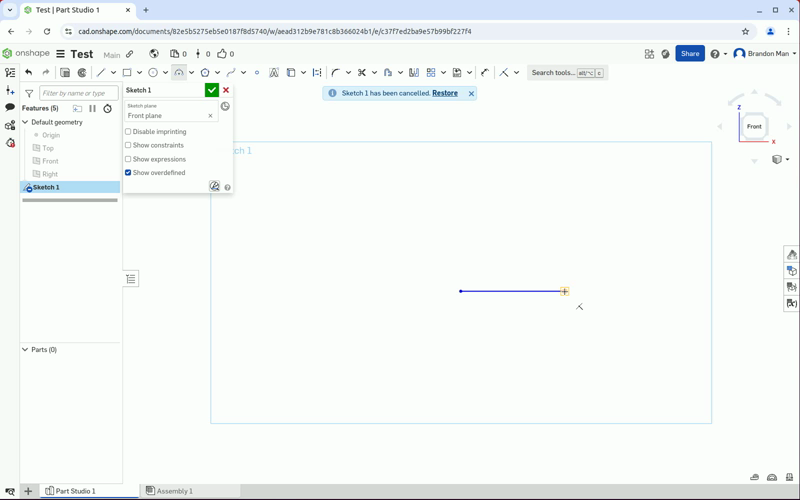
click(564, 291)
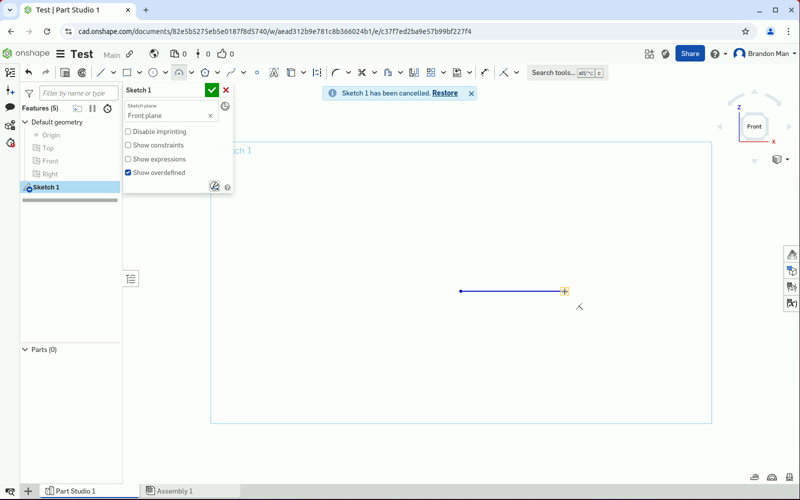
key_down(shift)
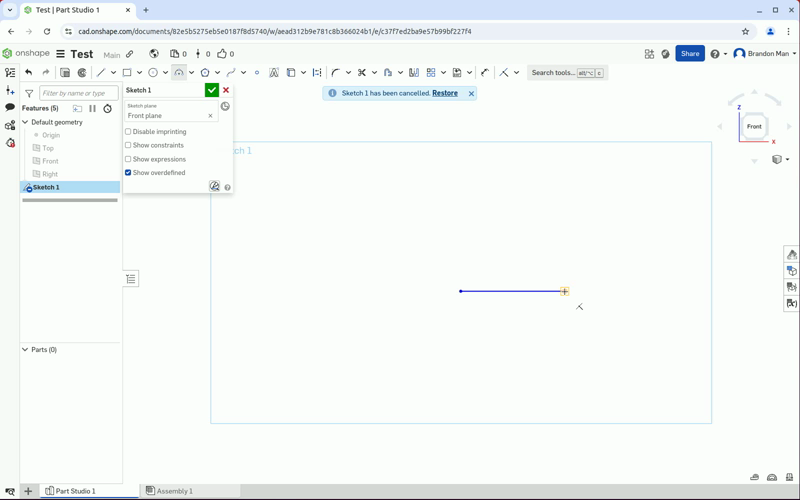
mouse_move(564, 274)
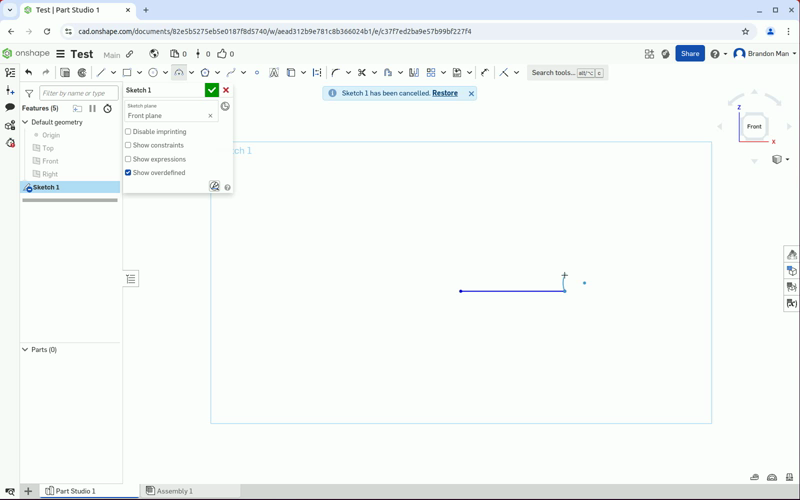
click(564, 274)
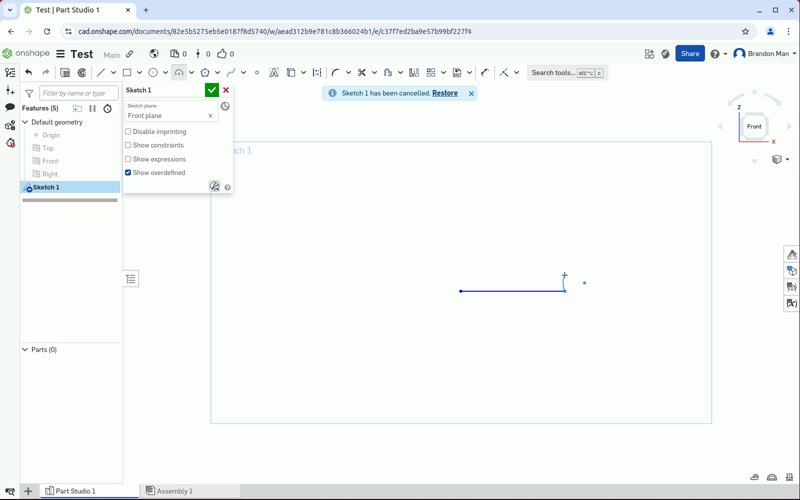
mouse_move(573, 282)
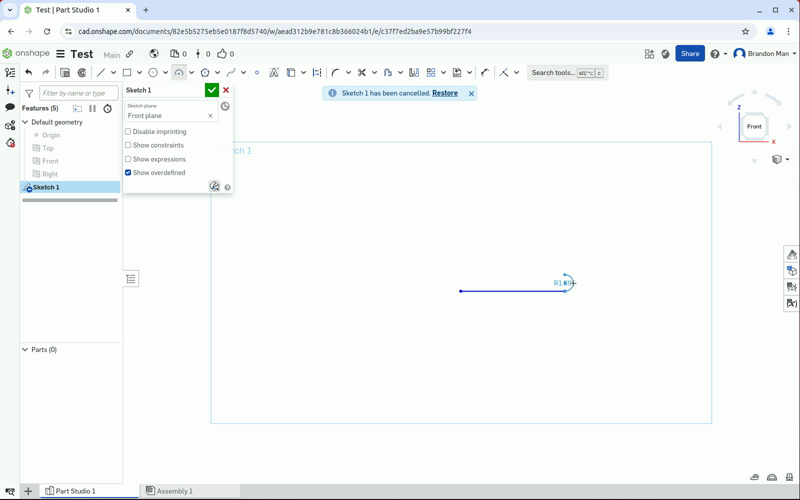
click(573, 282)
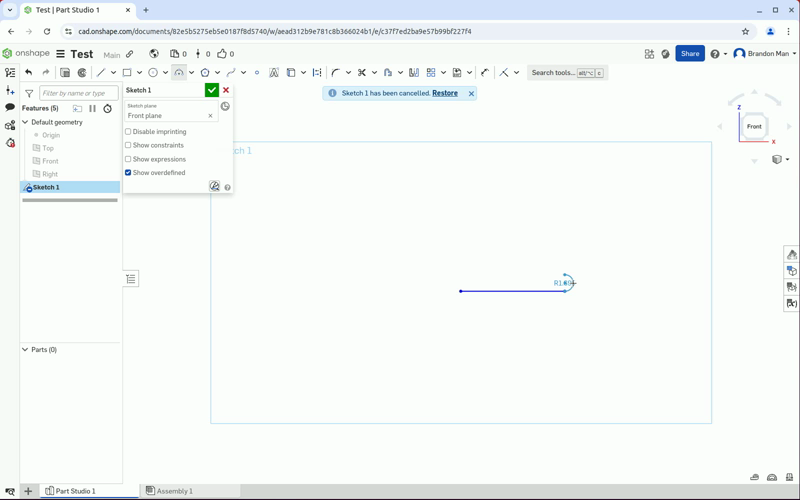
key_up(shift)
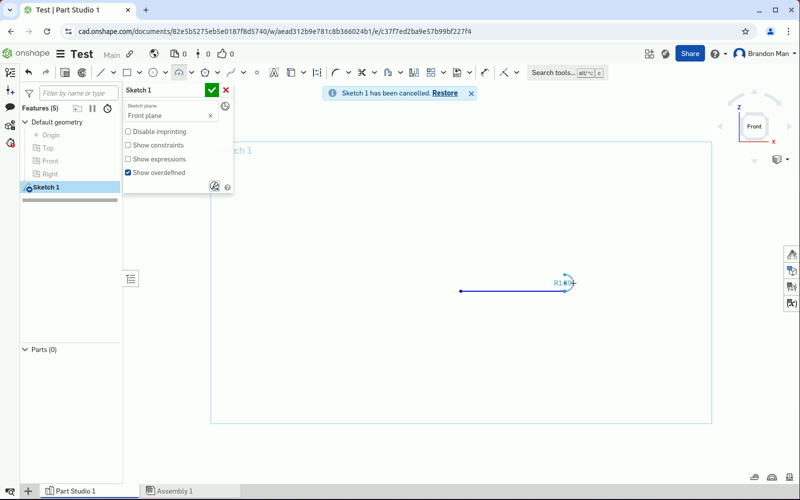
key(esc)
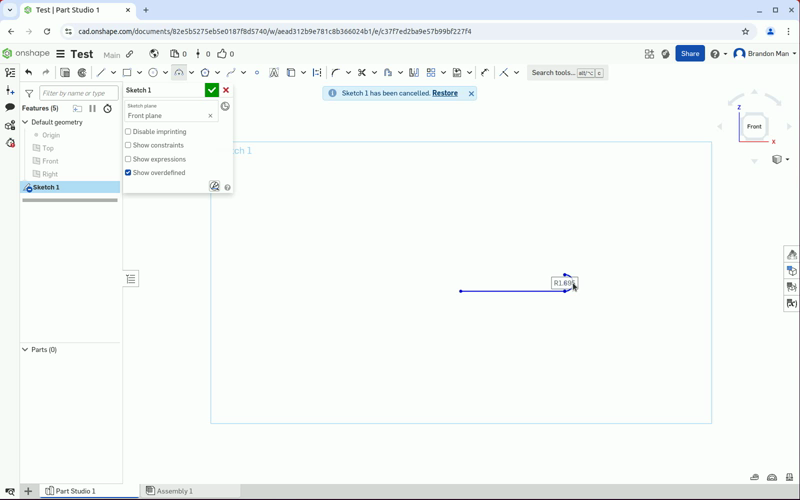
key(l)
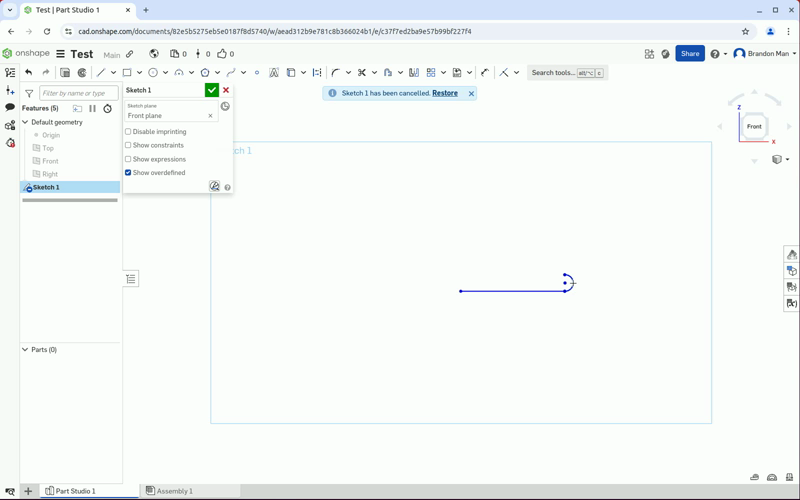
mouse_move(564, 274)
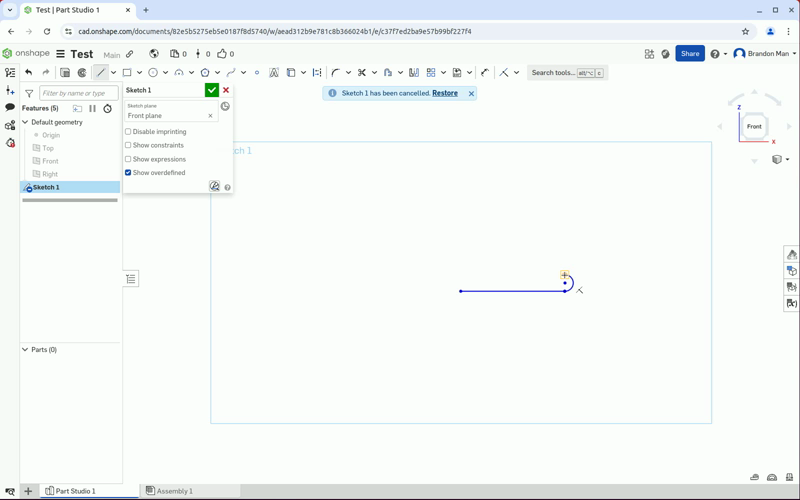
click(564, 274)
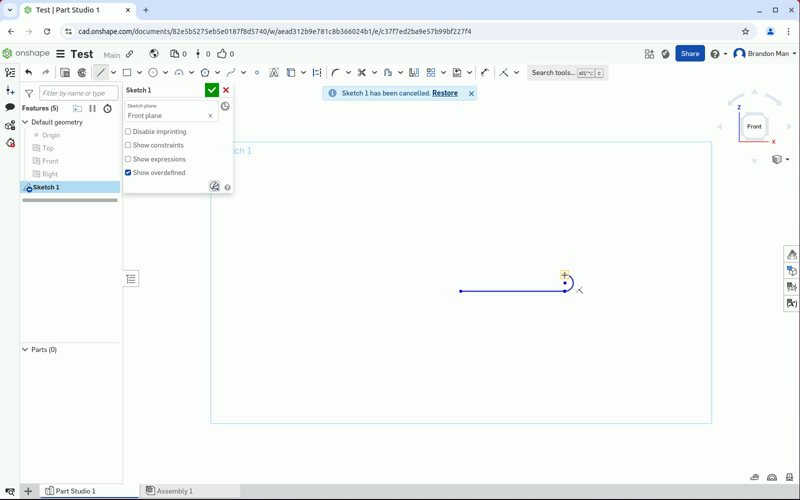
key_down(shift)
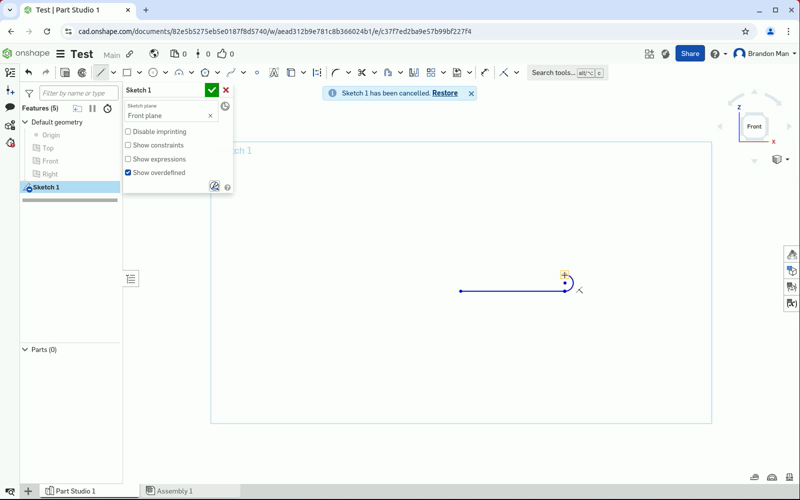
mouse_move(460, 274)
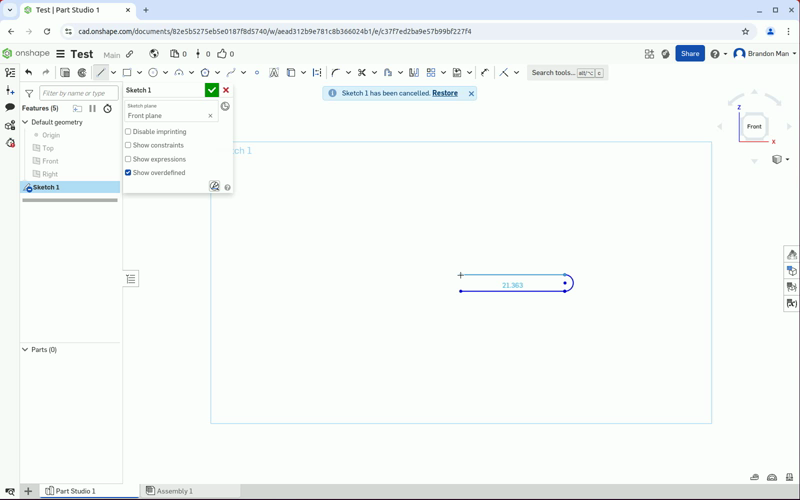
click(460, 274)
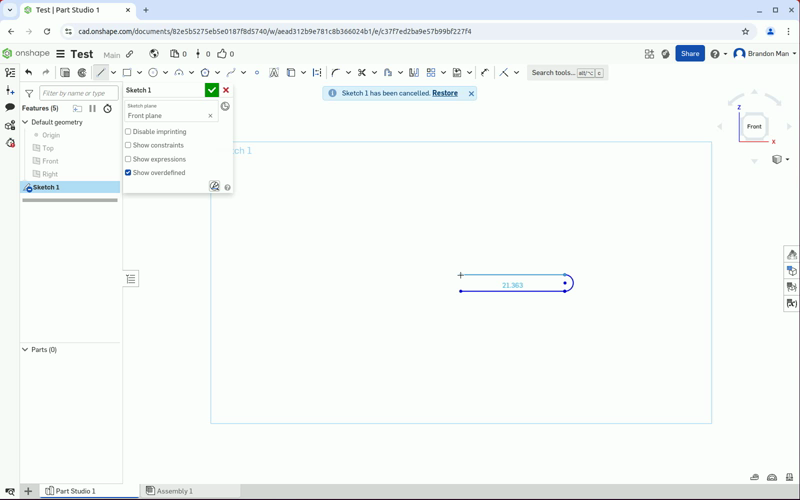
key_up(shift)
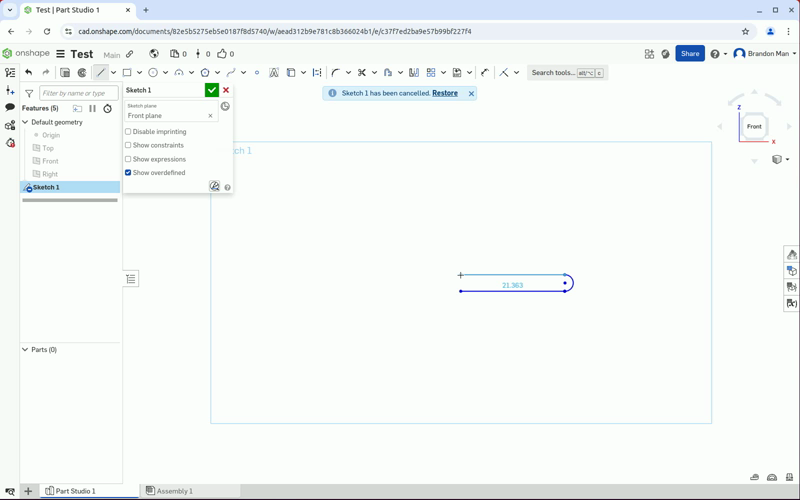
key(esc)
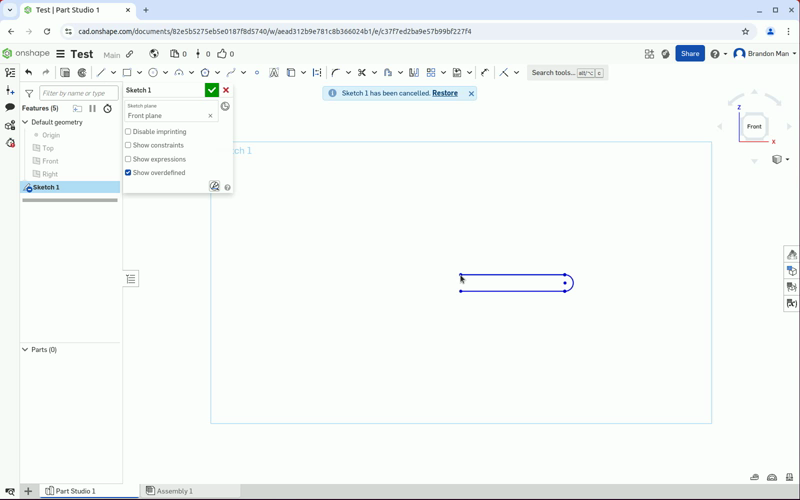
key(a)
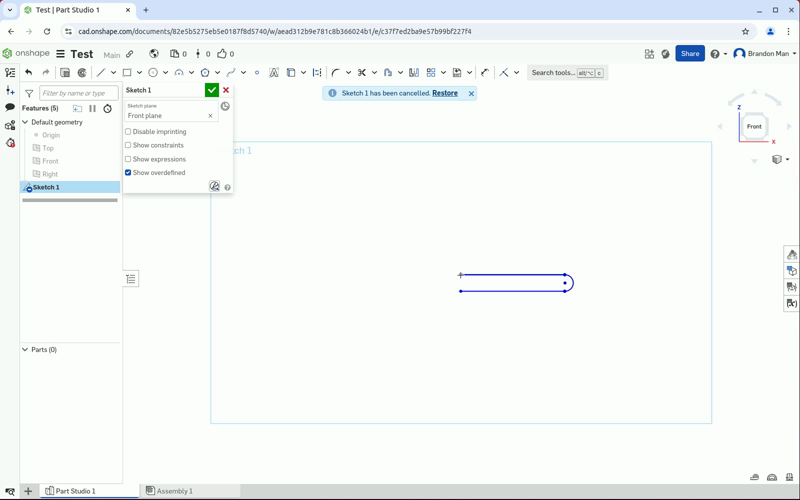
mouse_move(460, 274)
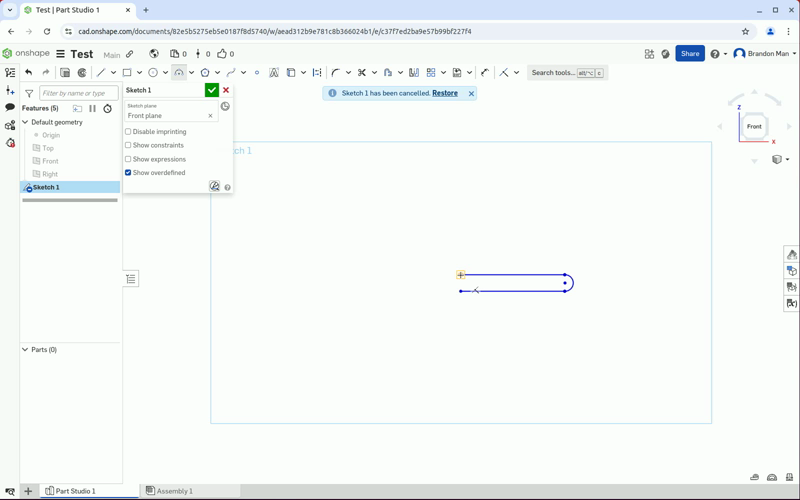
click(460, 274)
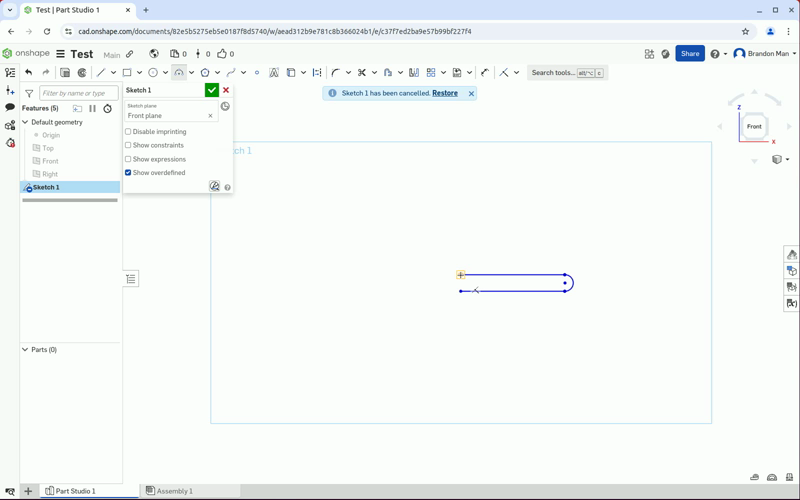
mouse_move(460, 291)
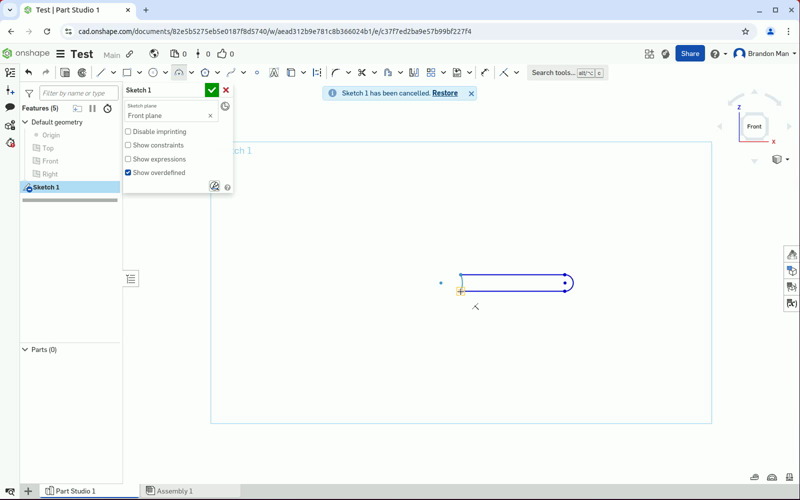
click(460, 291)
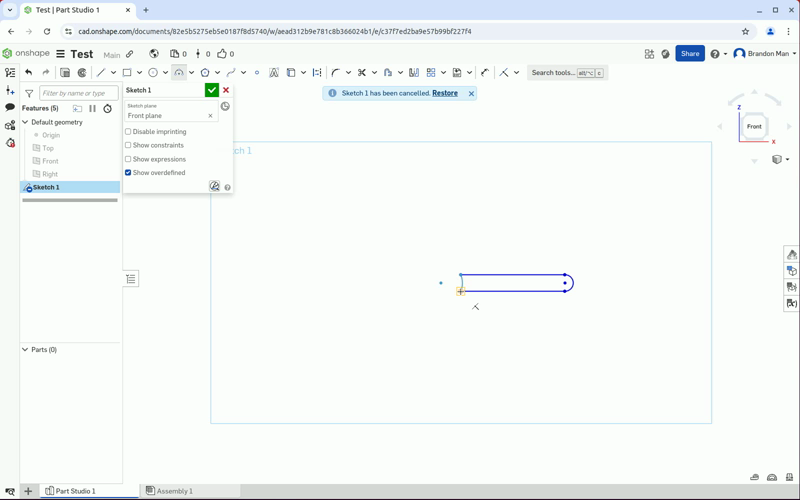
key_down(shift)
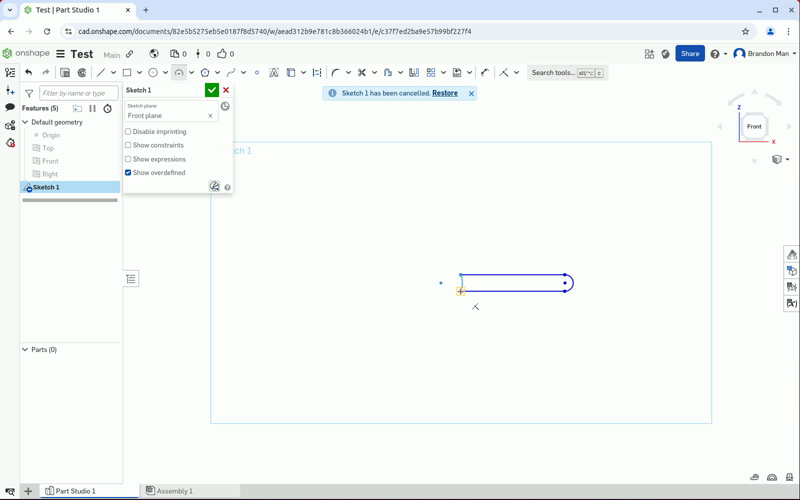
mouse_move(452, 282)
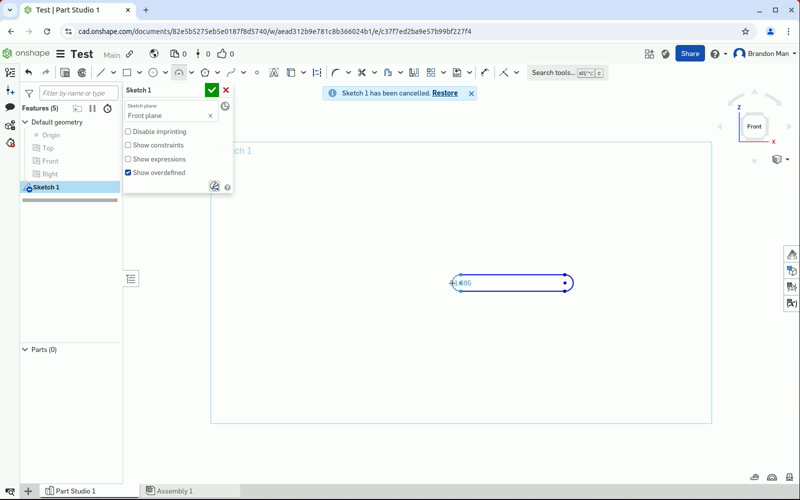
click(452, 282)
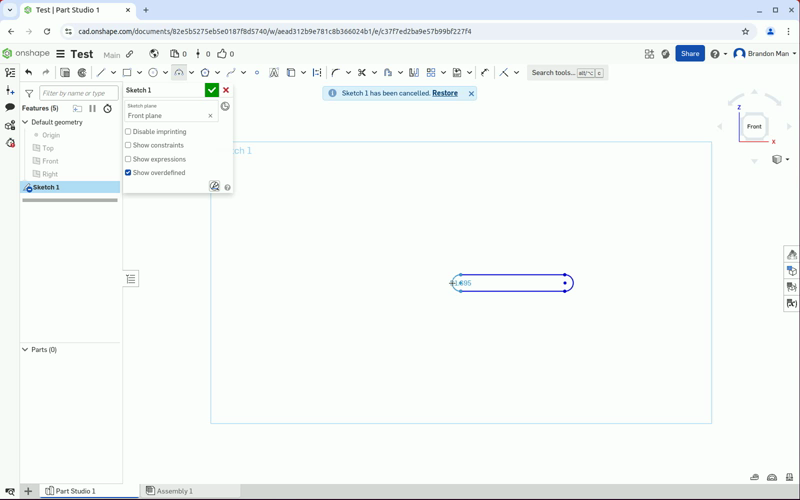
key_up(shift)
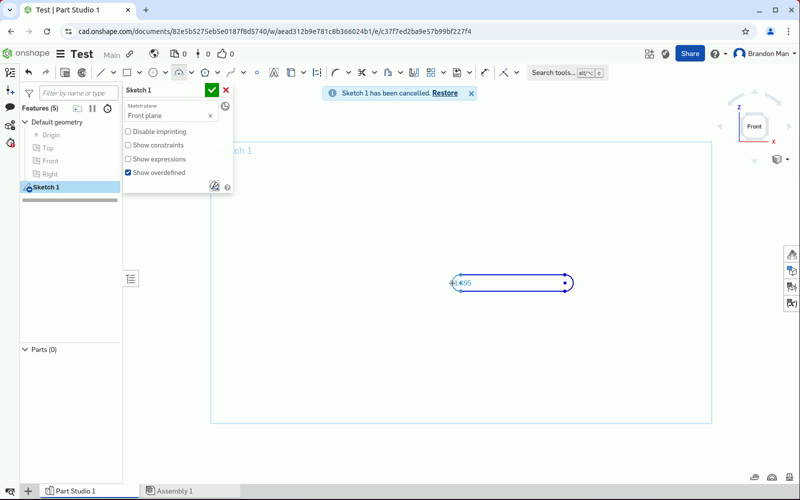
key(esc)
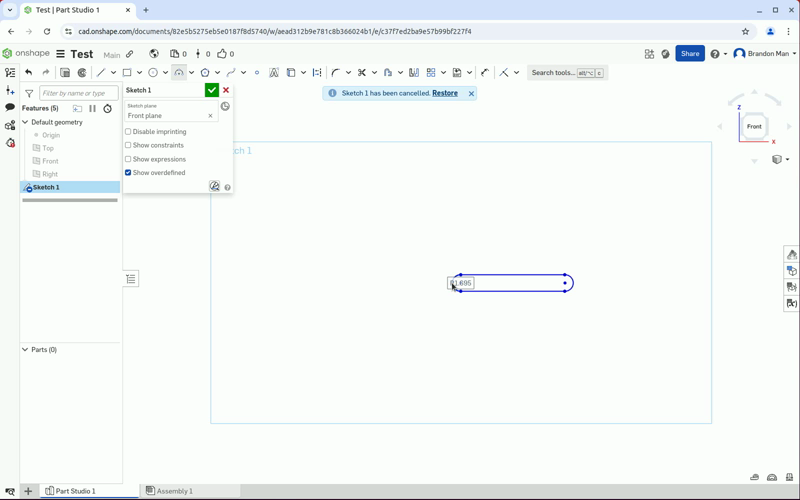
key(c)
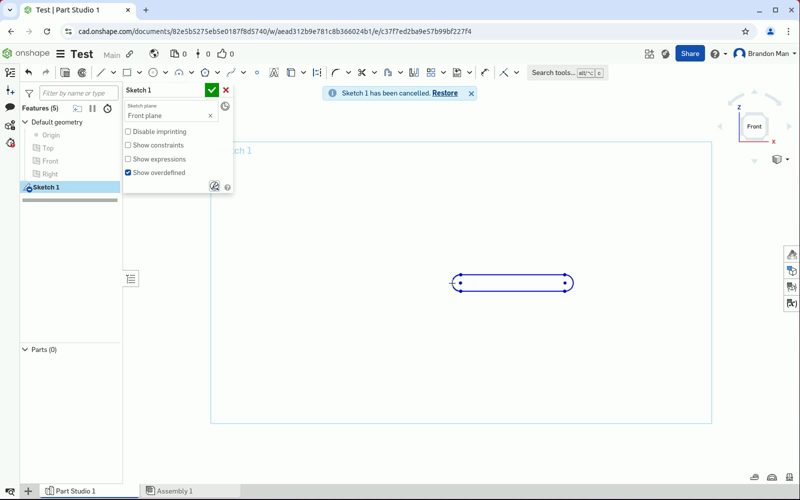
key_down(shift)
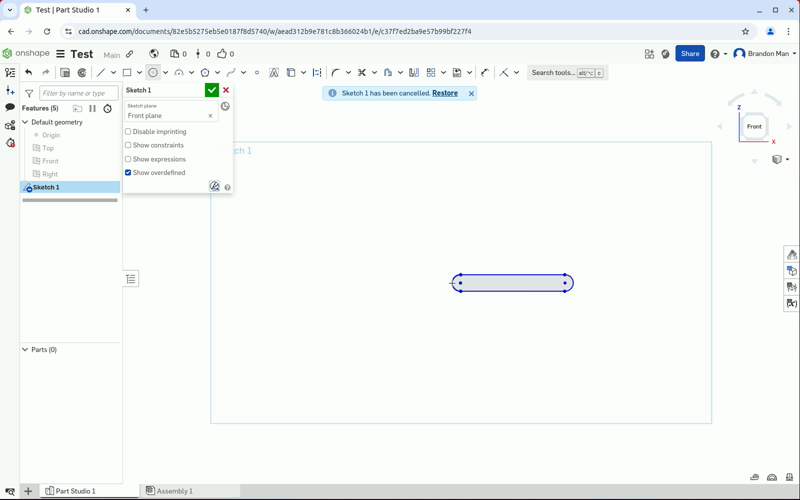
mouse_move(460, 282)
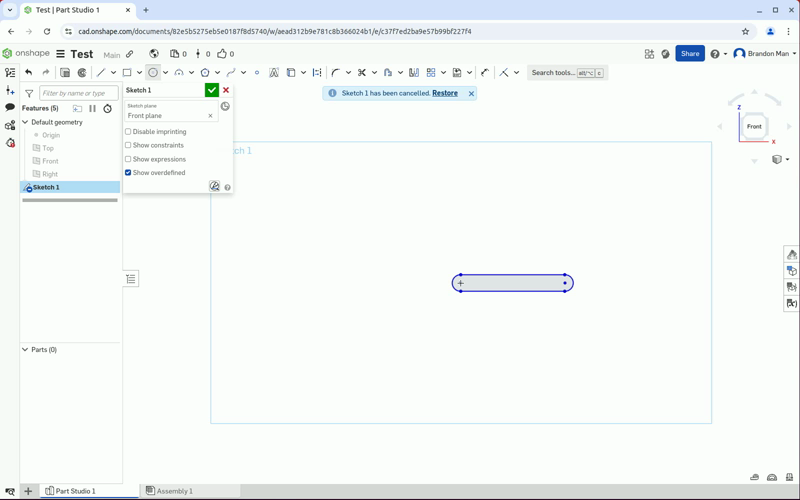
click(460, 282)
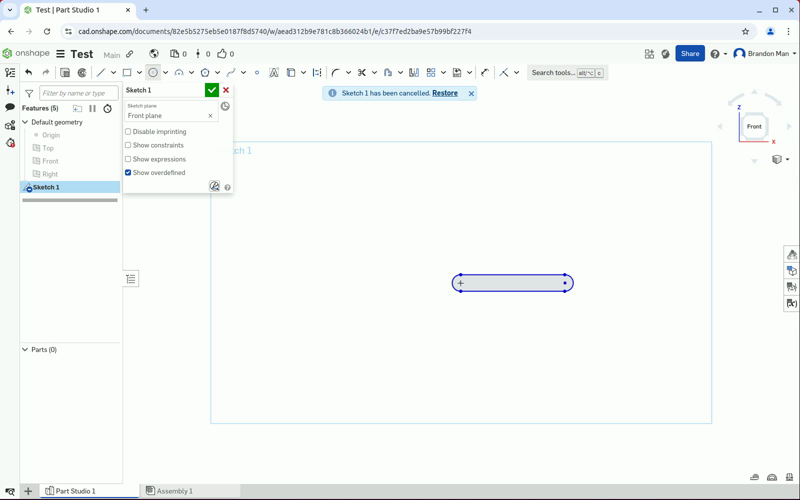
key_up(shift)
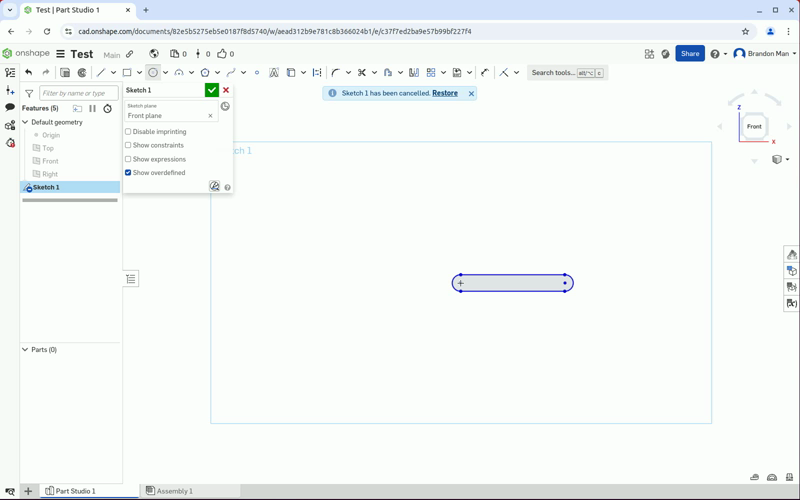
mouse_move(465, 282)
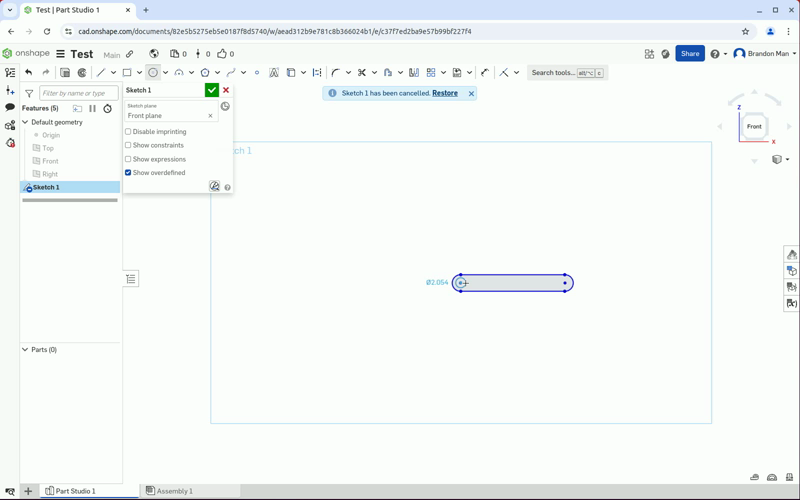
click(465, 282)
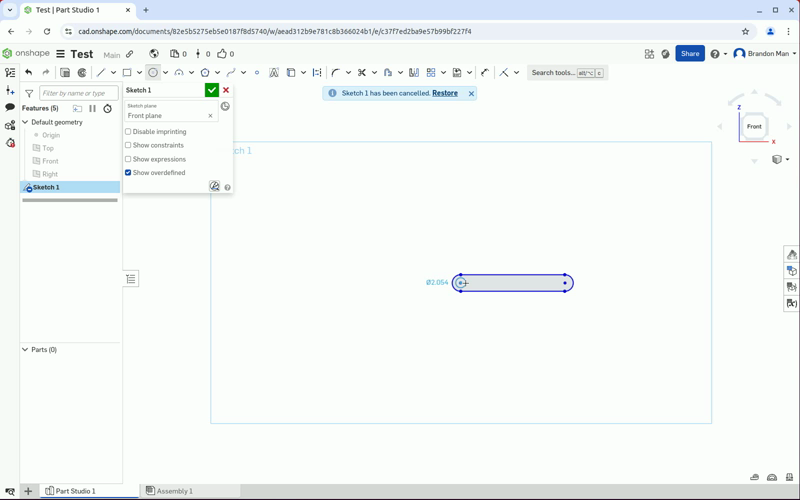
key(esc)
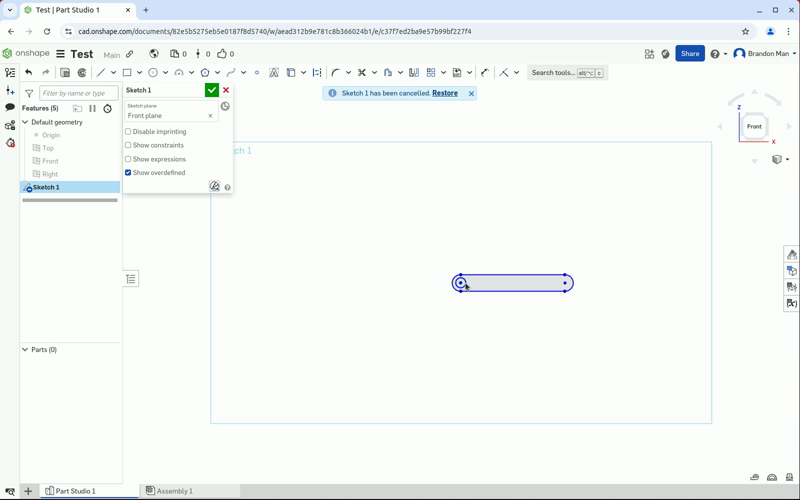
key(c)
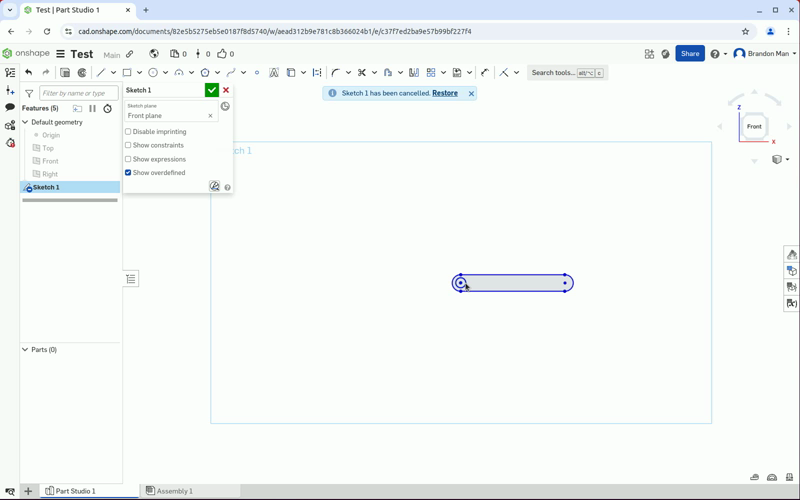
key_down(shift)
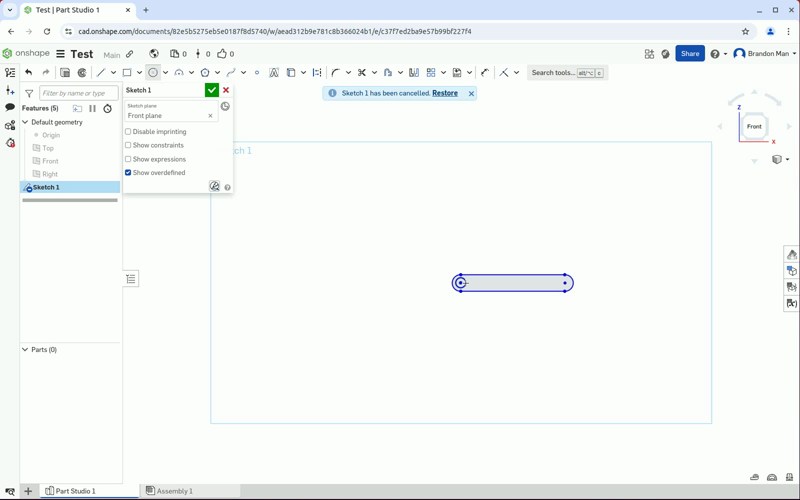
mouse_move(564, 282)
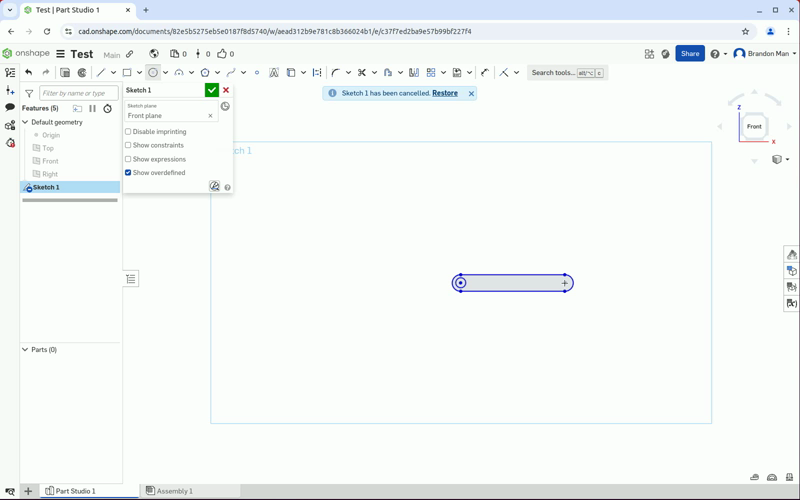
click(564, 282)
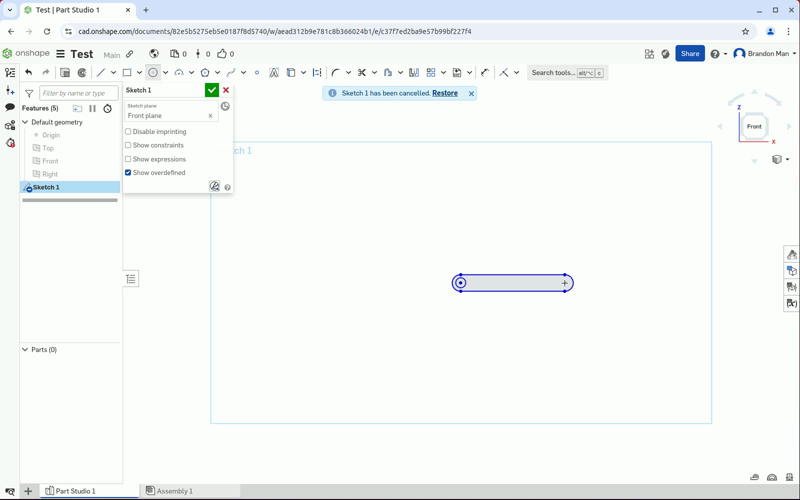
key_up(shift)
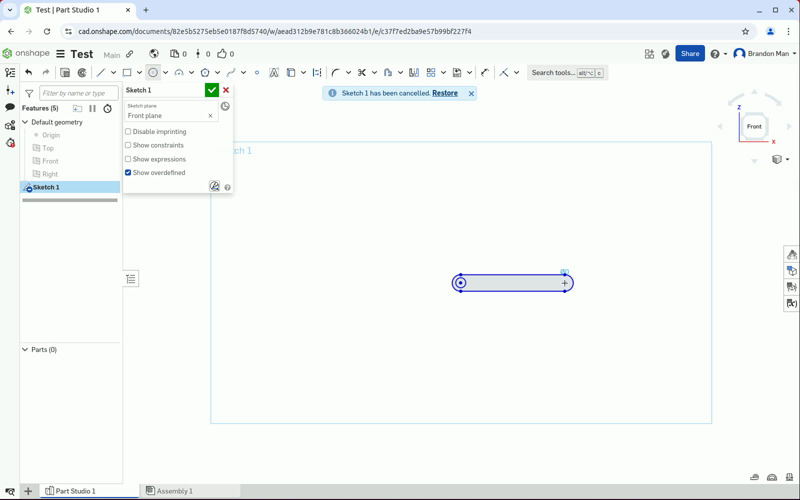
mouse_move(569, 282)
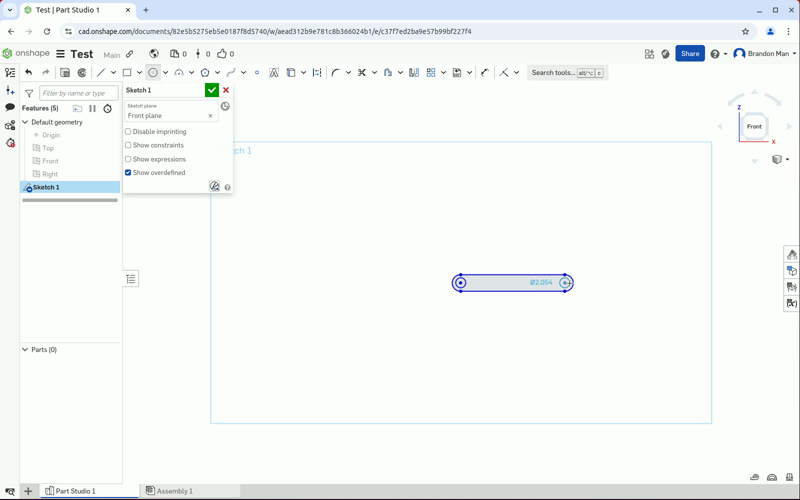
scroll(6)
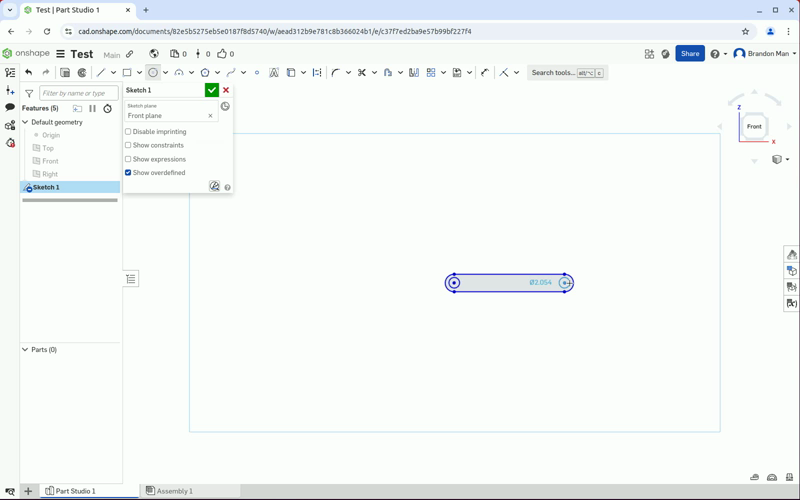
scroll(6)
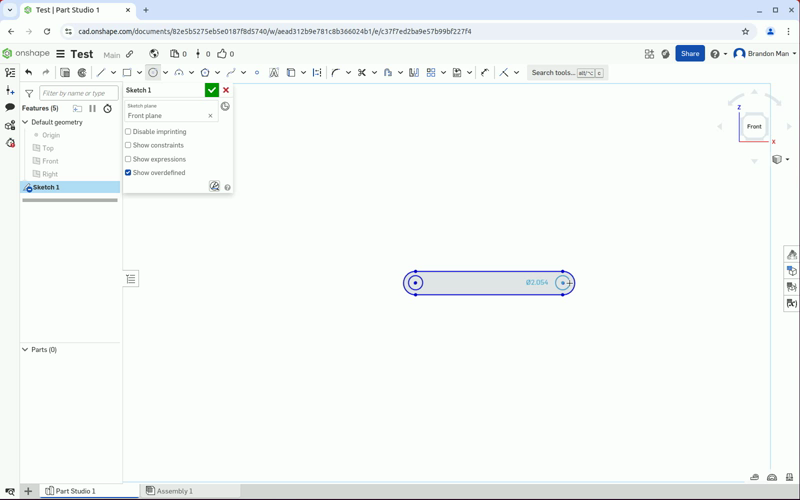
scroll(6)
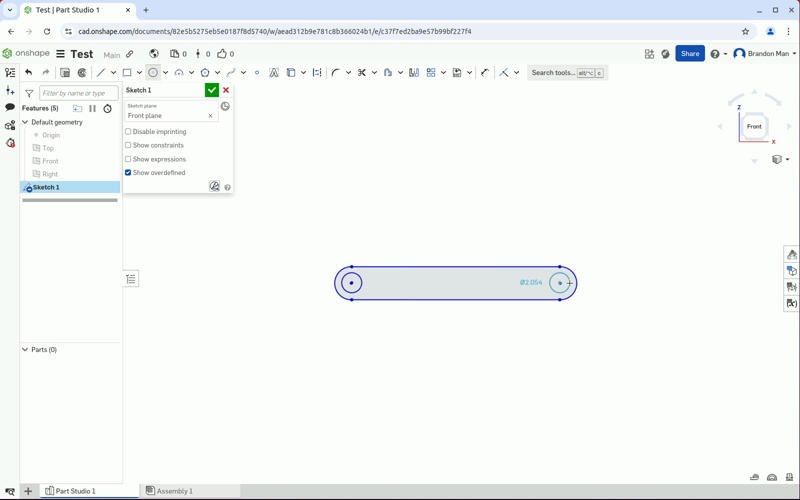
scroll(6)
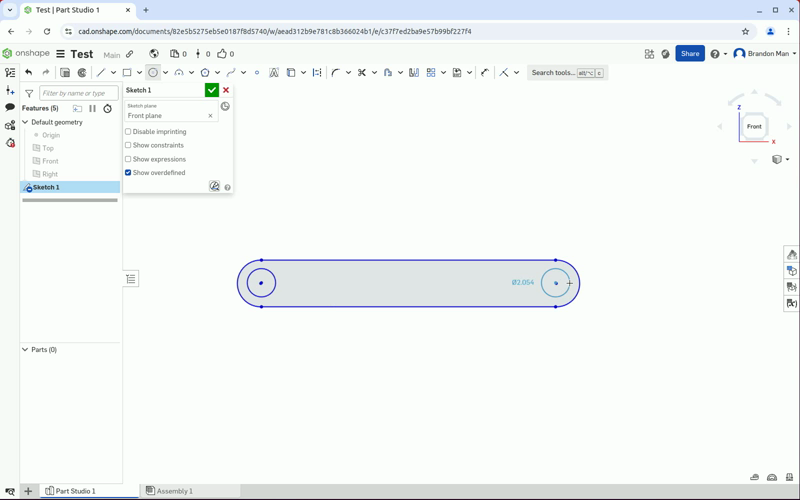
scroll(6)
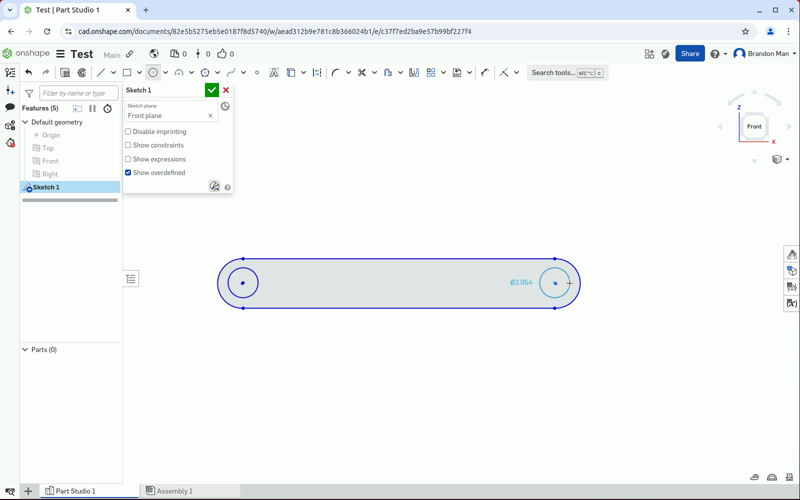
scroll(6)
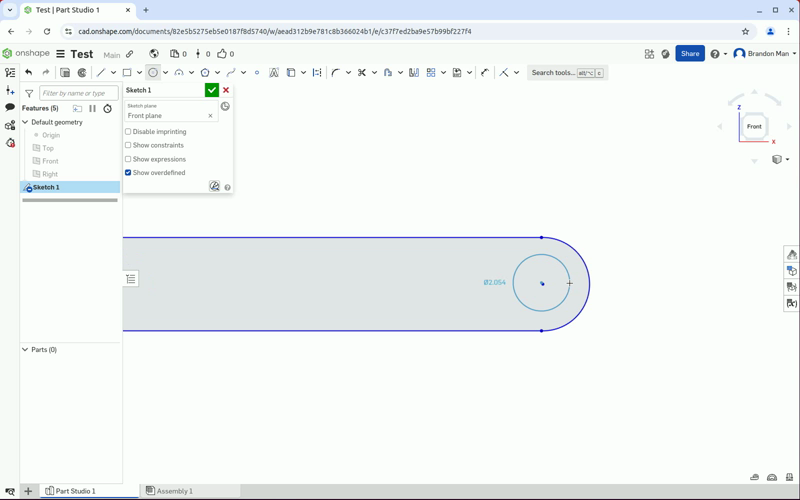
scroll(6)
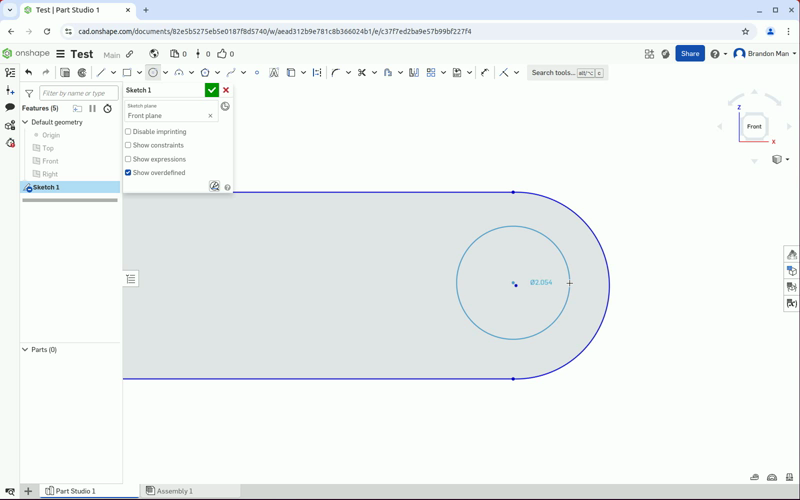
click(569, 282)
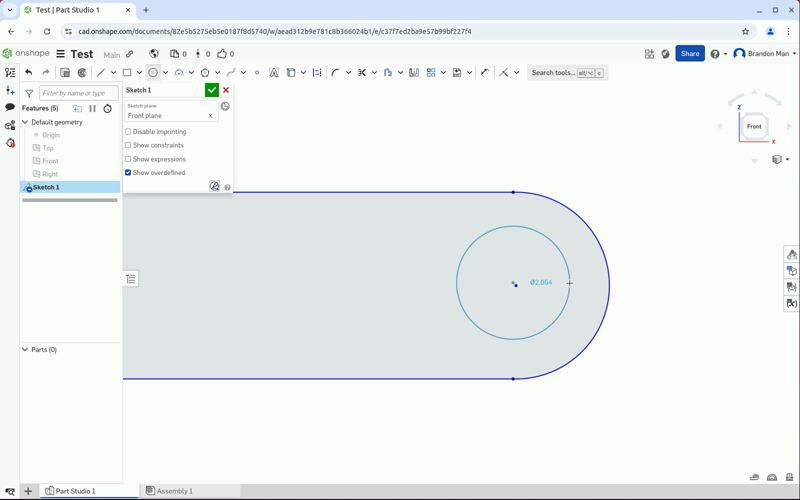
scroll(-6)
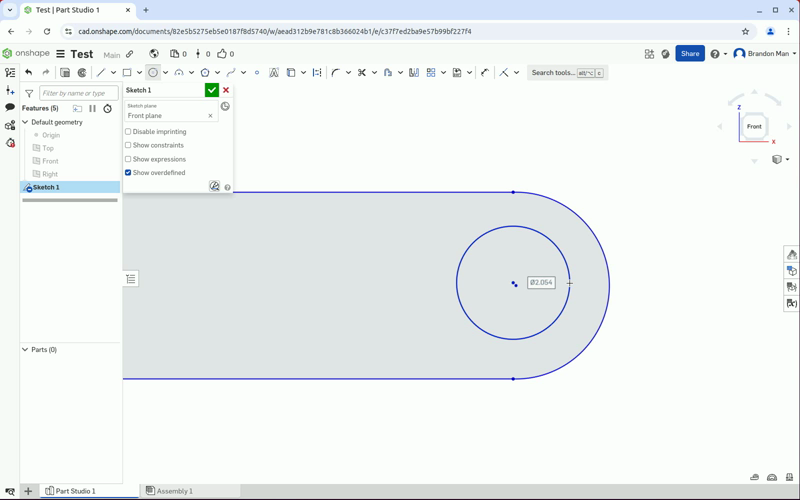
scroll(-6)
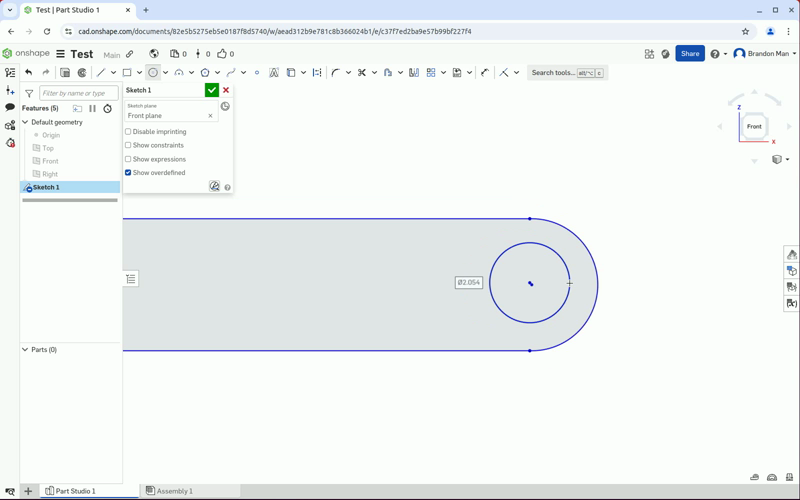
scroll(-6)
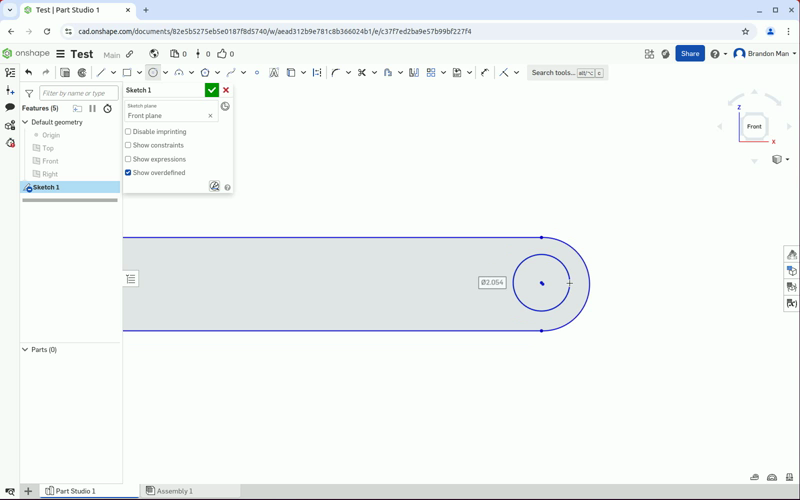
scroll(-6)
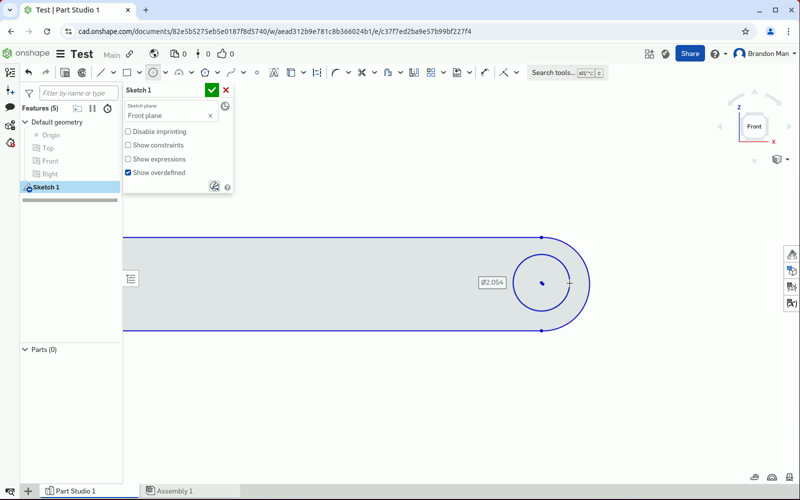
scroll(-6)
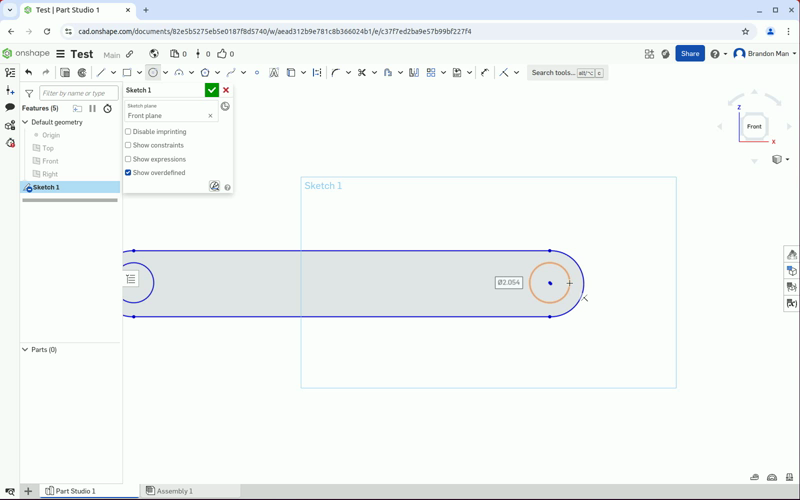
scroll(-6)
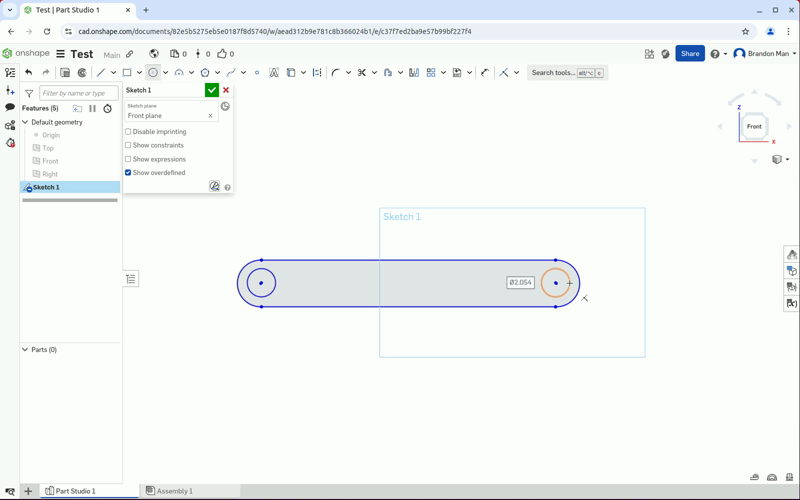
scroll(-6)
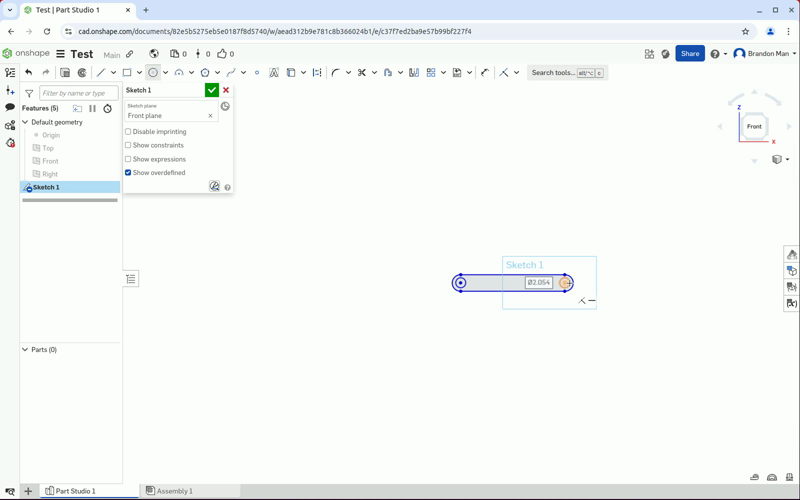
key(esc)
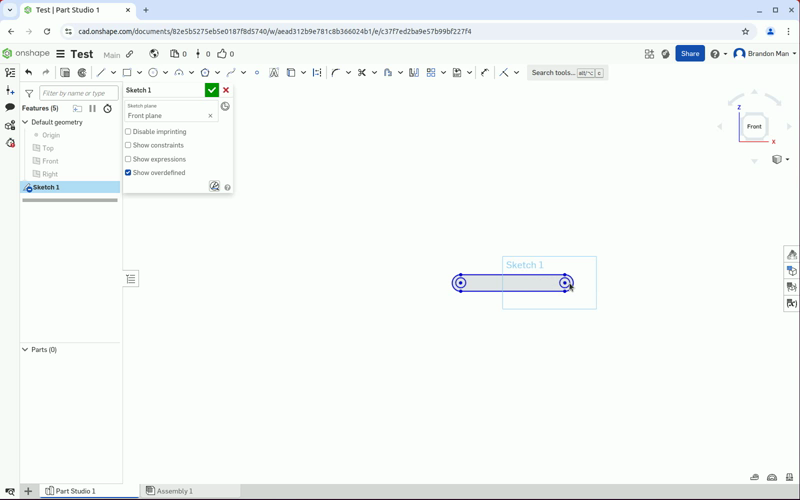
mouse_move(530, 278)
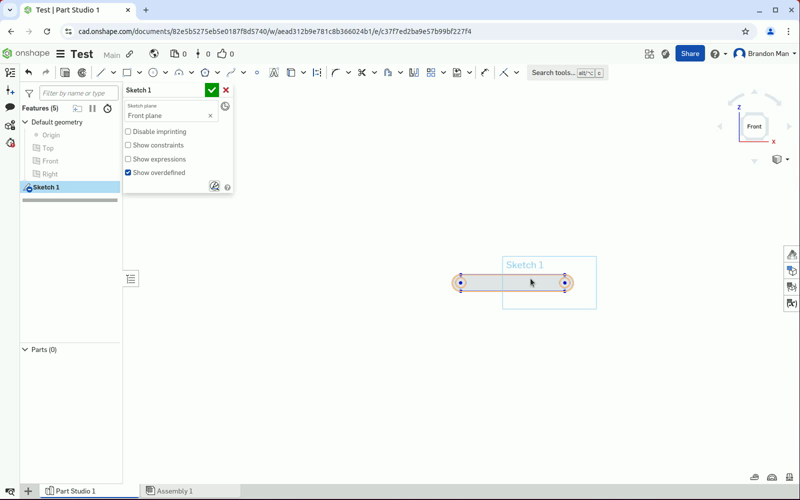
click(530, 278)
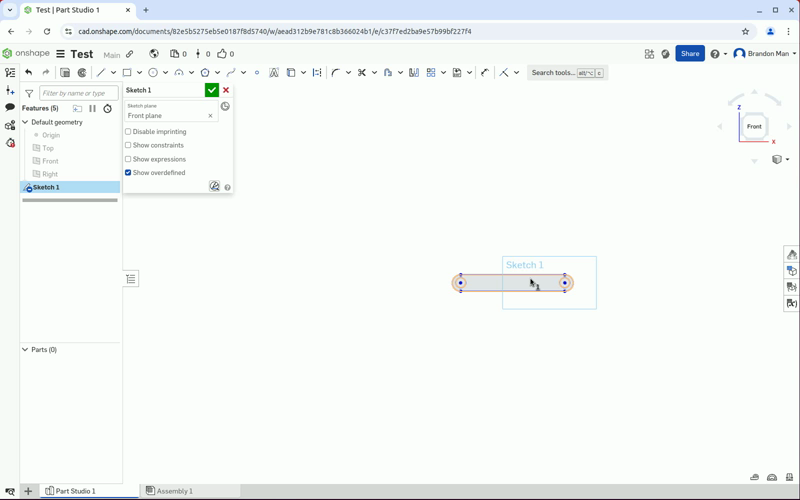
mouse_move(73, 352)
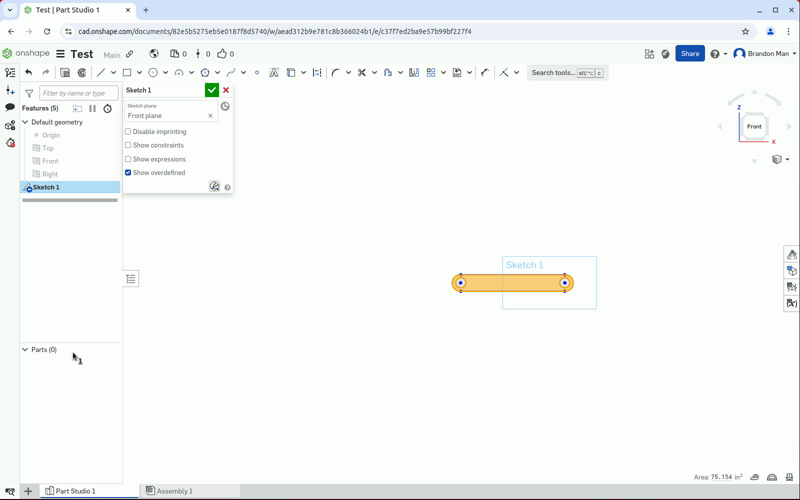
key(shift+y)
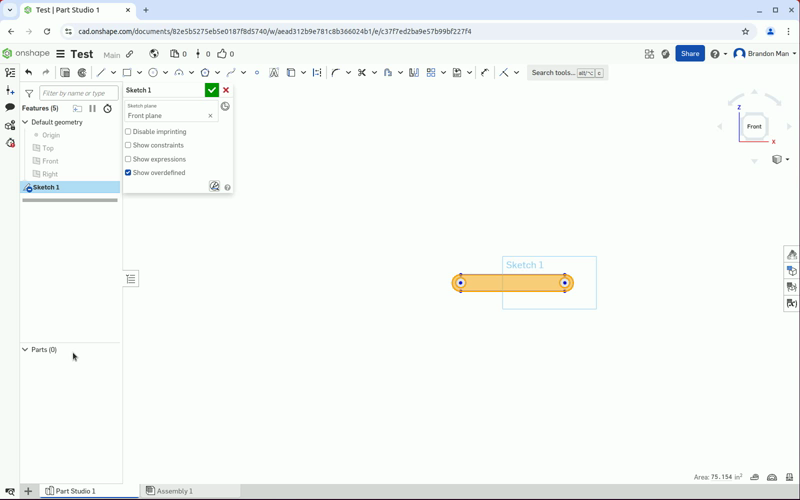
key(shift+e)
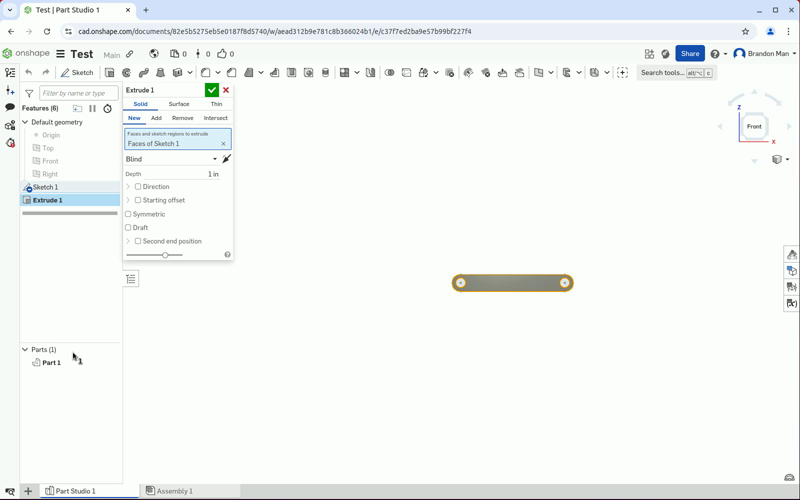
mouse_move(143, 106)
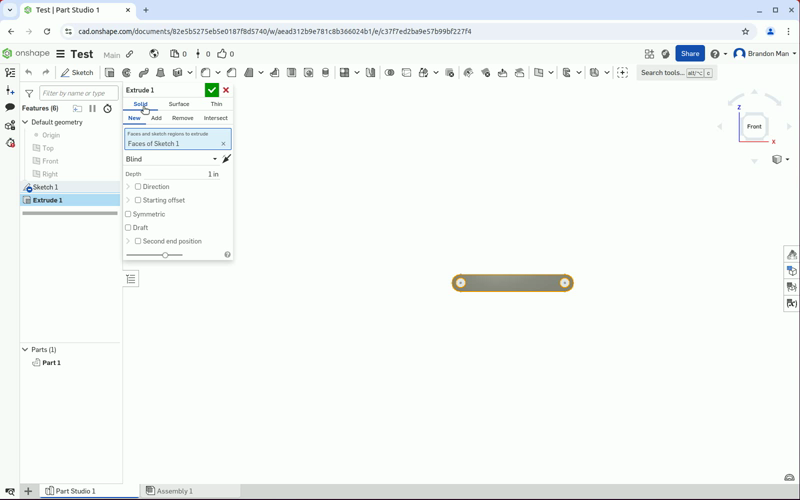
click(143, 106)
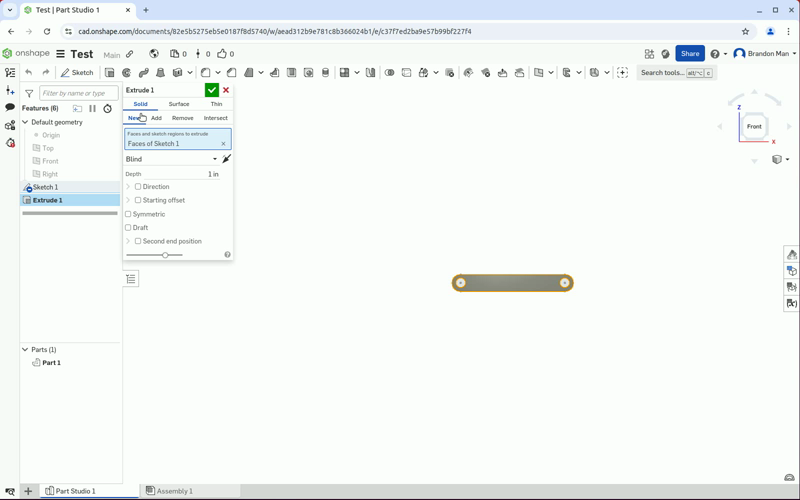
mouse_move(137, 120)
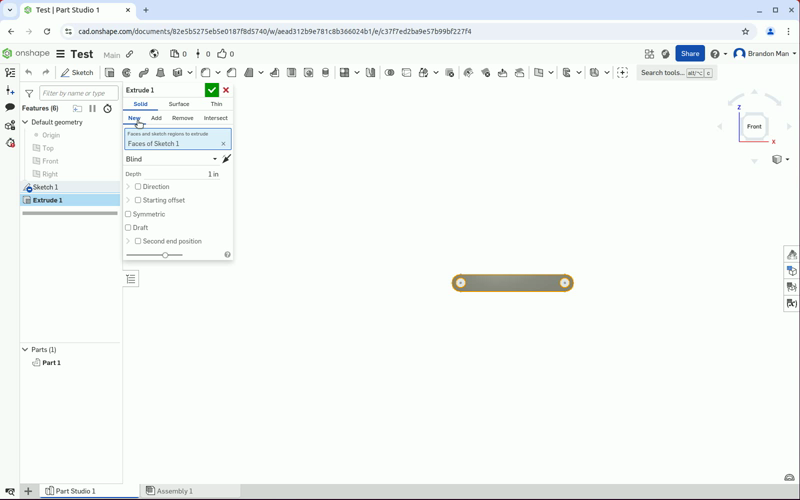
click(137, 120)
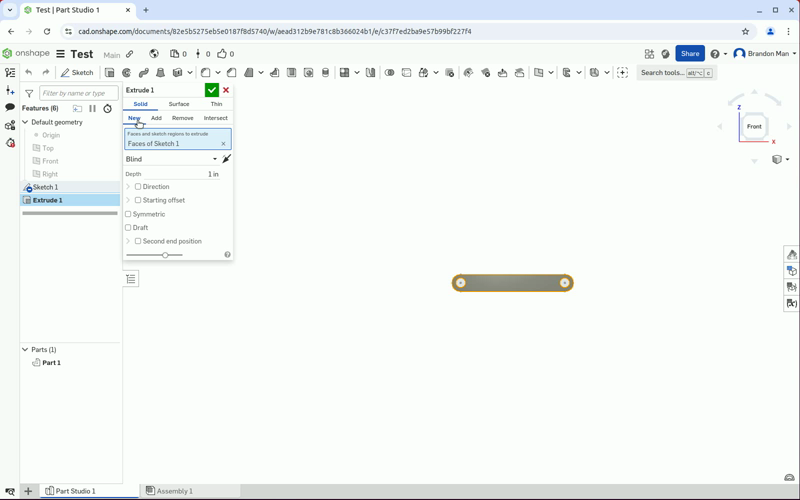
key(tab, 4)
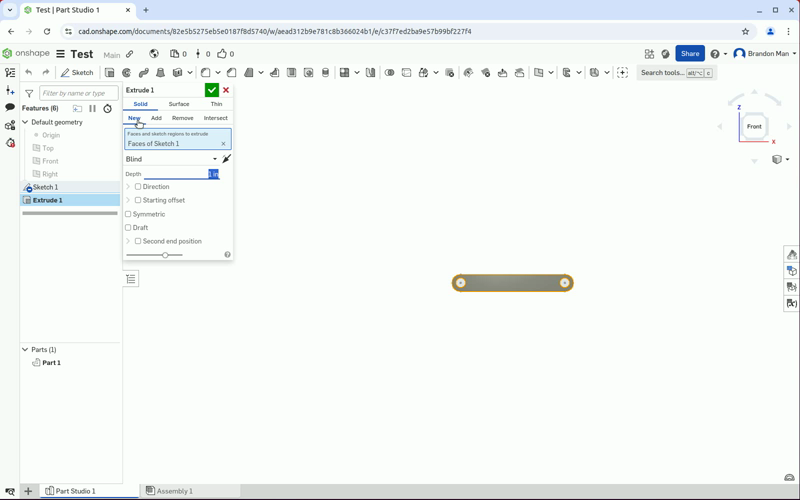
text(2.166)
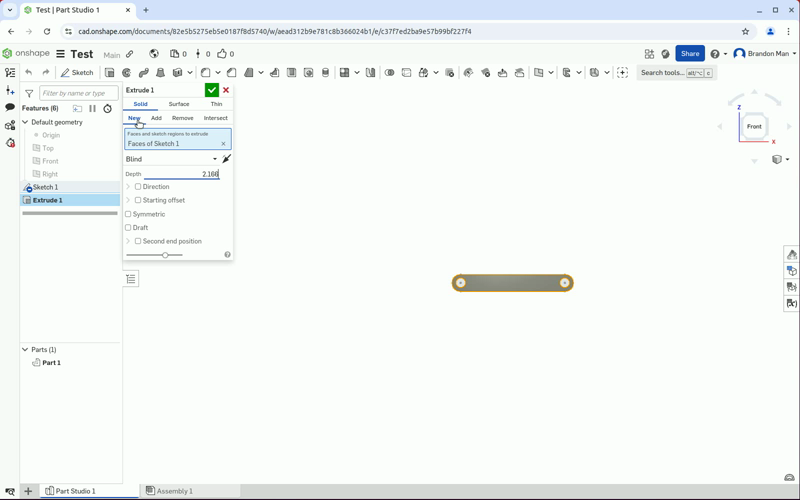
key(enter)
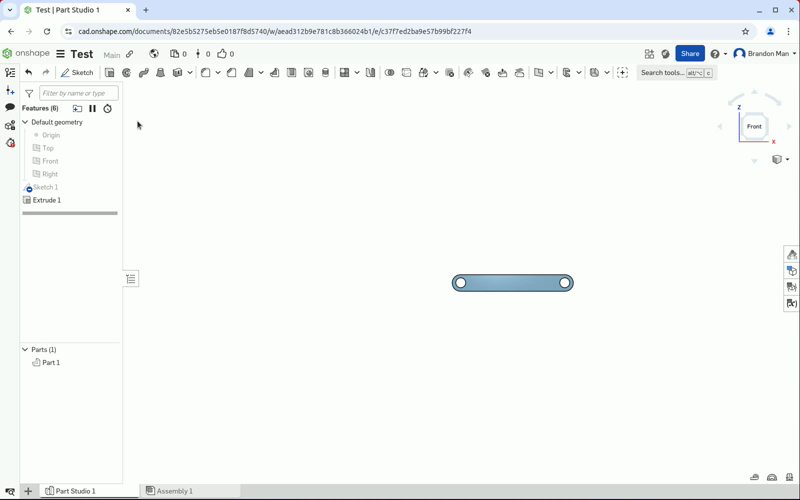
key(shift+h)
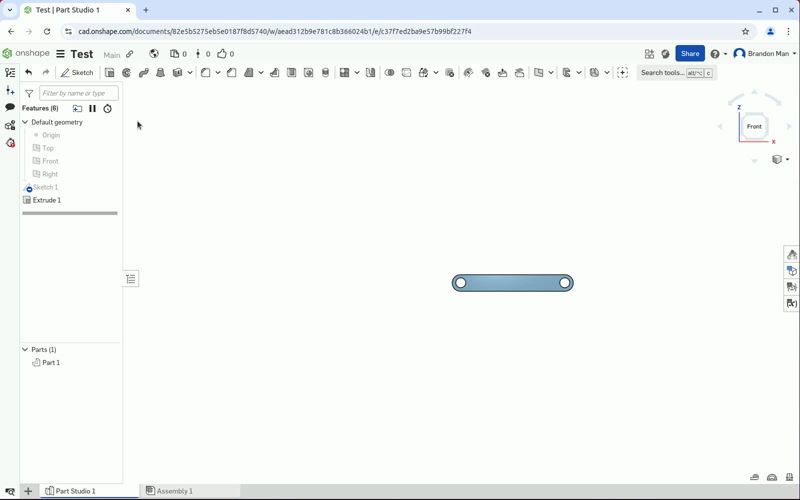
key(shift+h)
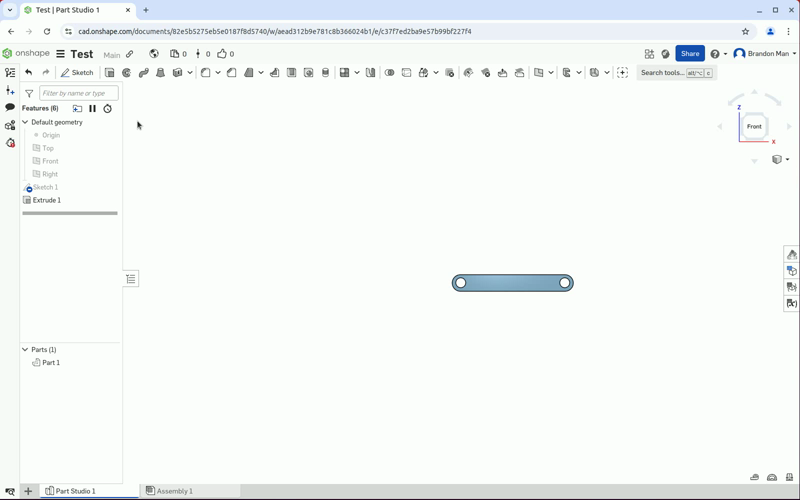
mouse_move(73, 189)
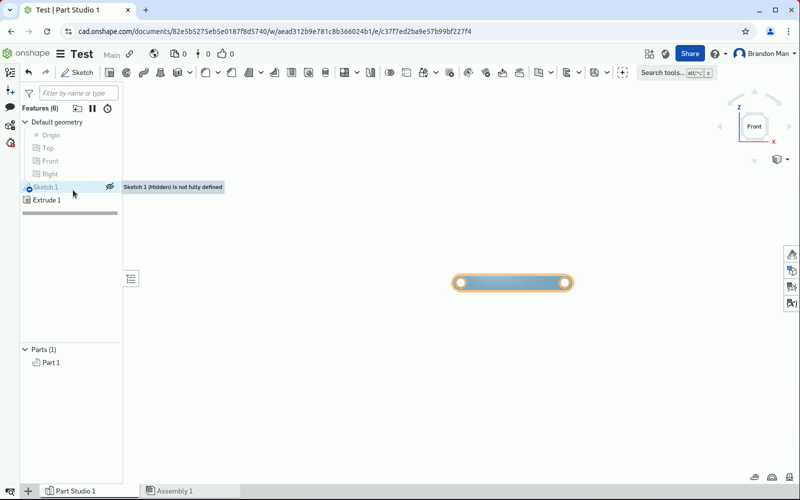
click(73, 189)
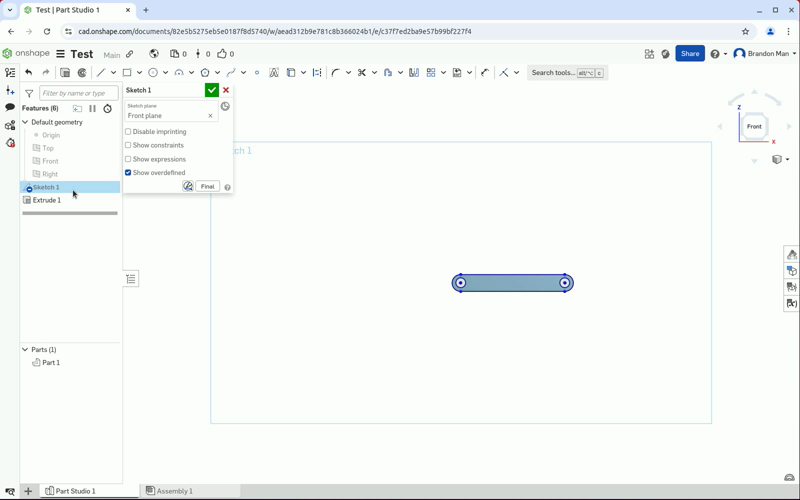
mouse_move(229, 92)
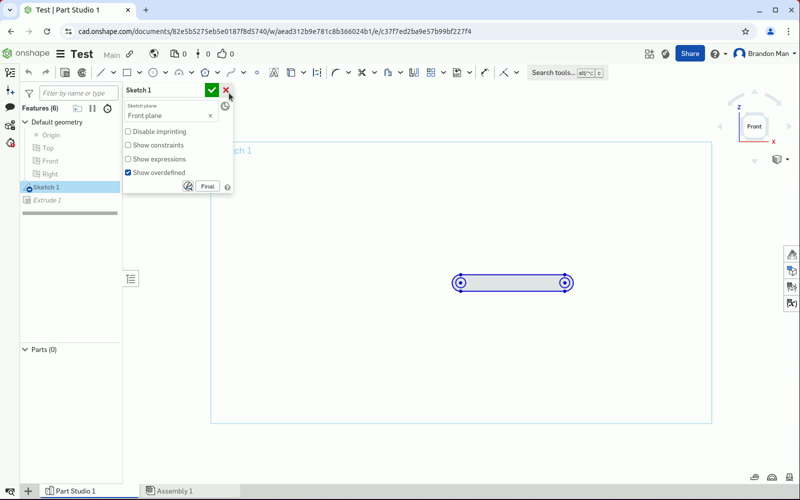
click(229, 92)
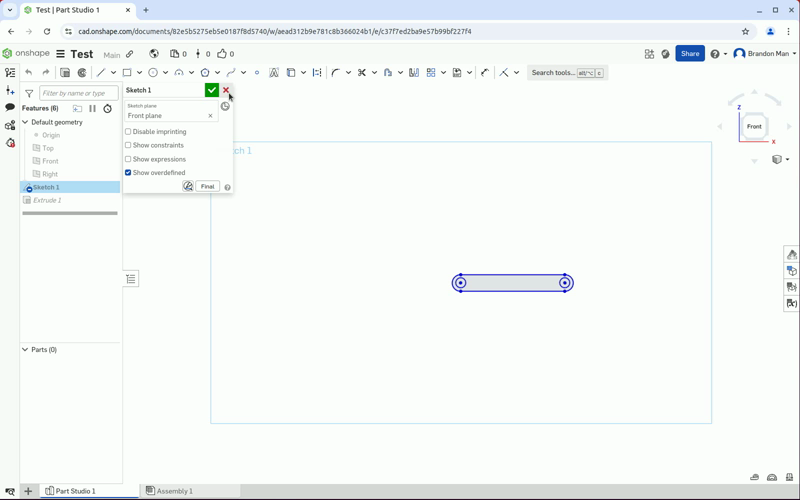
key(shift+s)
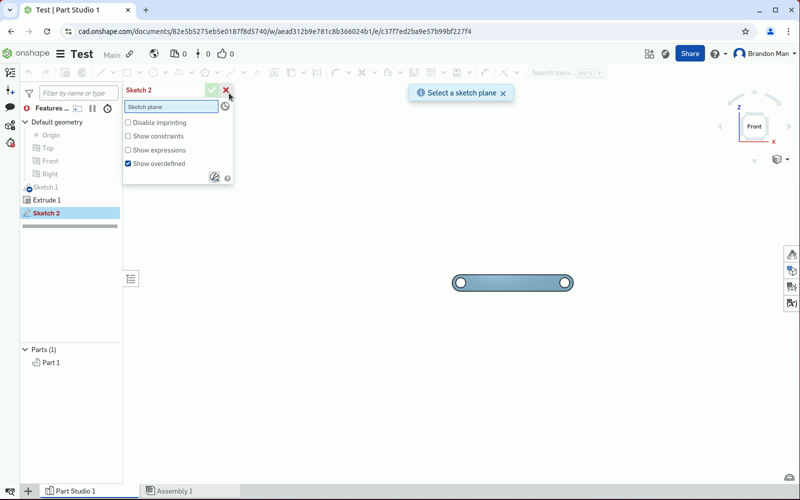
mouse_move(73, 163)
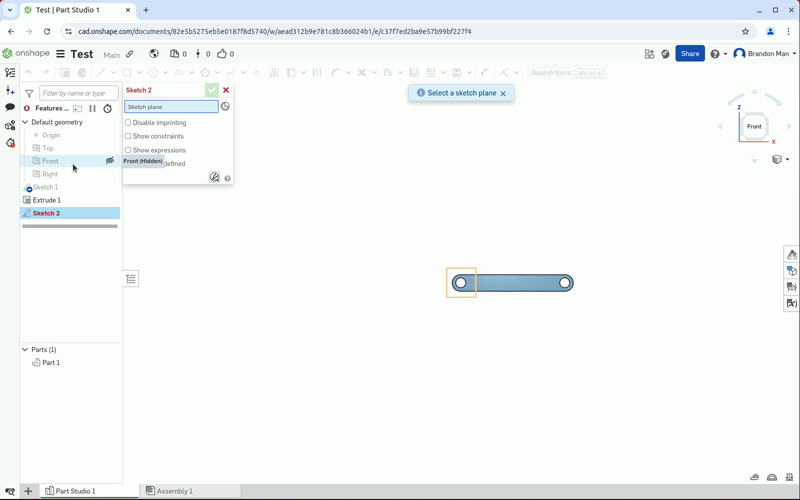
click(73, 163)
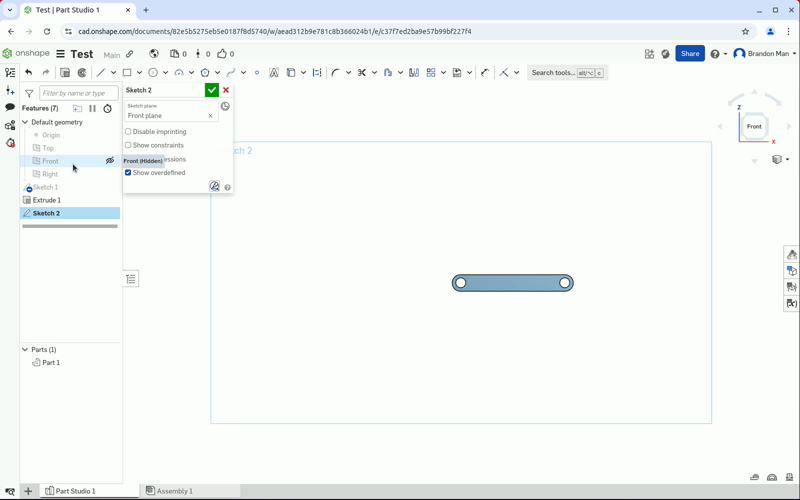
mouse_move(73, 352)
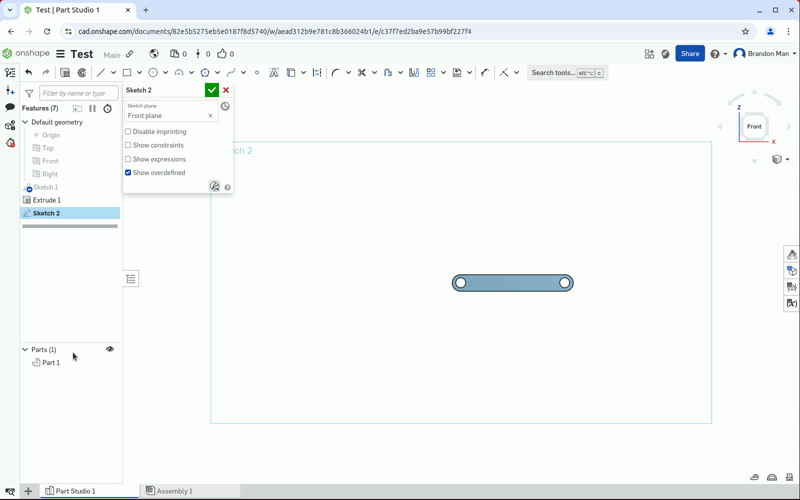
key(y)
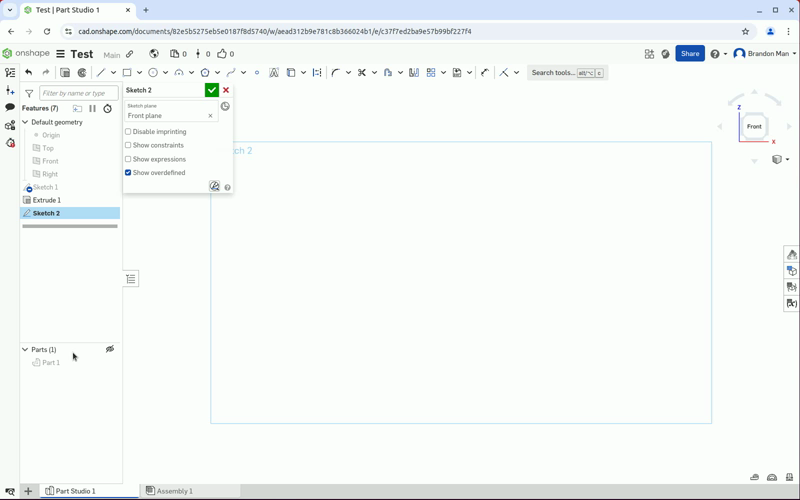
key(c)
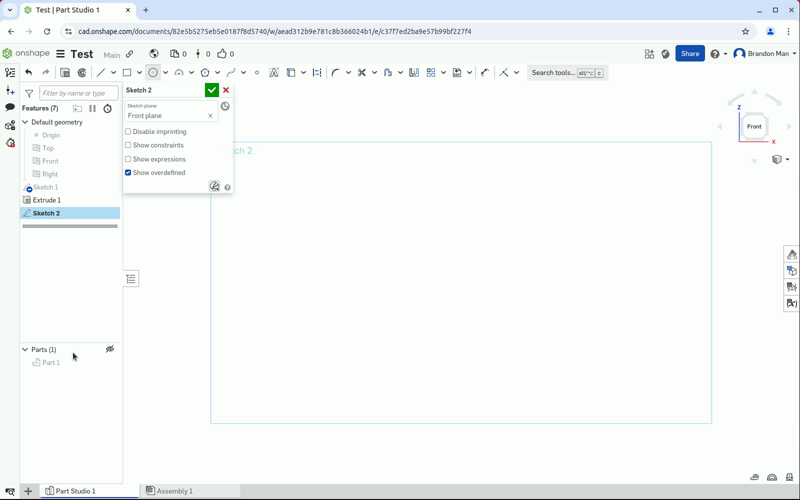
key_down(shift)
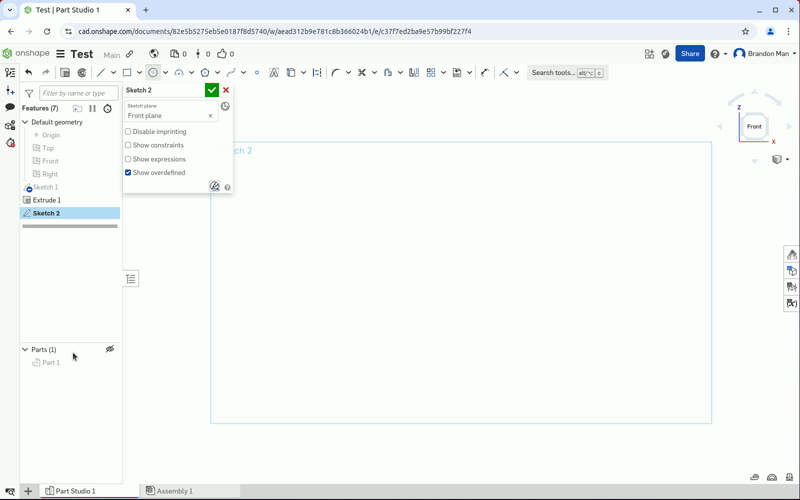
mouse_move(461, 282)
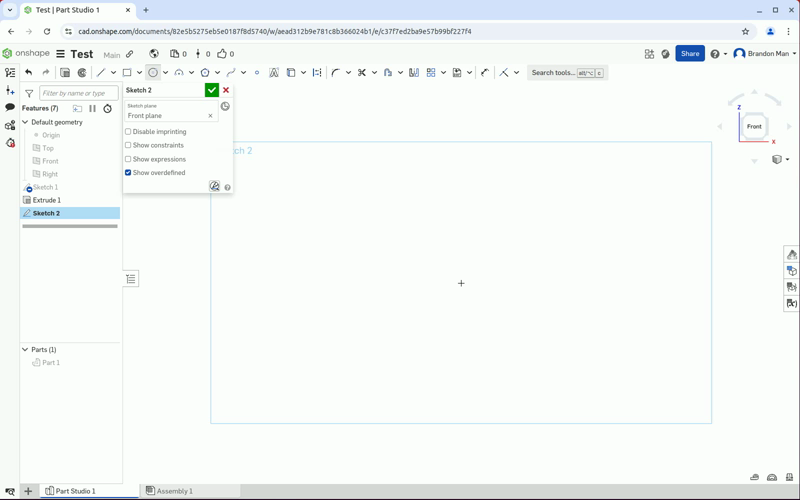
click(461, 282)
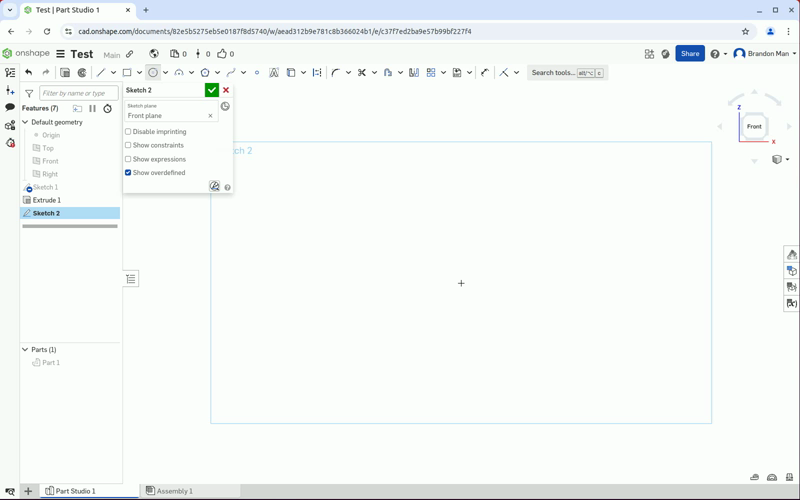
key_up(shift)
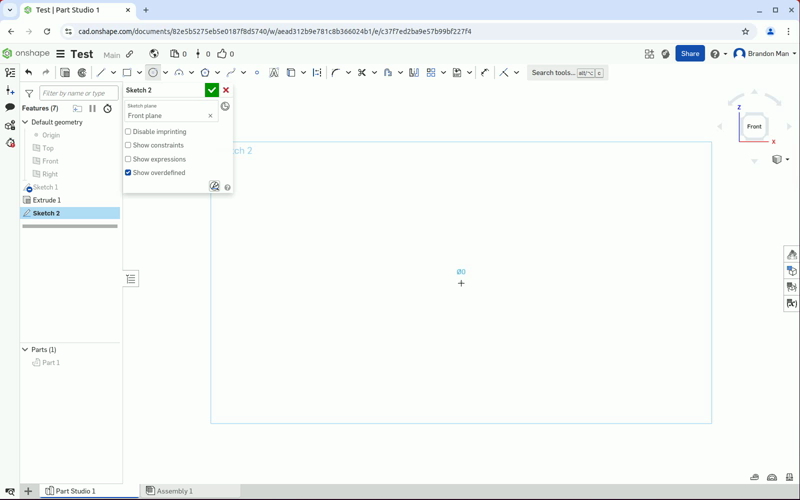
mouse_move(464, 282)
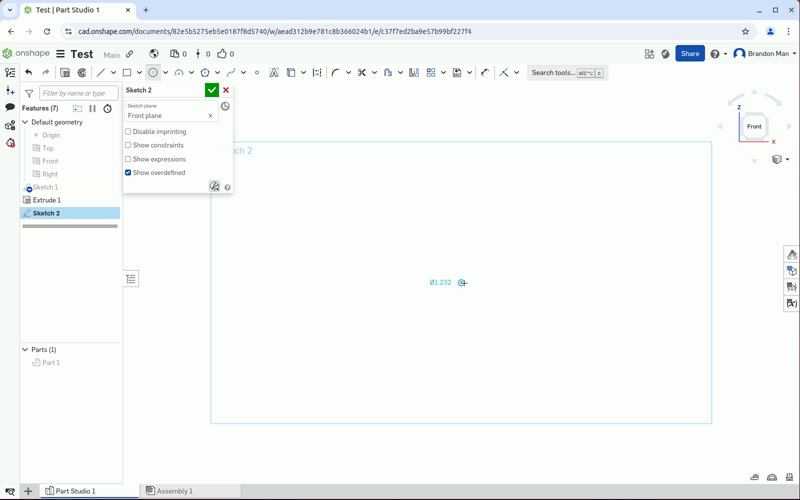
click(464, 282)
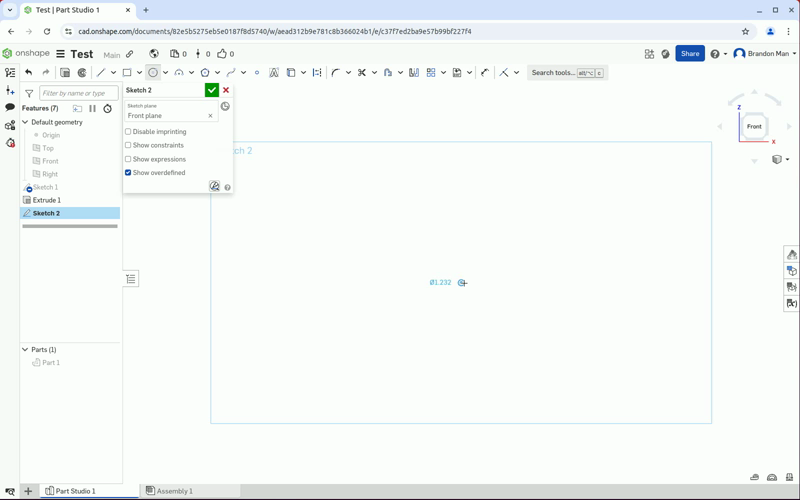
key(esc)
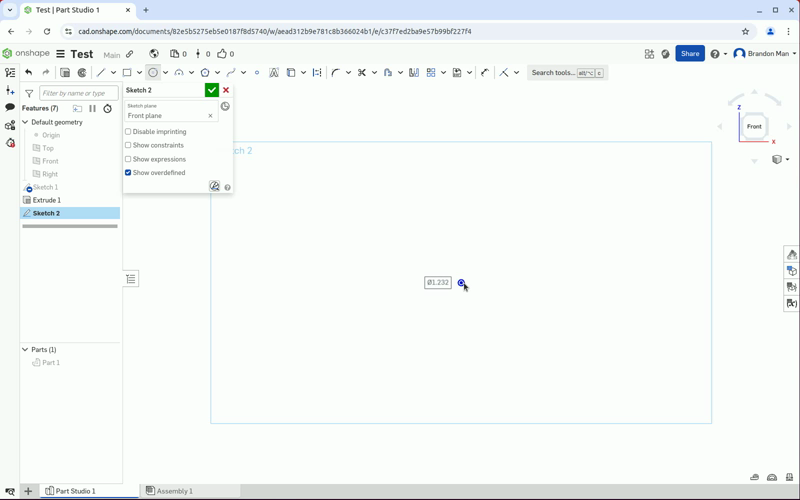
mouse_move(462, 283)
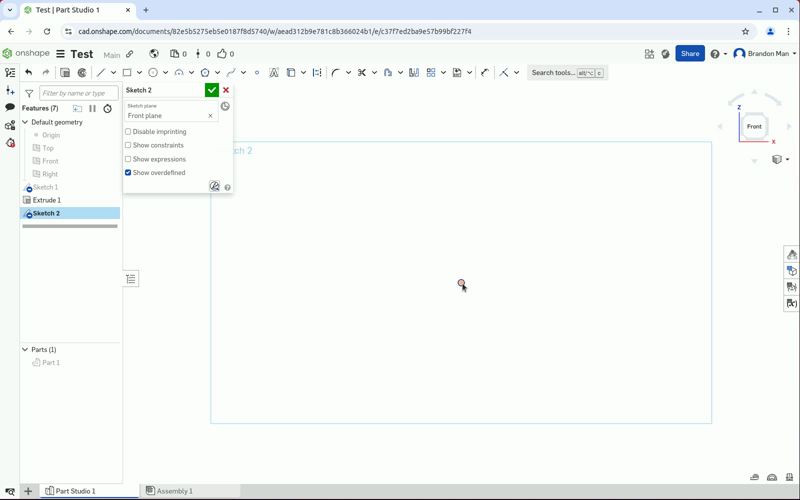
scroll(6)
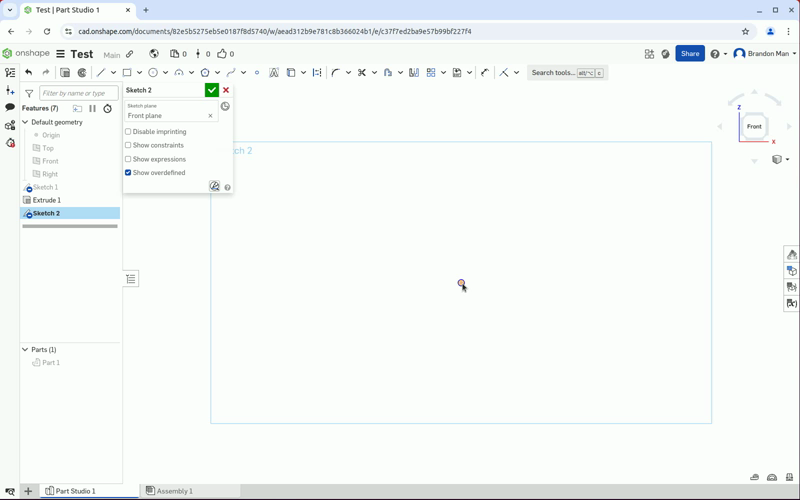
scroll(6)
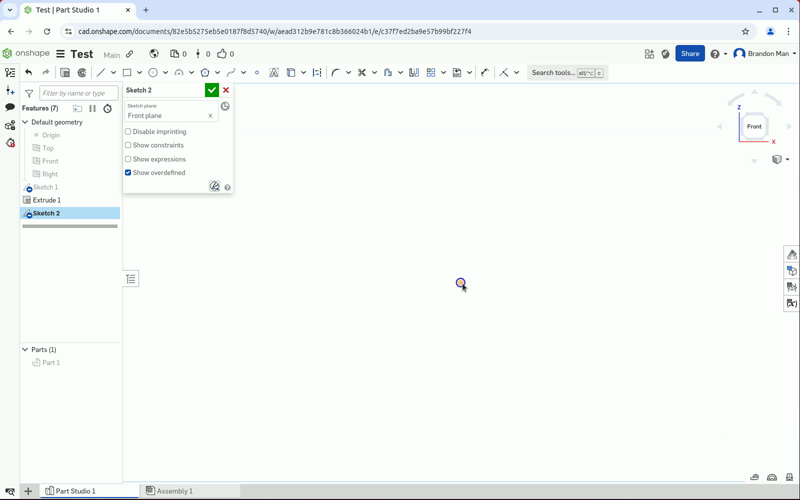
scroll(6)
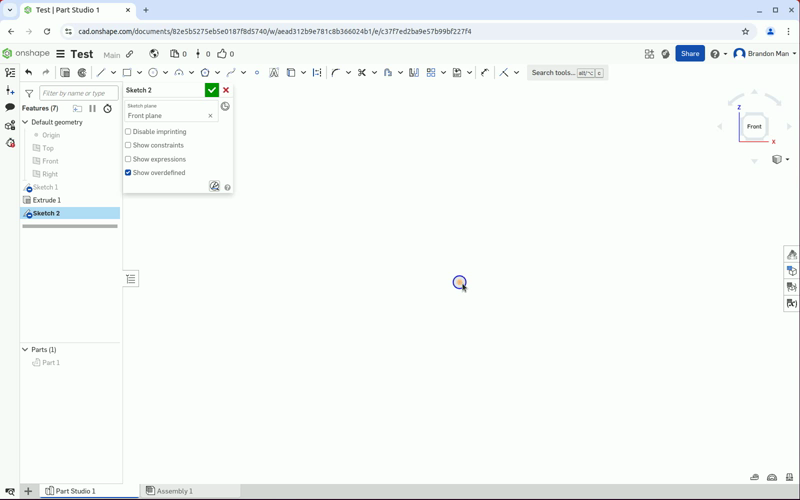
scroll(6)
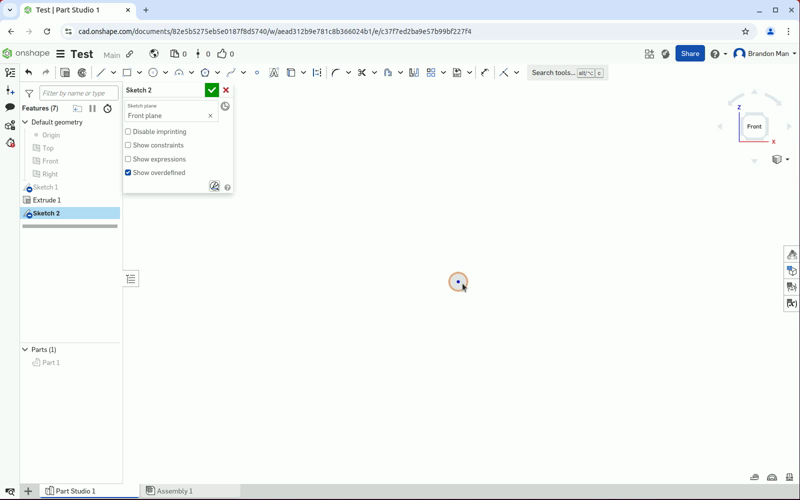
scroll(6)
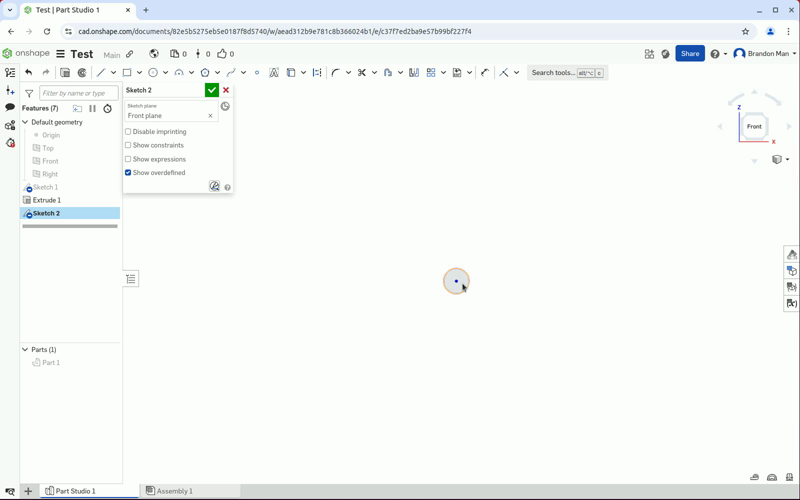
scroll(6)
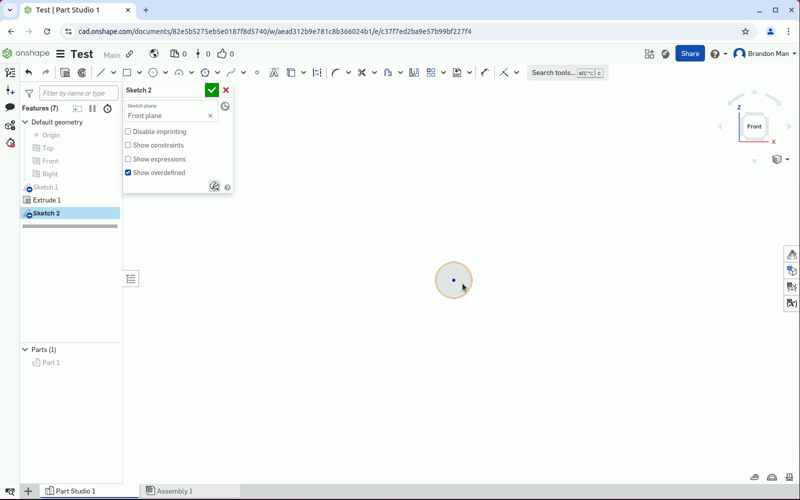
scroll(6)
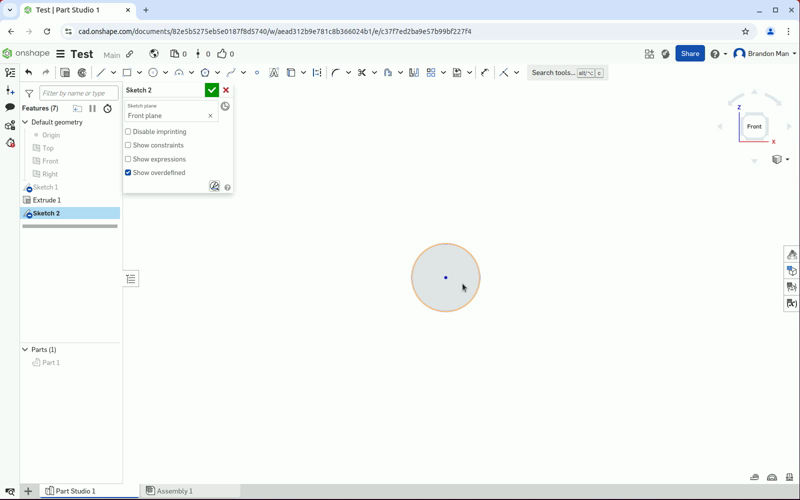
click(462, 283)
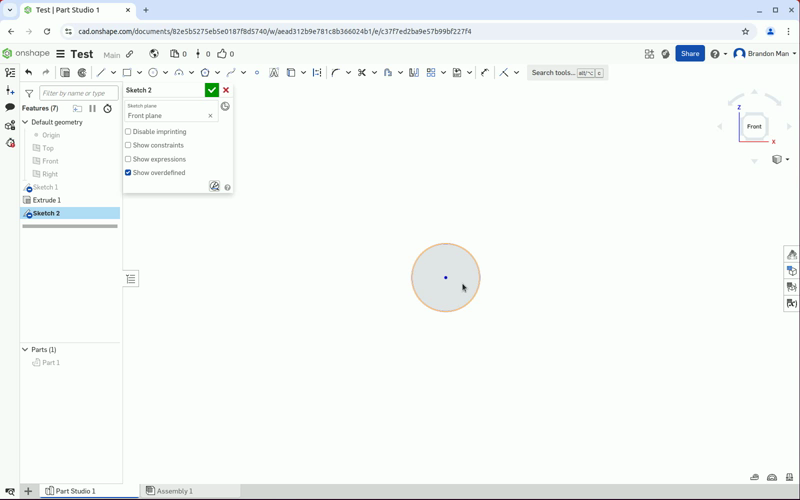
scroll(-6)
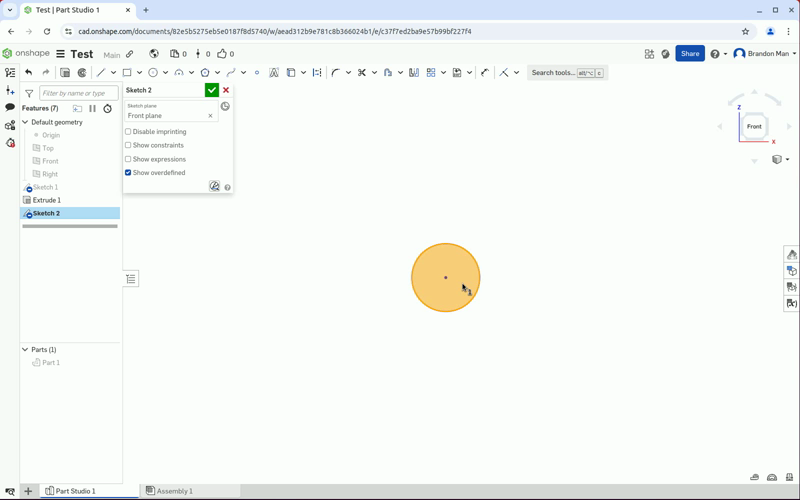
scroll(-6)
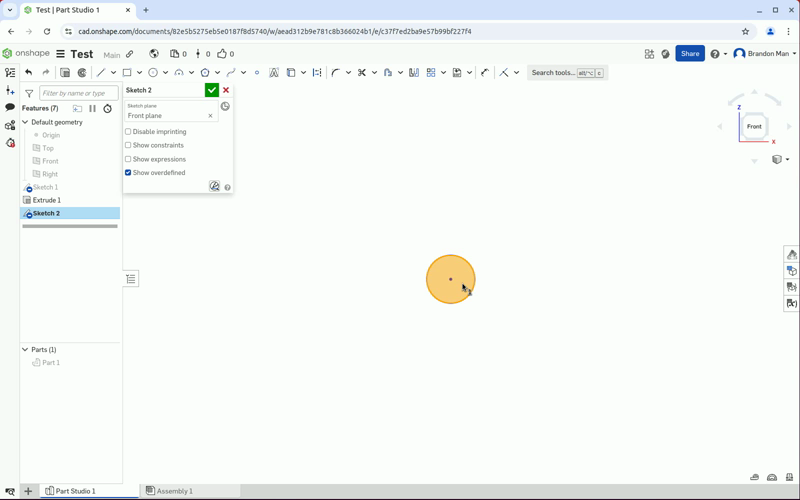
scroll(-6)
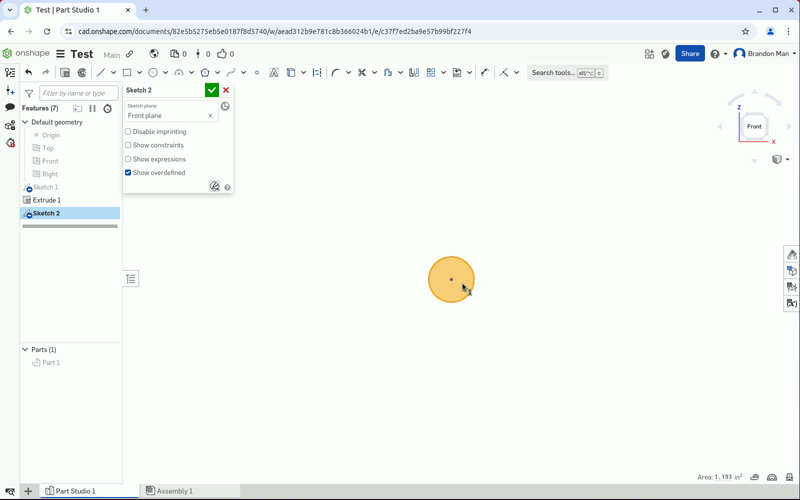
scroll(-6)
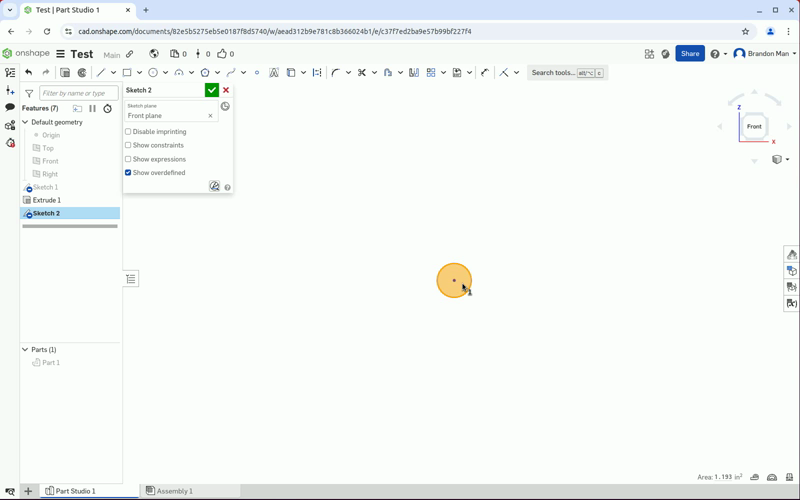
scroll(-6)
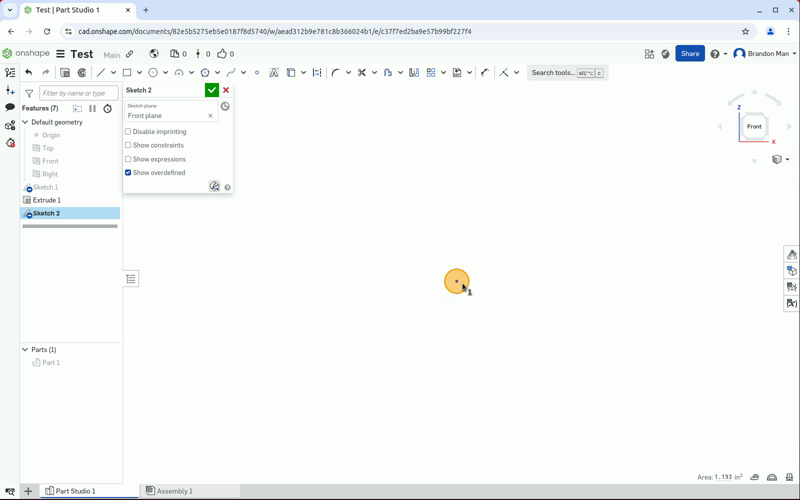
scroll(-6)
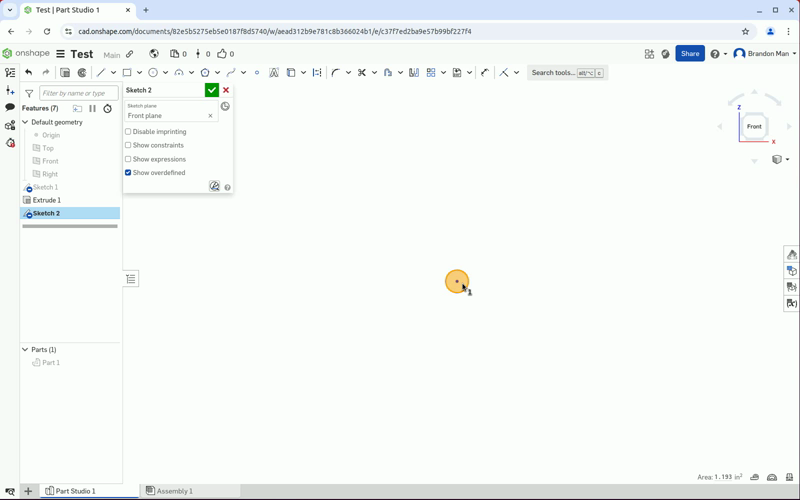
scroll(-6)
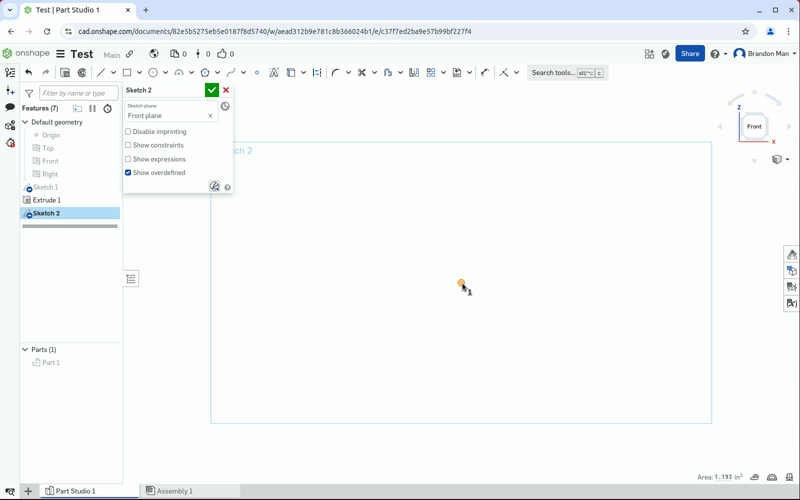
mouse_move(73, 352)
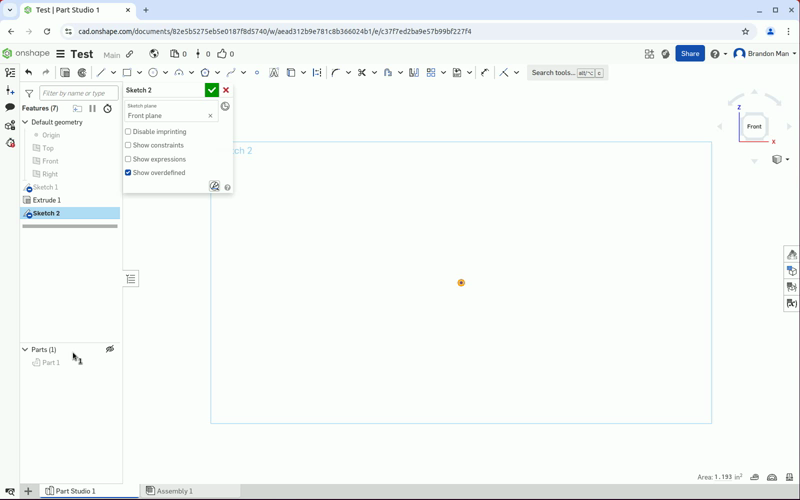
key(shift+y)
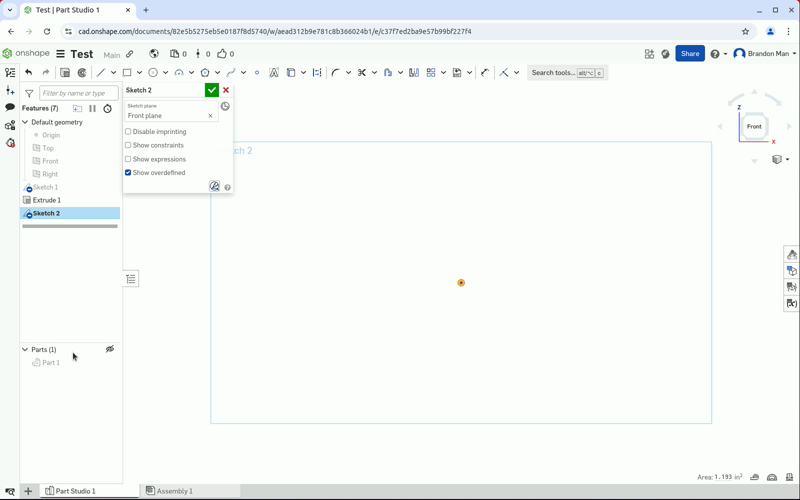
key(shift+e)
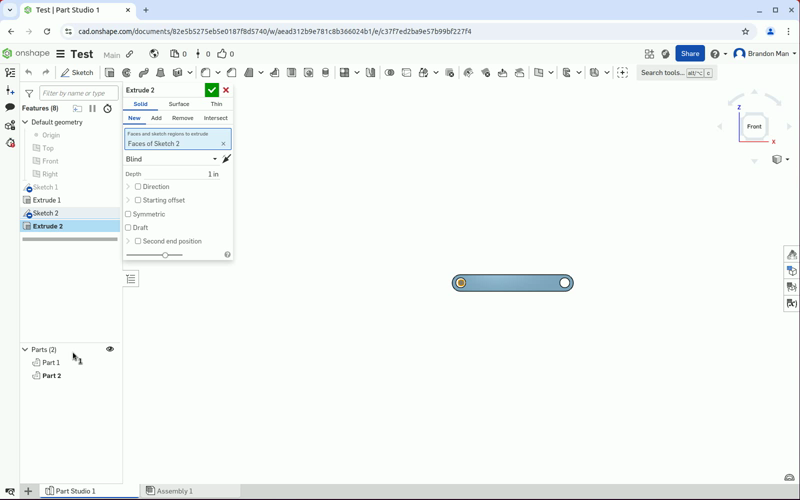
mouse_move(143, 106)
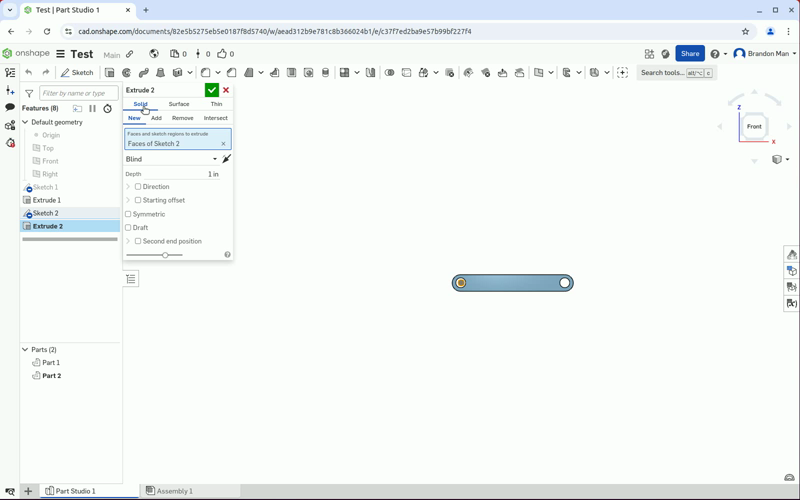
click(143, 106)
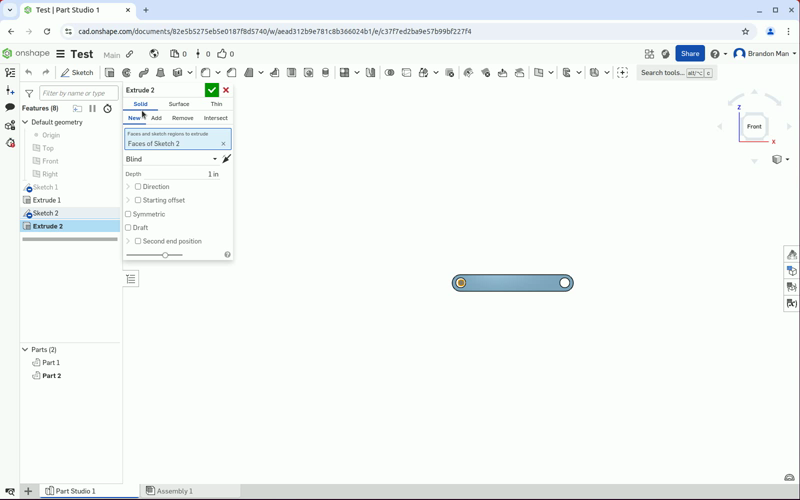
mouse_move(137, 120)
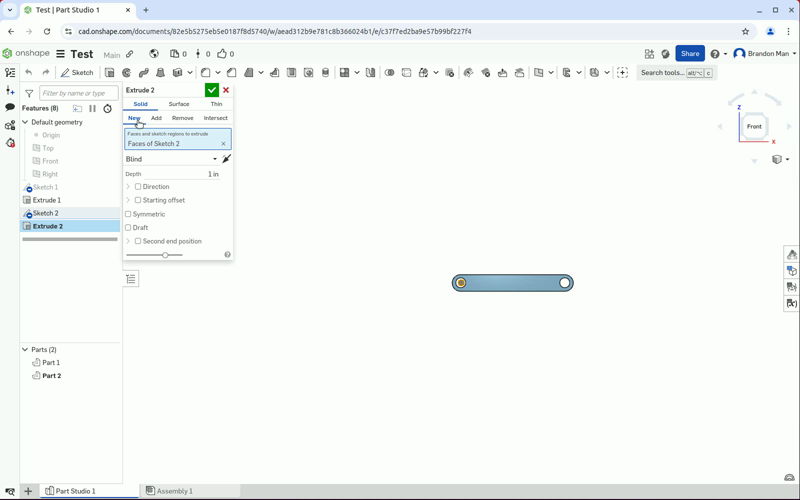
click(137, 120)
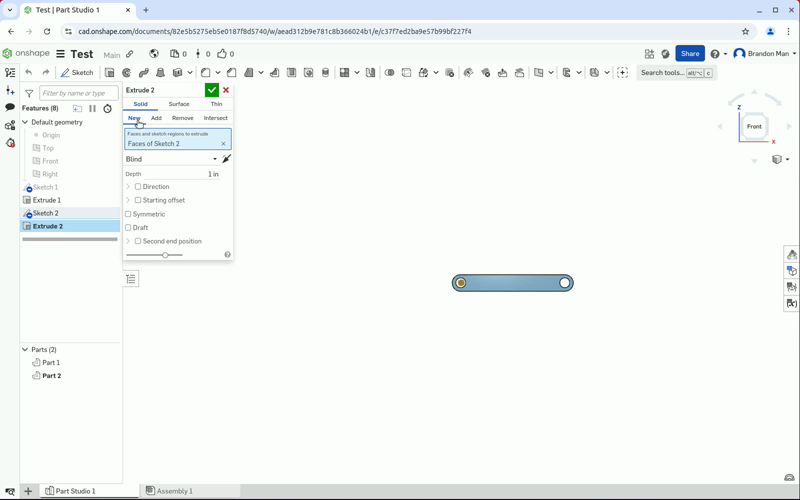
key(tab, 4)
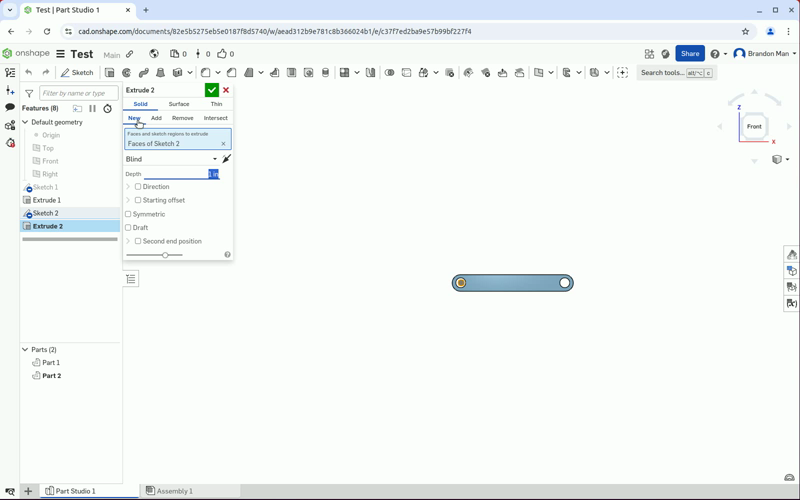
text(2.166)
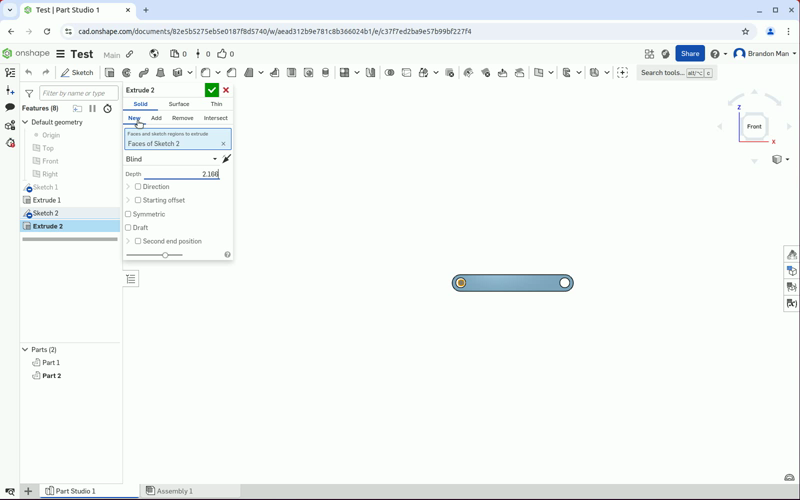
key(enter)
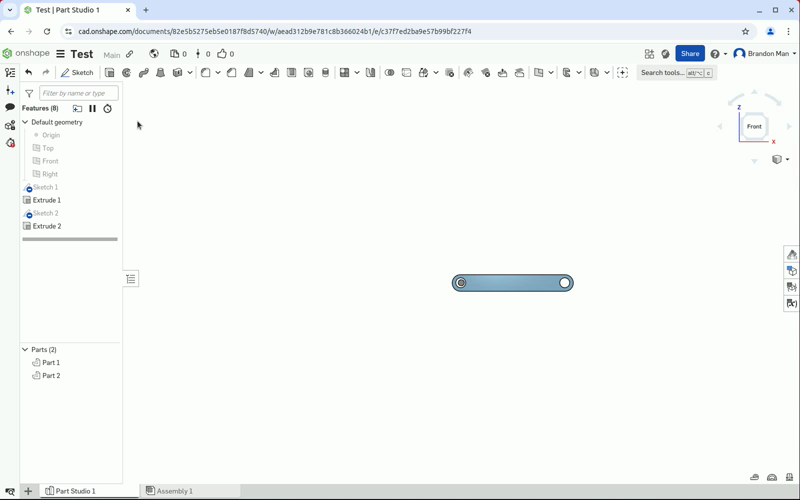
key(shift+h)
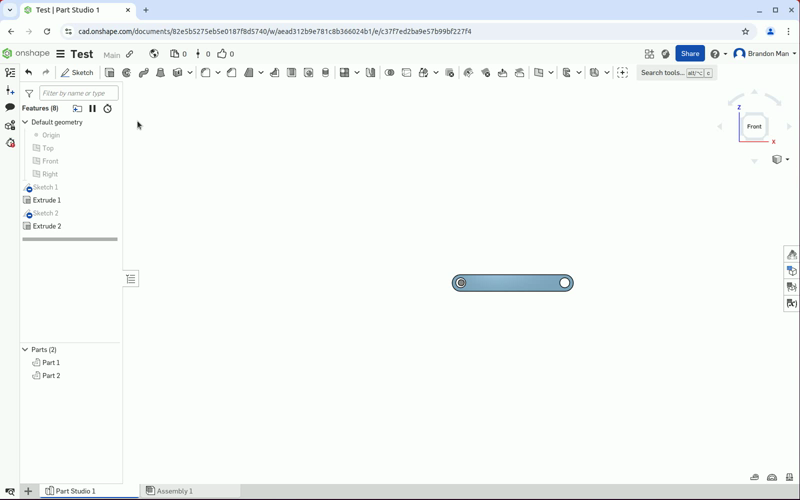
key(shift+h)
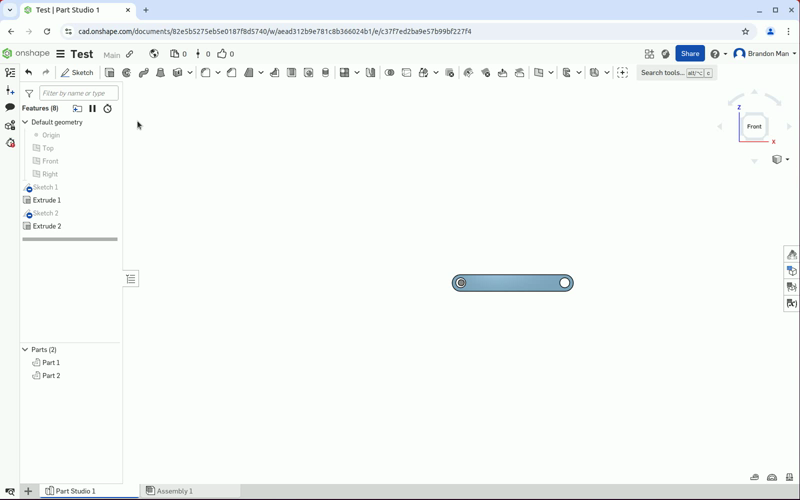
mouse_move(73, 189)
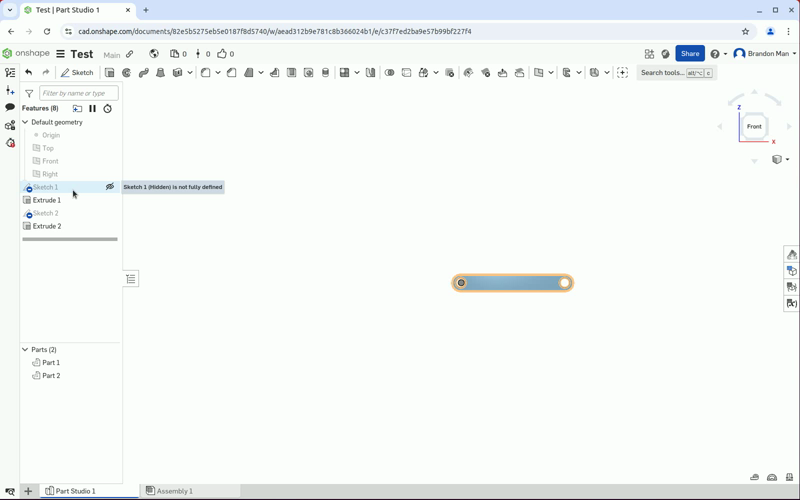
click(73, 189)
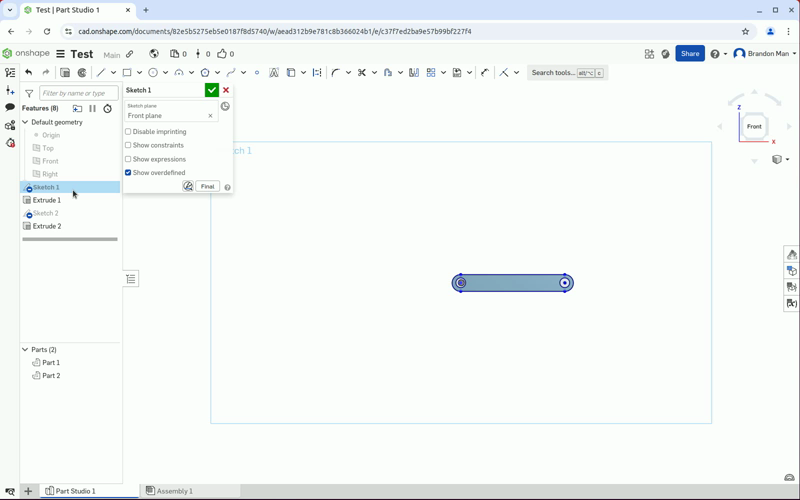
mouse_move(229, 92)
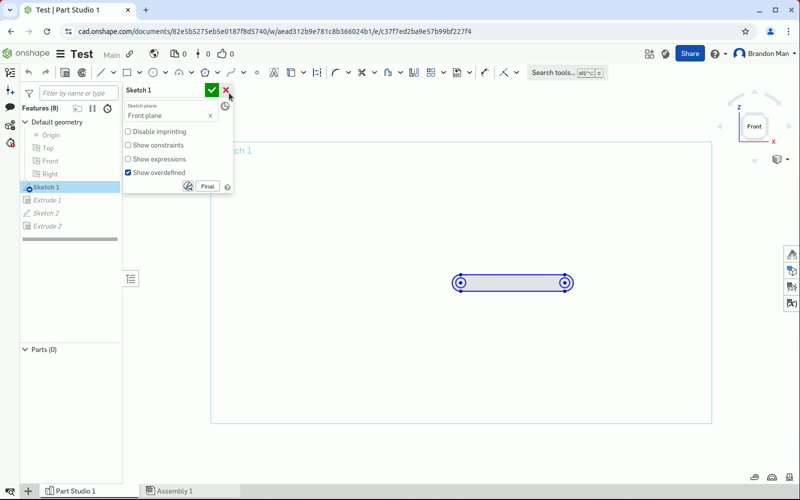
click(229, 92)
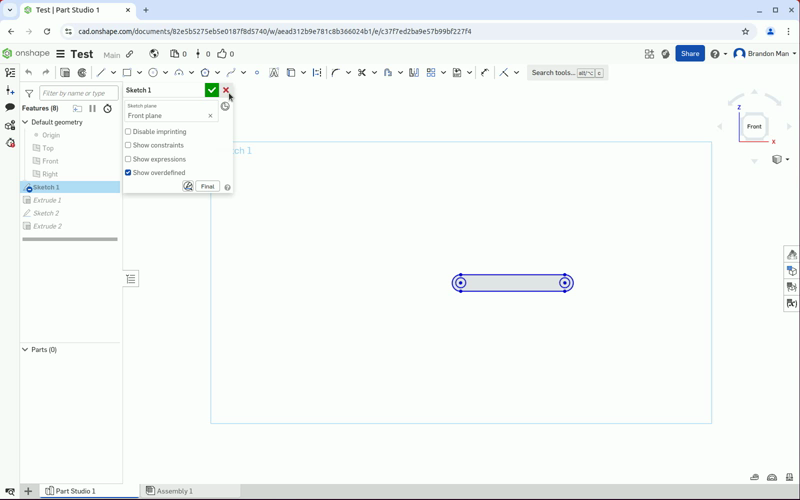
key(shift+s)
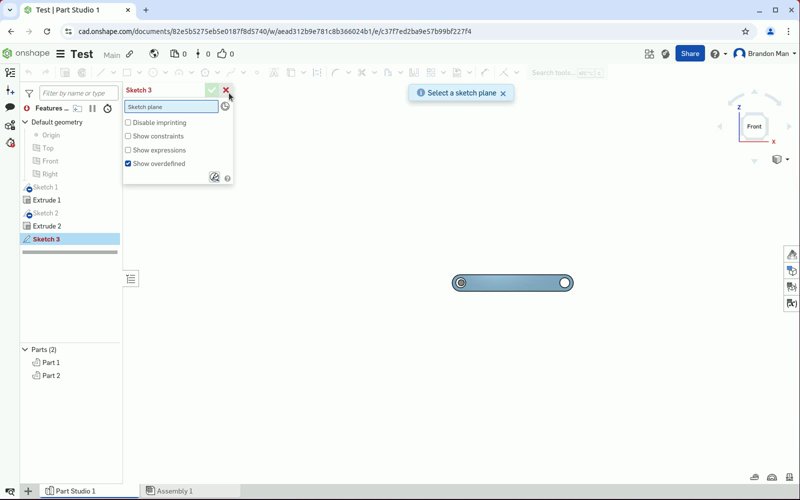
mouse_move(73, 163)
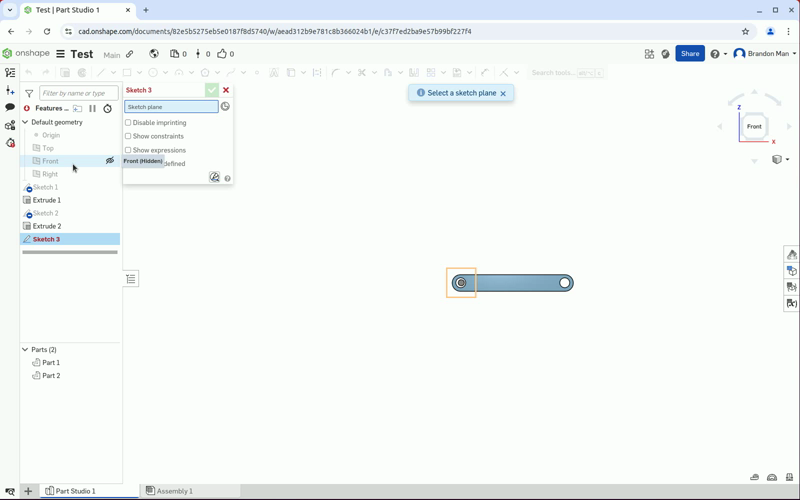
click(73, 163)
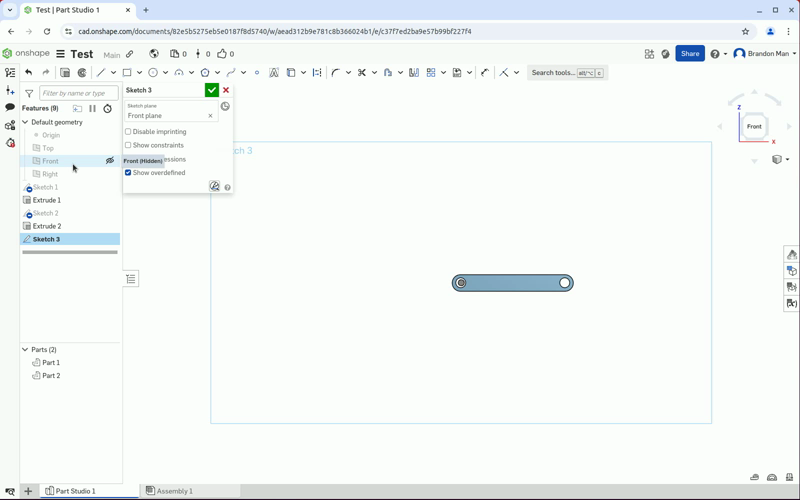
mouse_move(73, 352)
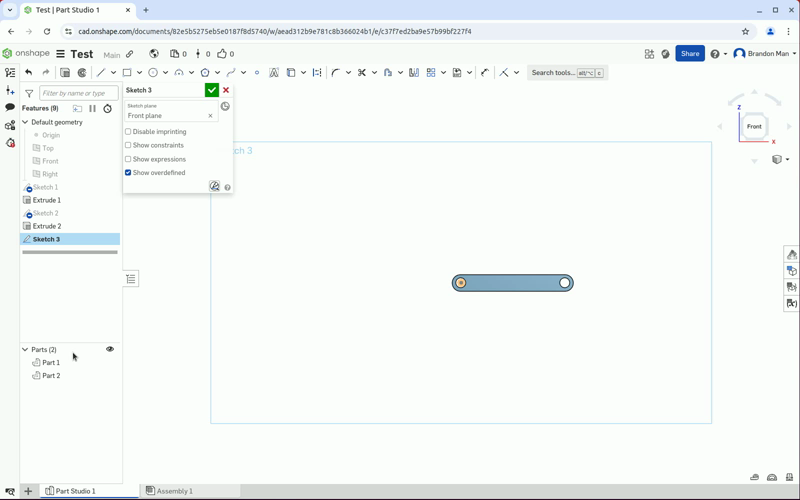
key(y)
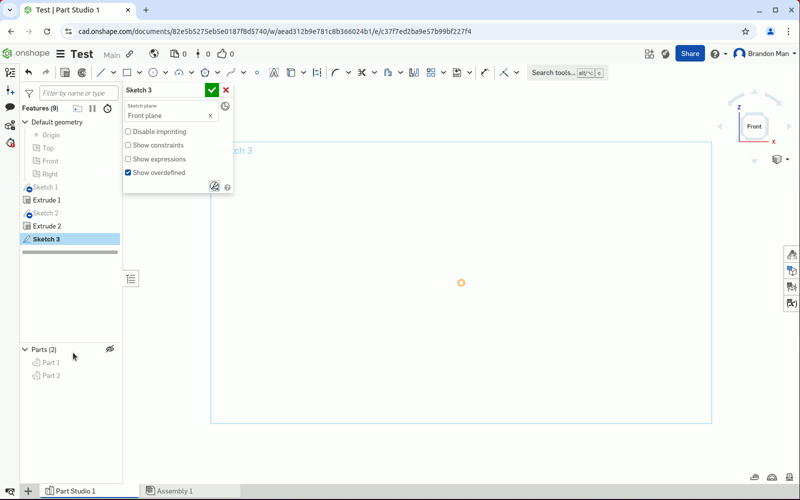
key(c)
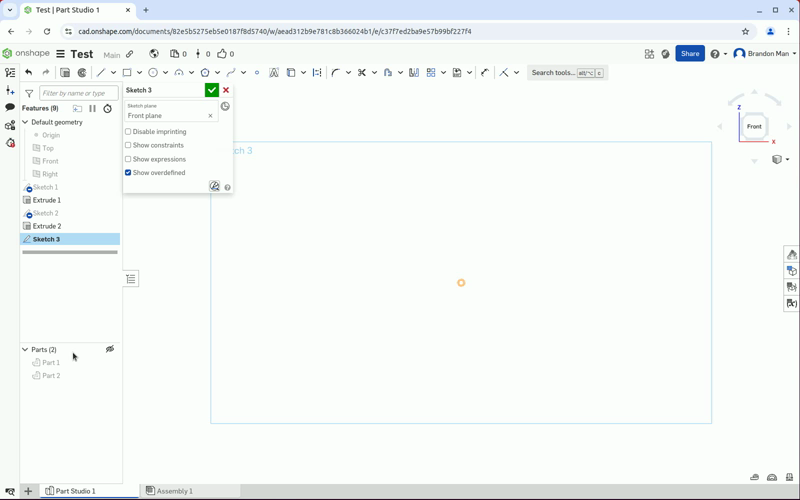
key_down(shift)
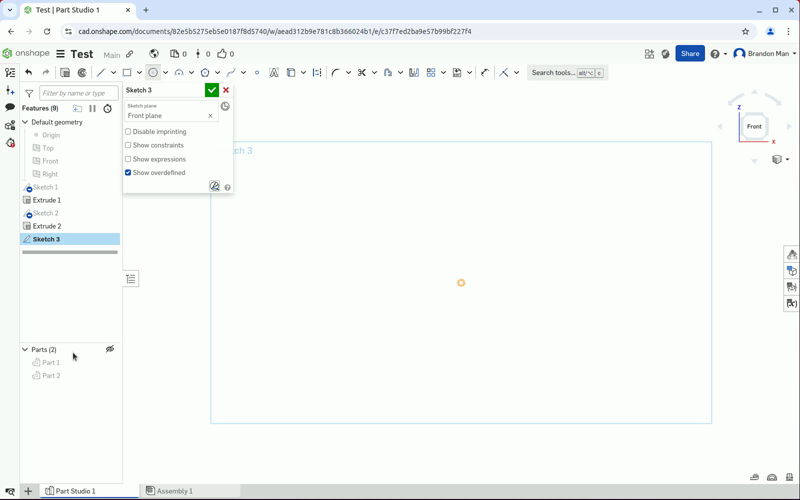
mouse_move(565, 282)
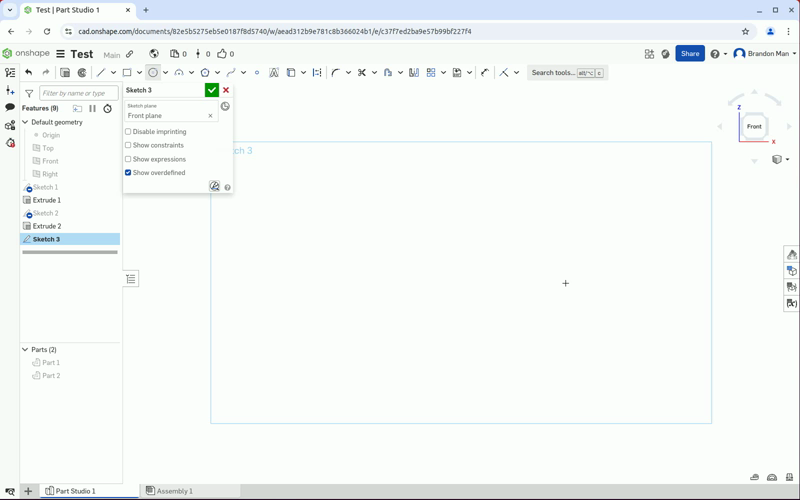
click(565, 282)
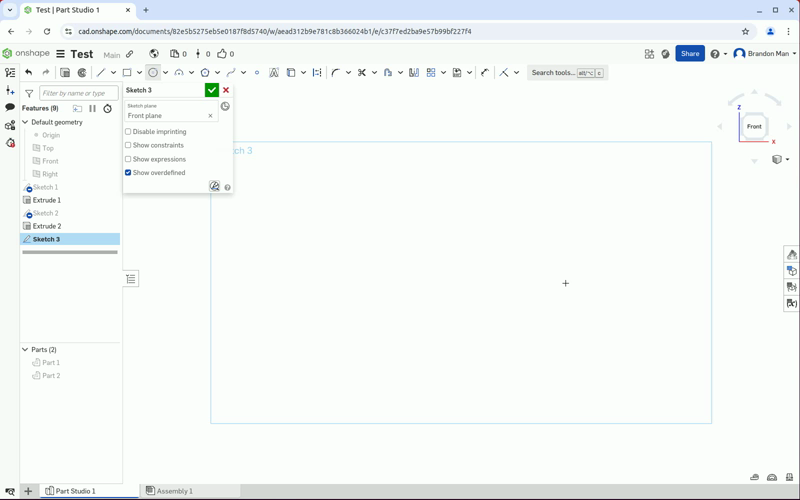
key_up(shift)
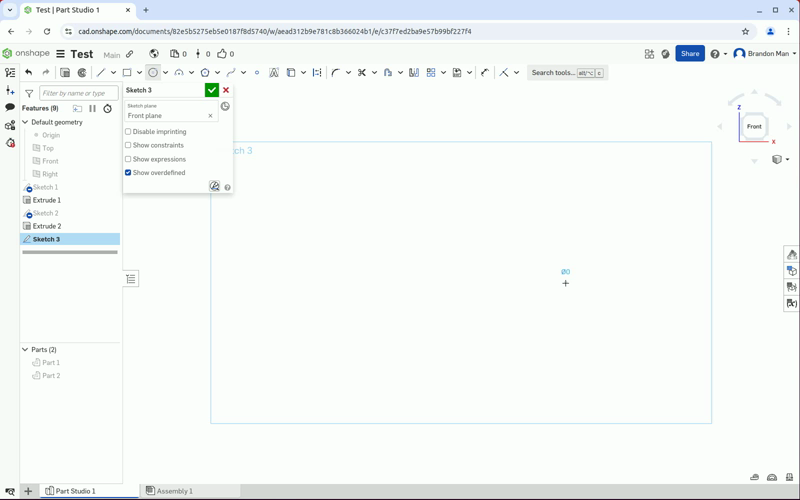
mouse_move(568, 282)
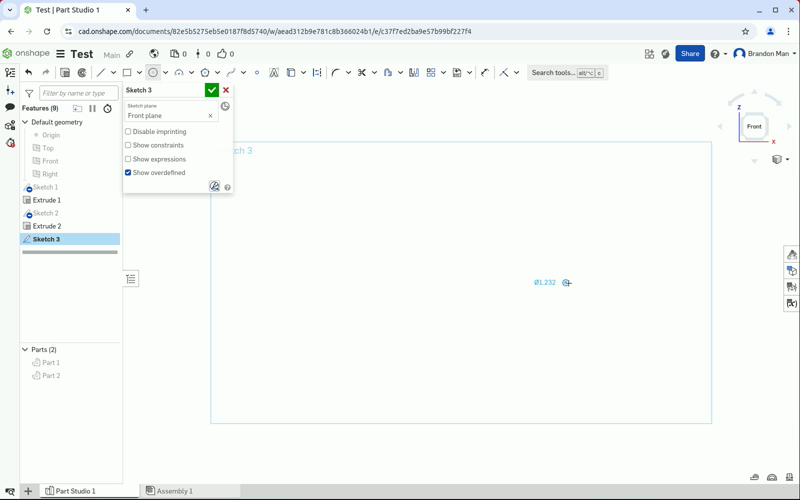
click(568, 282)
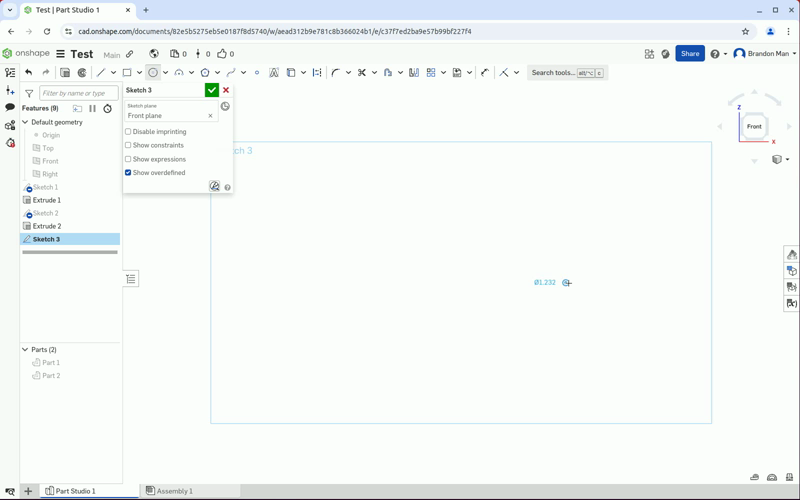
key(esc)
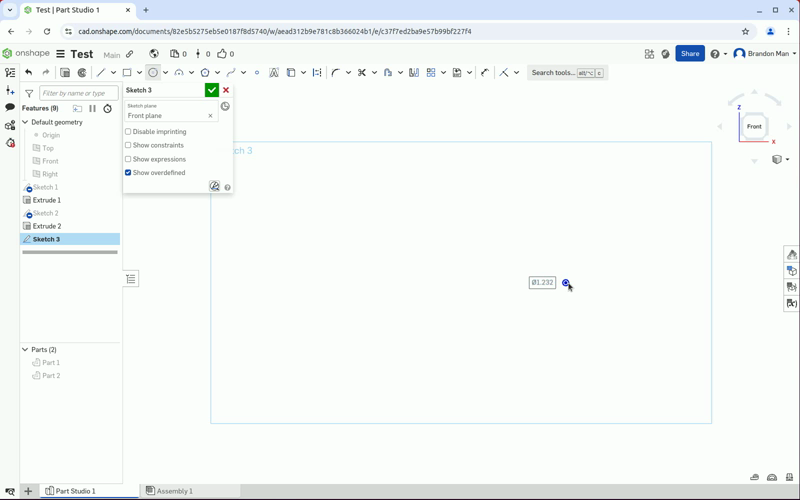
mouse_move(564, 282)
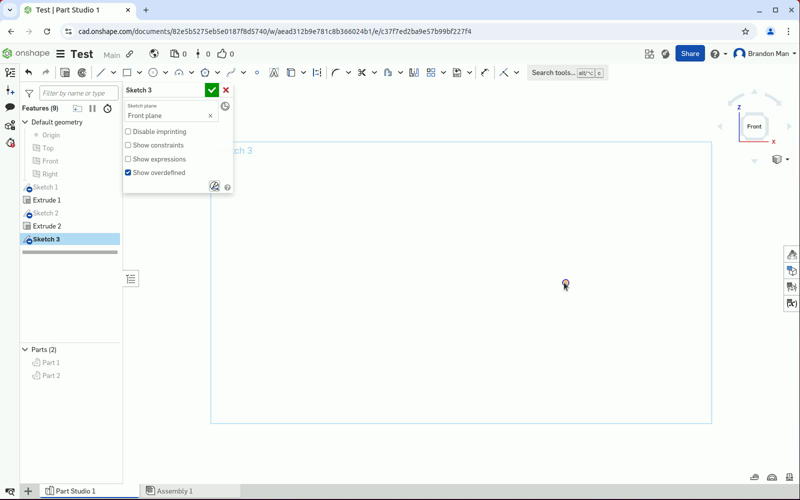
scroll(6)
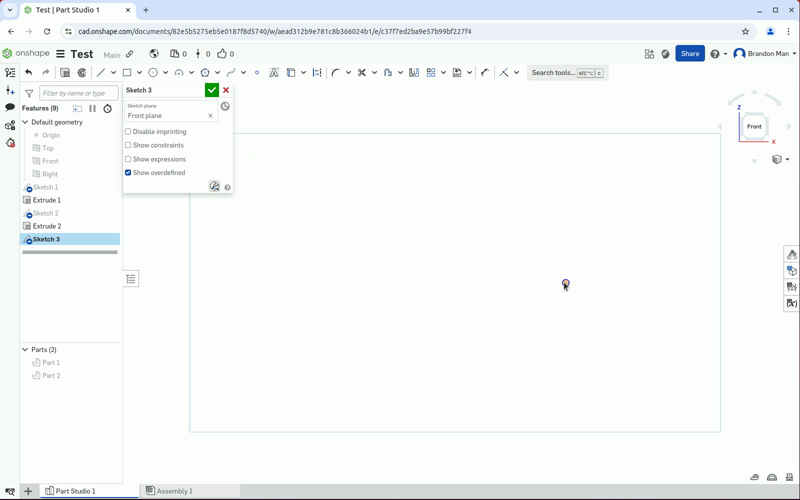
scroll(6)
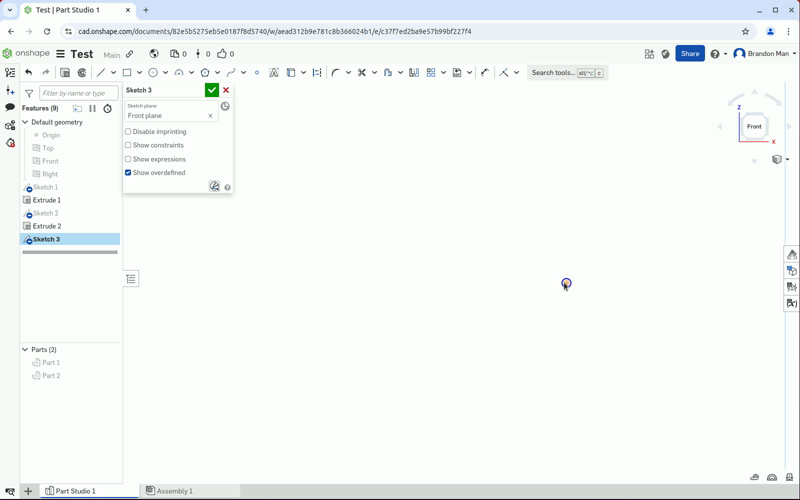
scroll(6)
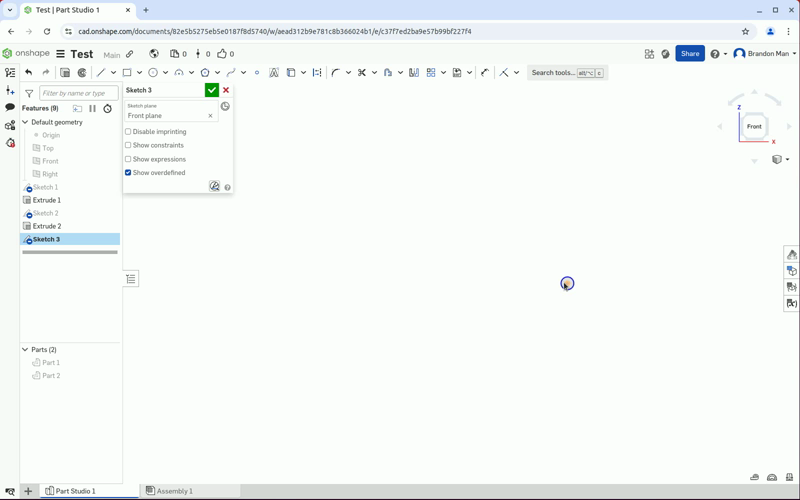
scroll(6)
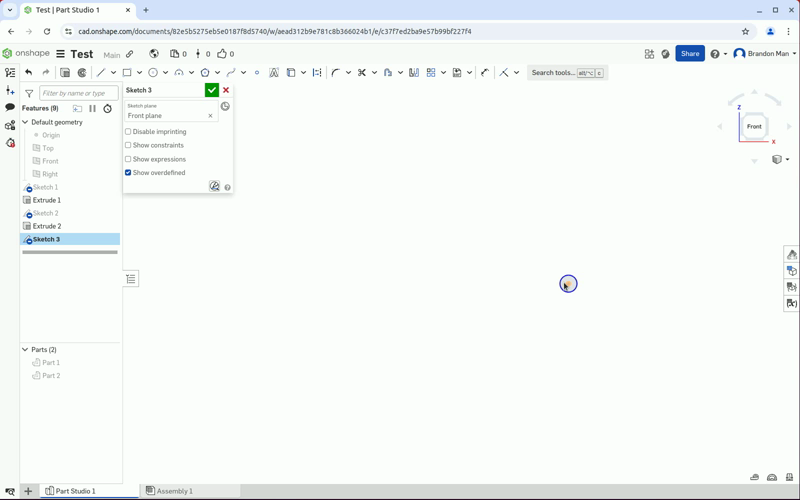
scroll(6)
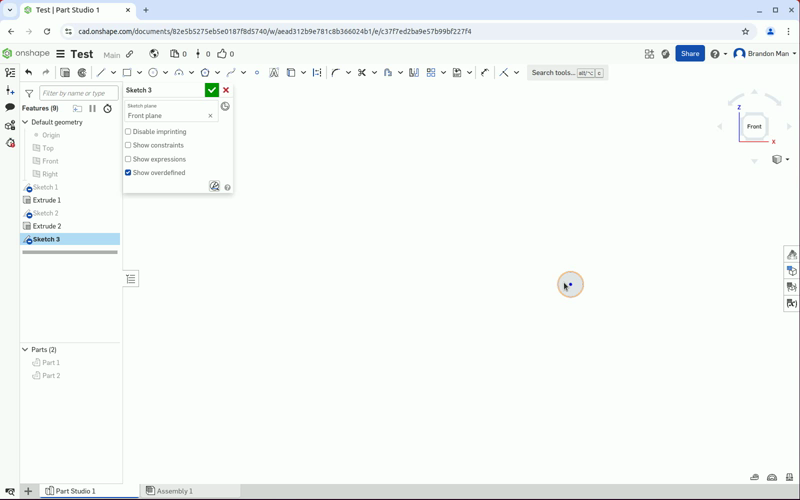
scroll(6)
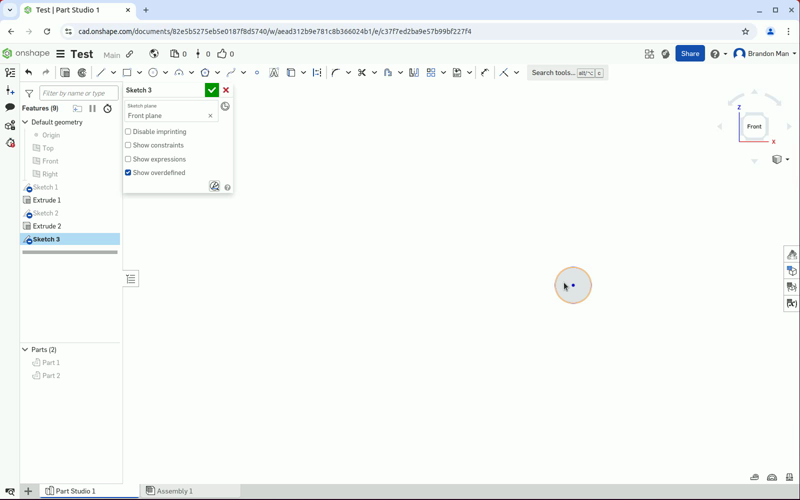
scroll(6)
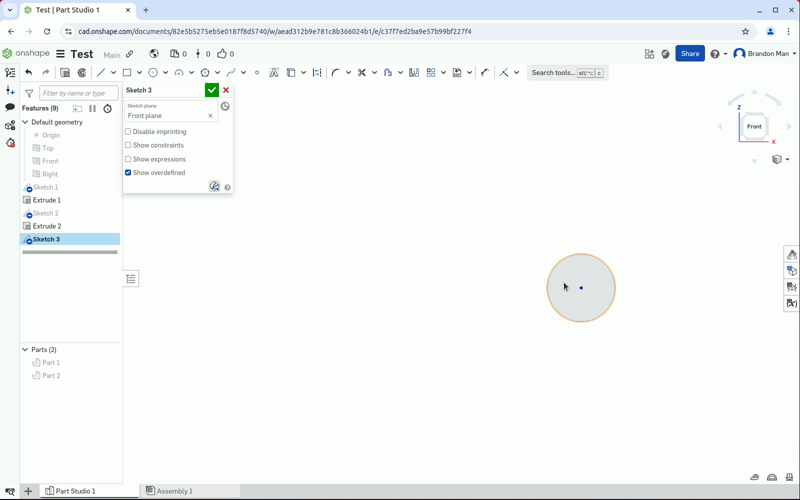
click(564, 282)
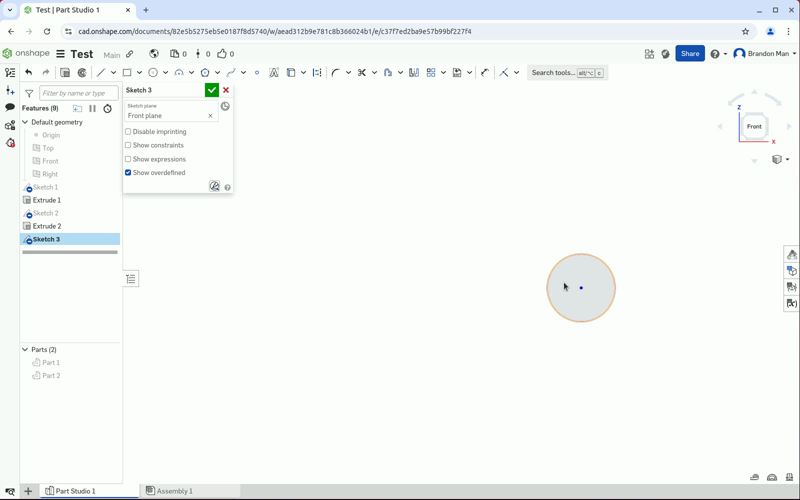
scroll(-6)
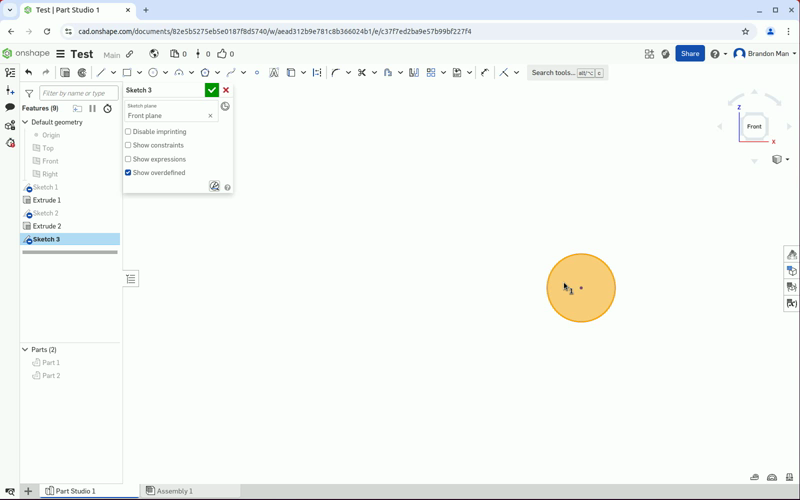
scroll(-6)
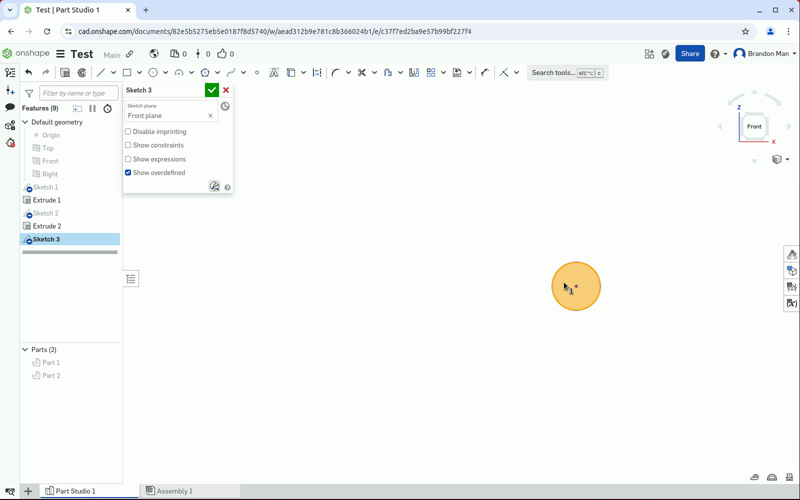
scroll(-6)
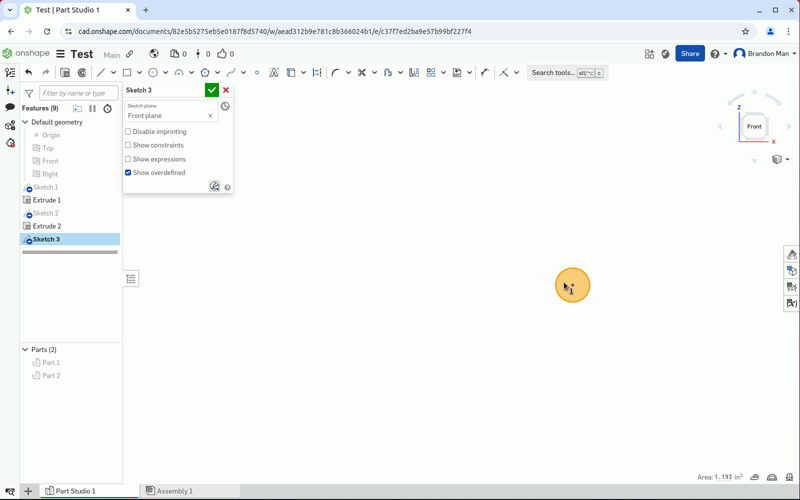
scroll(-6)
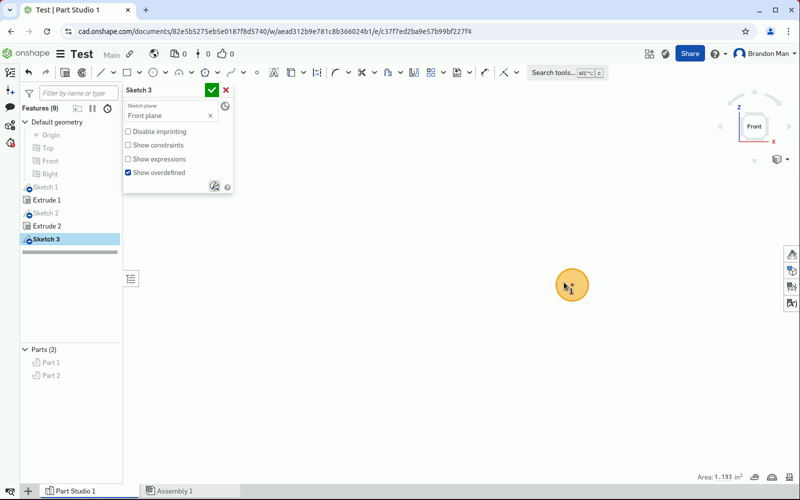
scroll(-6)
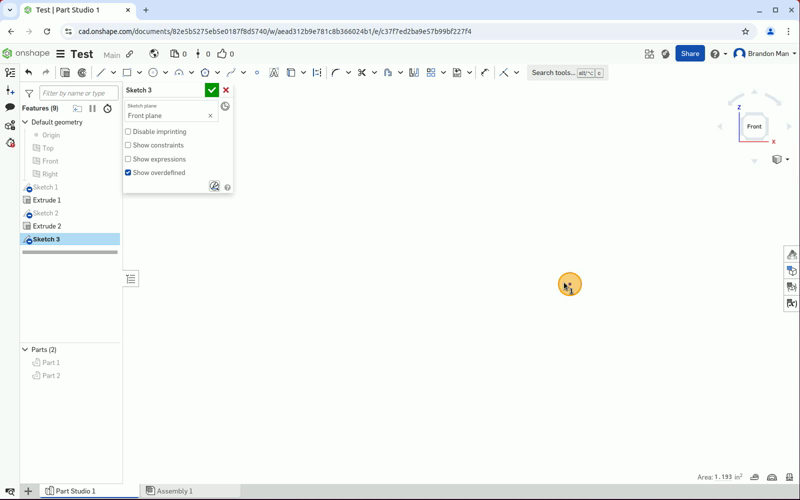
scroll(-6)
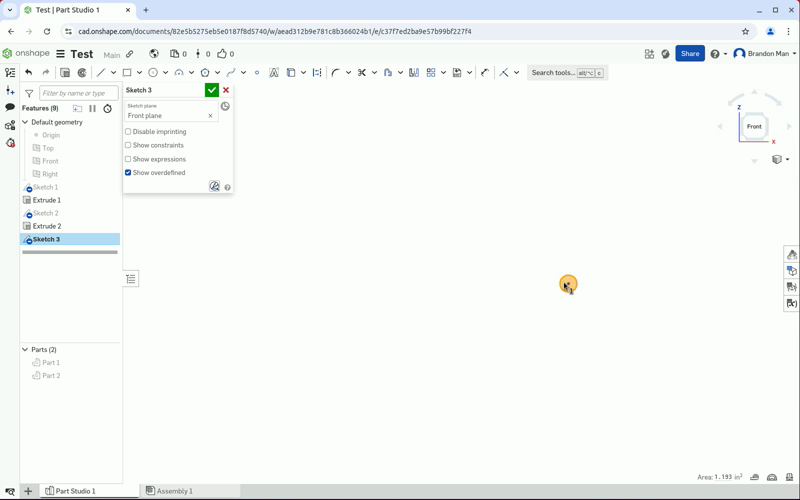
scroll(-6)
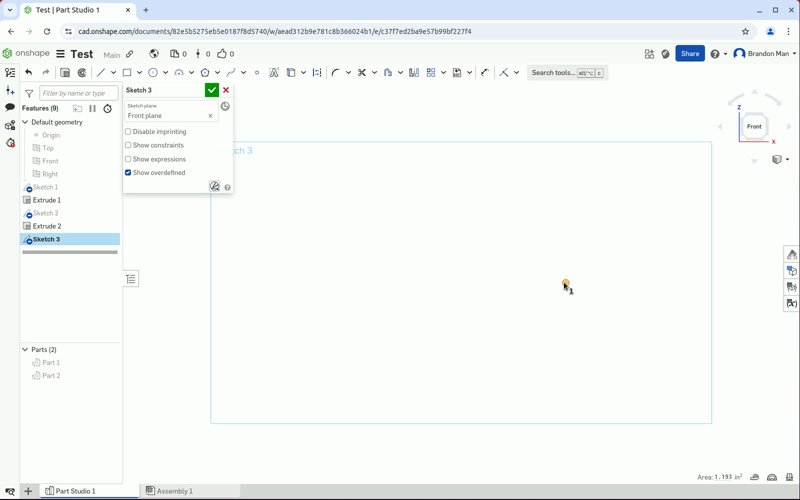
mouse_move(73, 352)
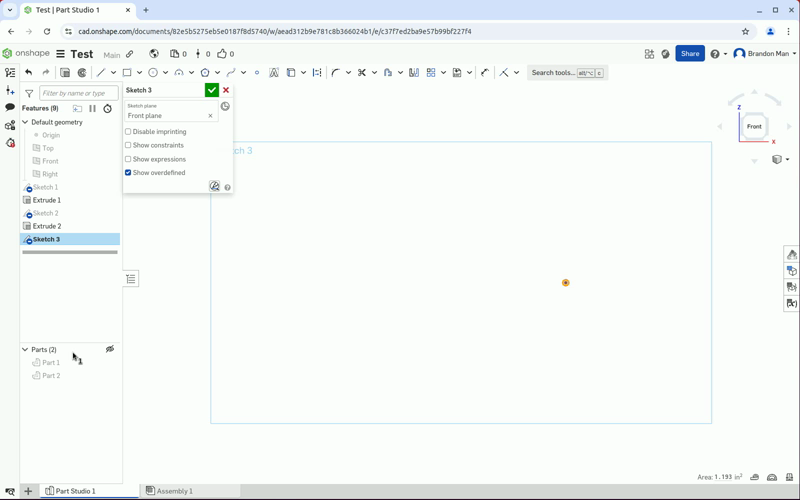
key(shift+y)
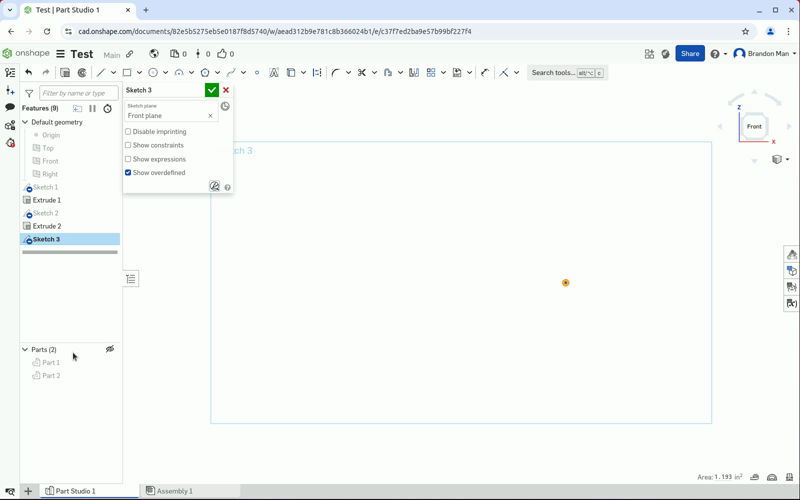
key(shift+e)
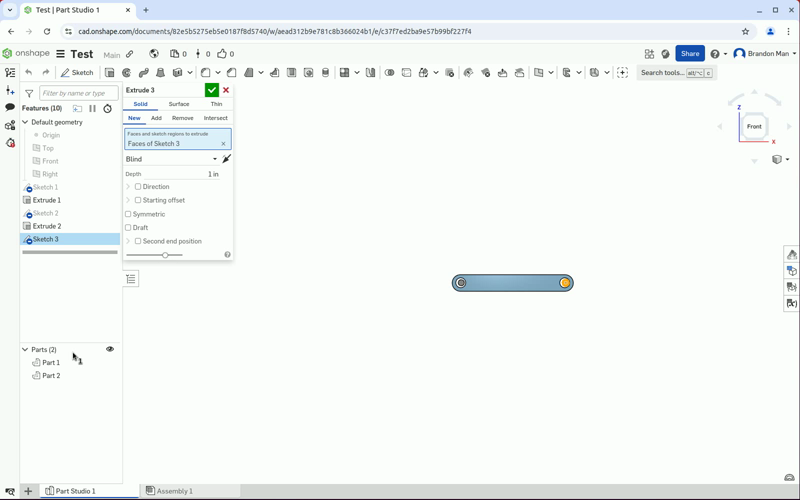
mouse_move(143, 106)
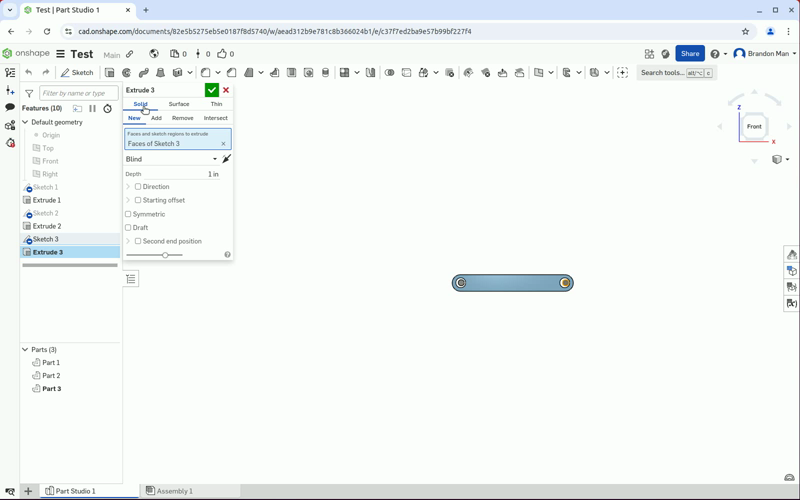
click(143, 106)
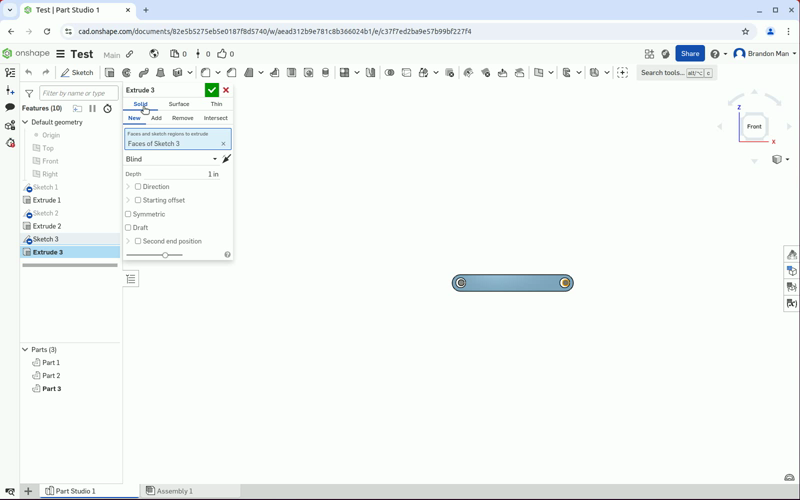
mouse_move(137, 120)
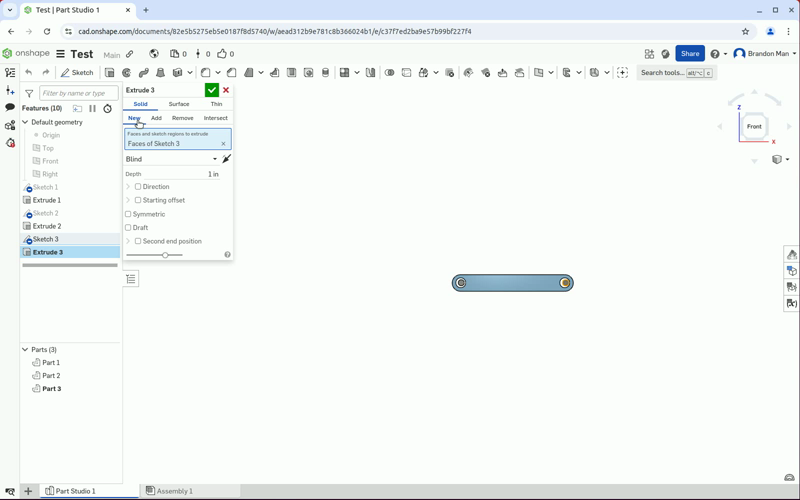
click(137, 120)
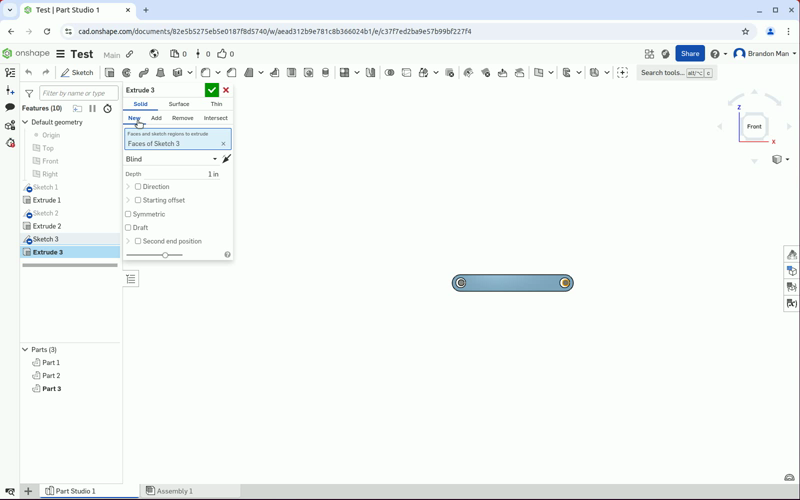
key(tab, 4)
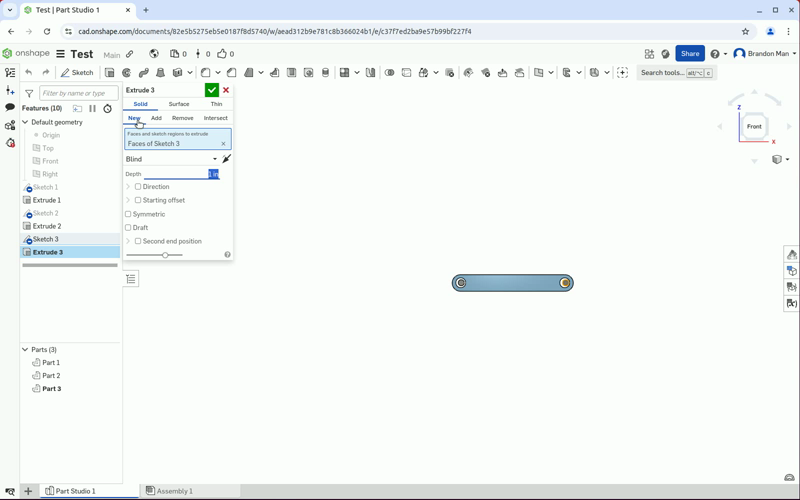
text(2.166)
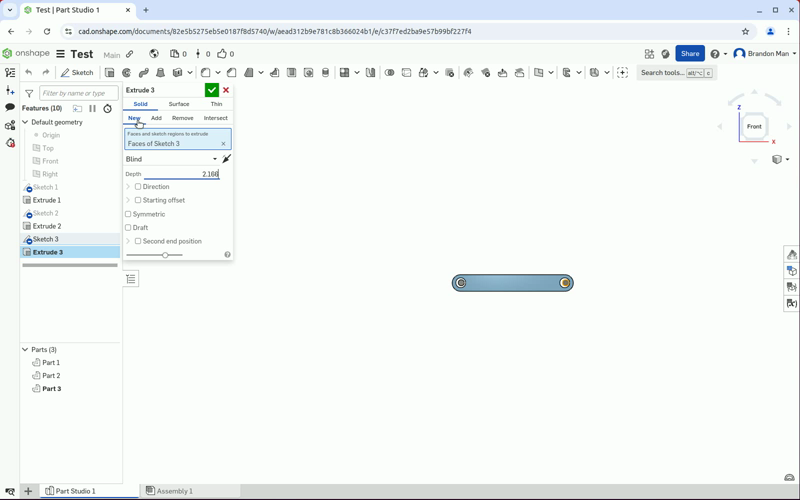
key(enter)
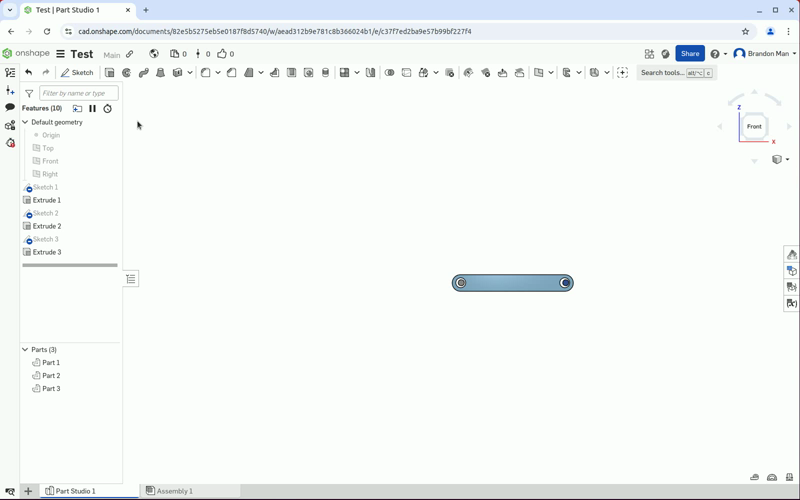
key(shift+h)
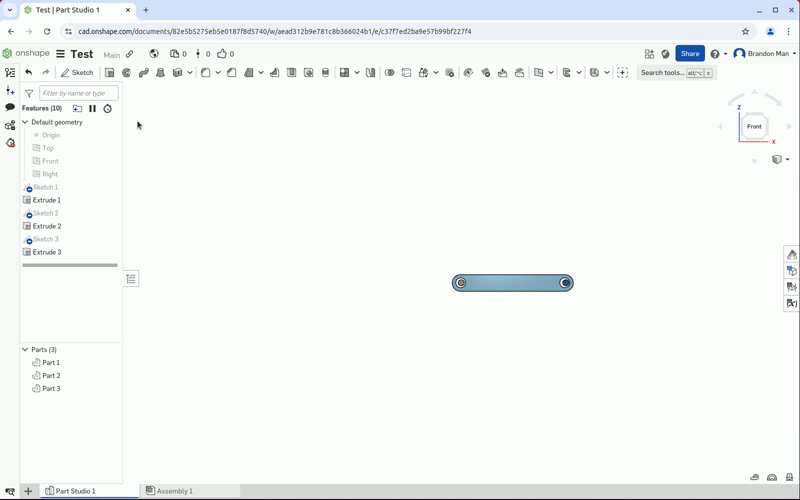
key(shift+h)
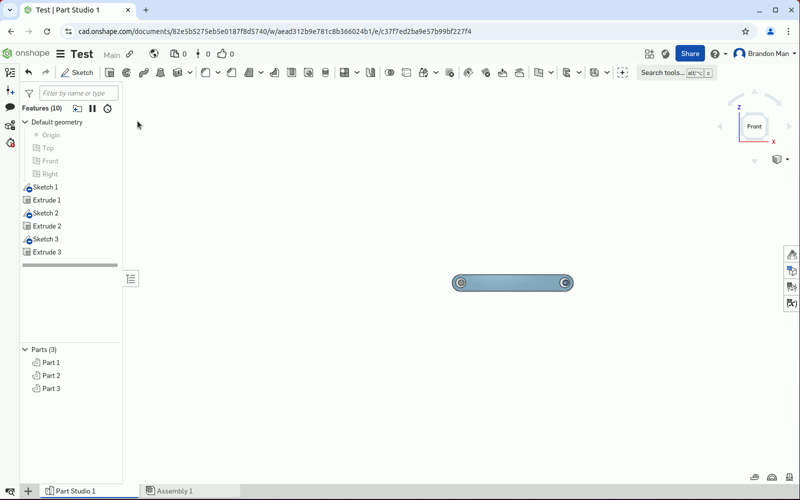
key(shift+7)
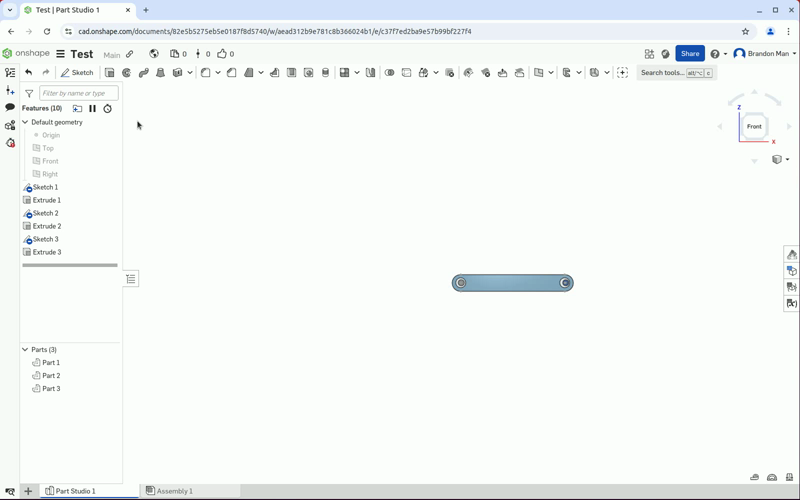
key(left, 2)
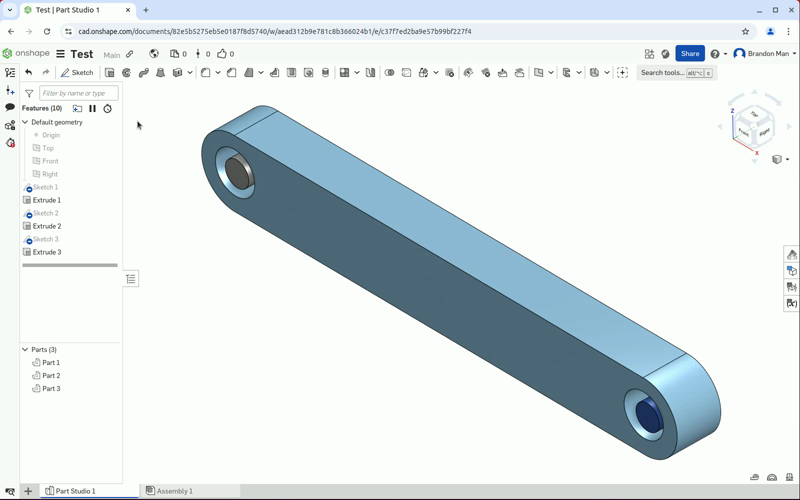
key(down, 2)
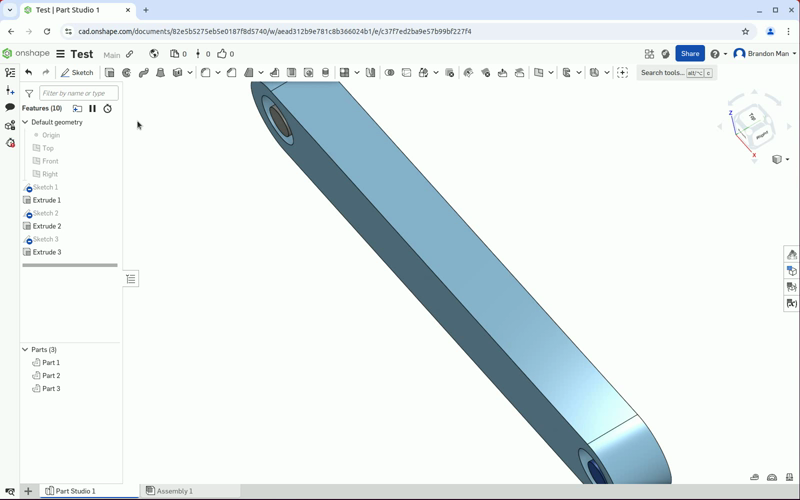
key(up, 2)
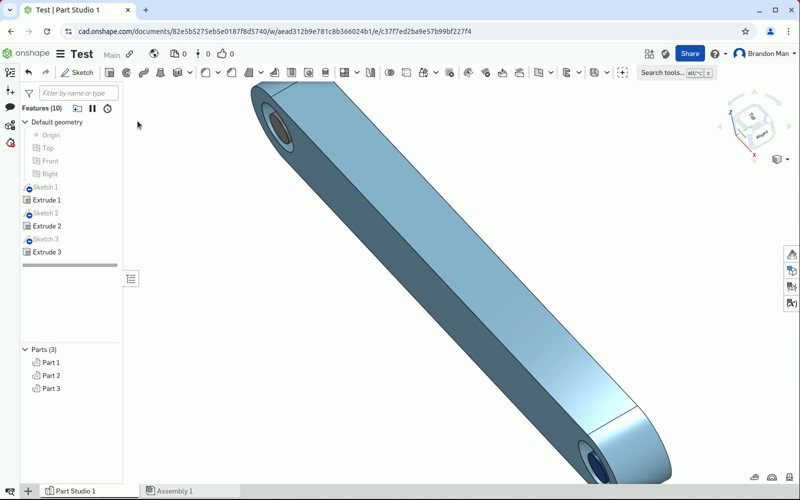
key(right, 2)
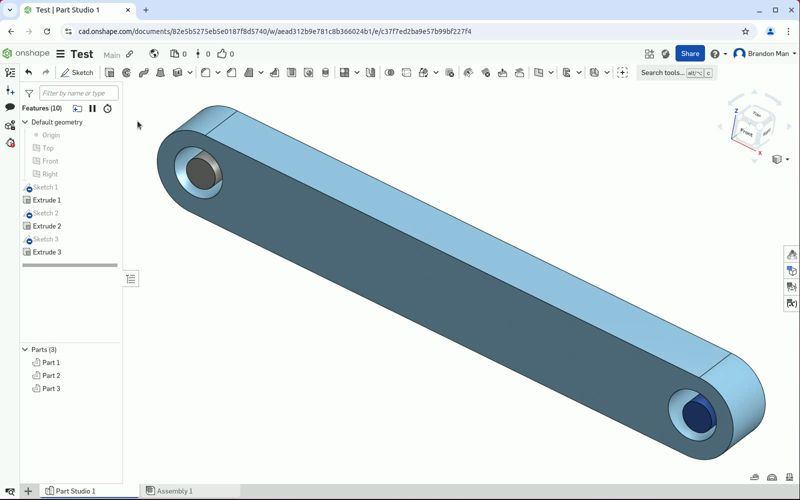
mouse_move(73, 189)
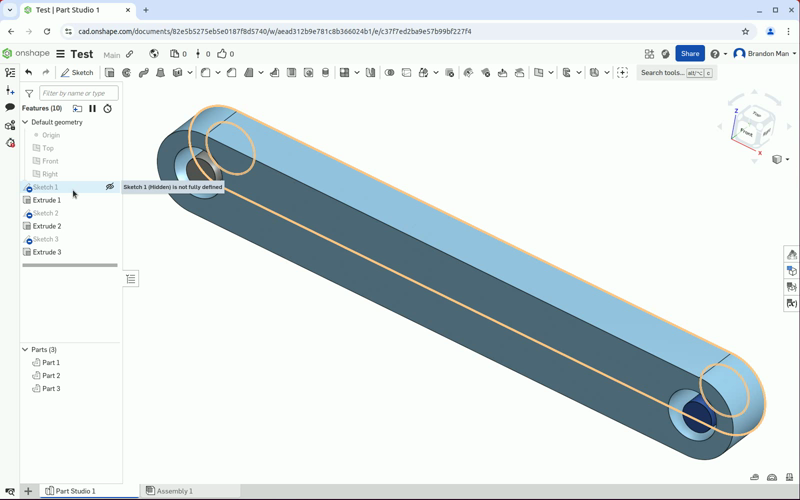
click(73, 189)